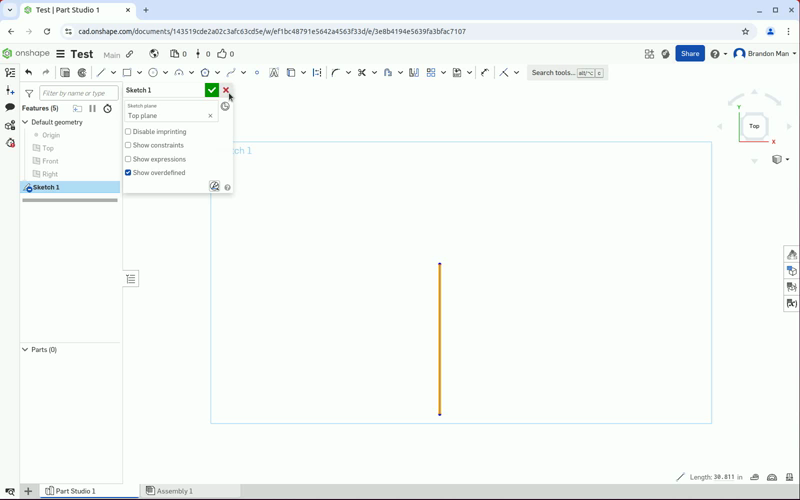
key(shift+h)
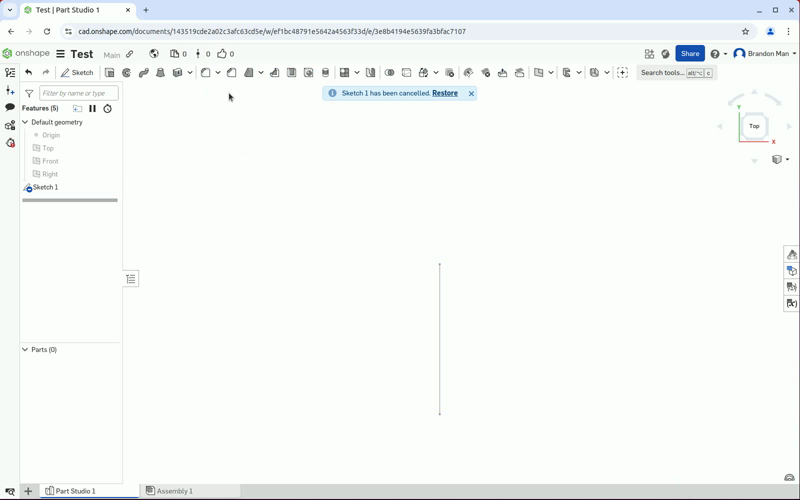
key(shift+s)
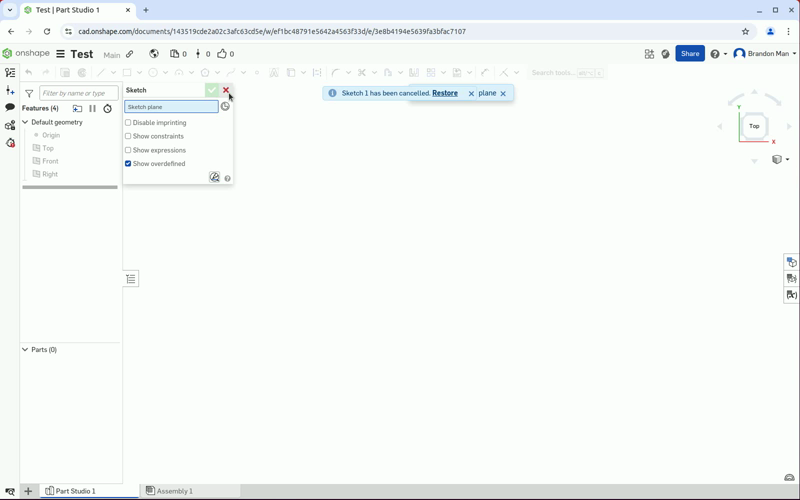
mouse_move(73, 150)
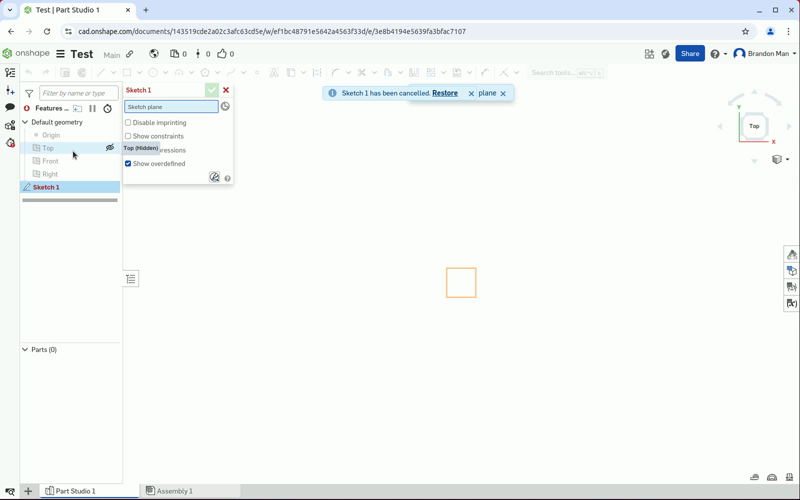
click(73, 150)
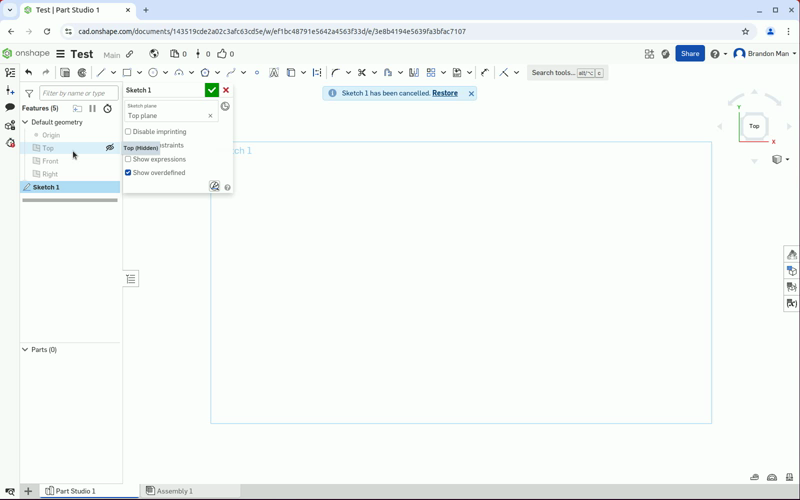
mouse_move(73, 352)
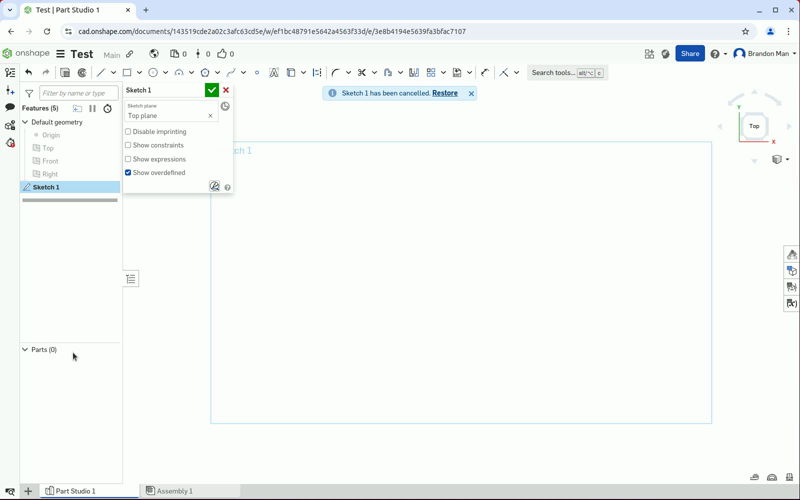
key(y)
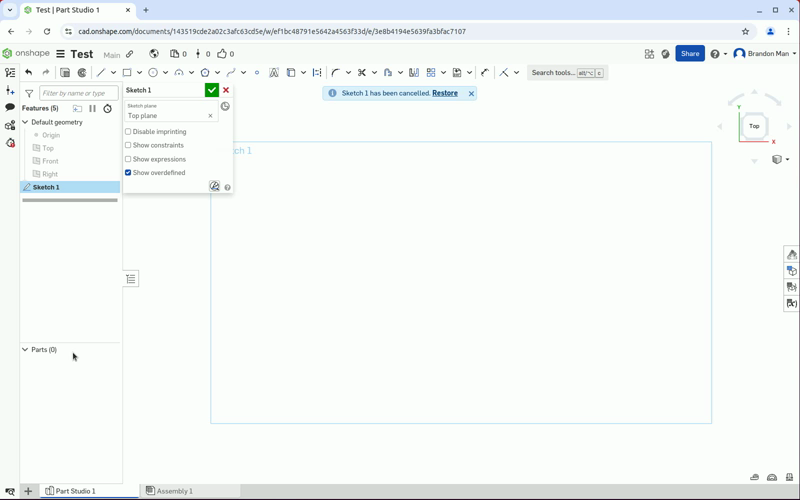
key(c)
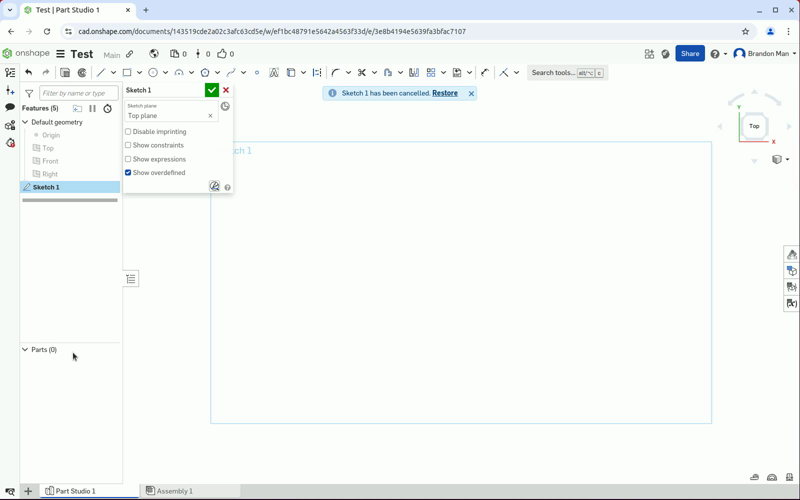
key_down(shift)
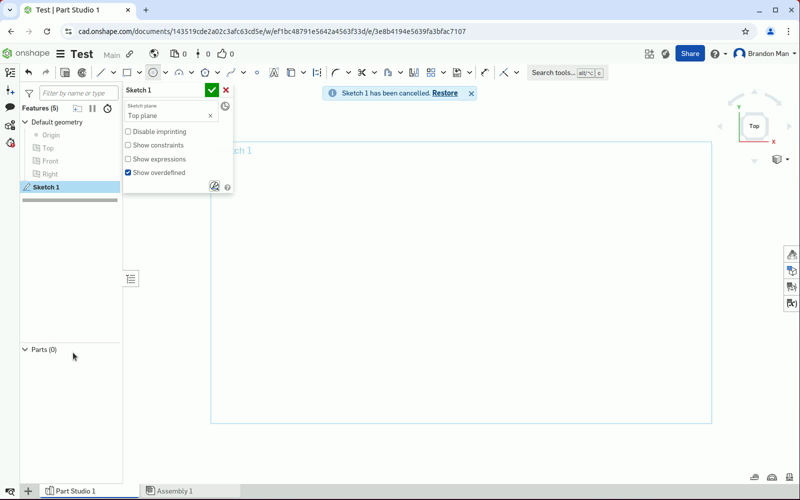
mouse_move(533, 282)
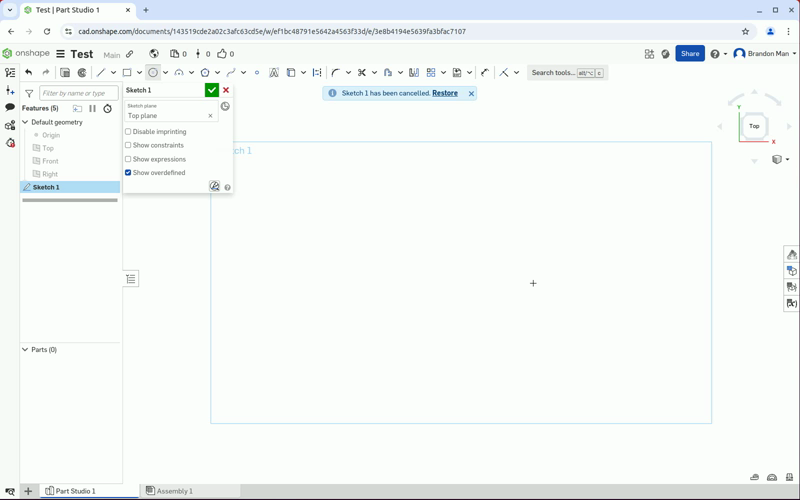
click(533, 282)
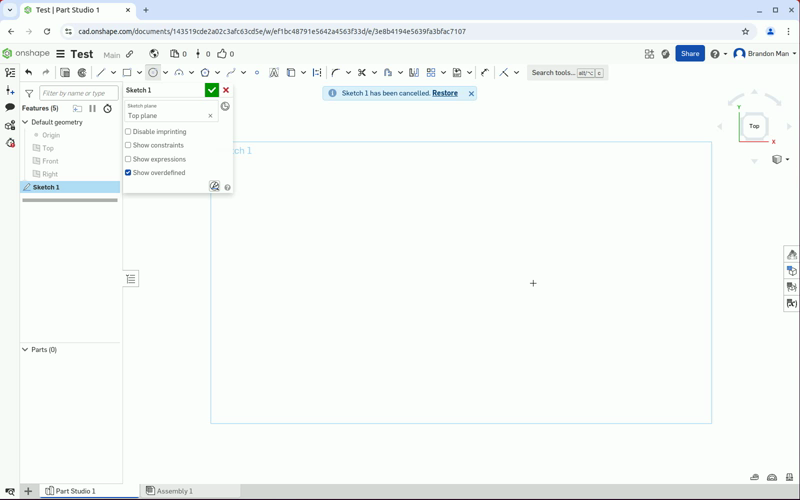
key_up(shift)
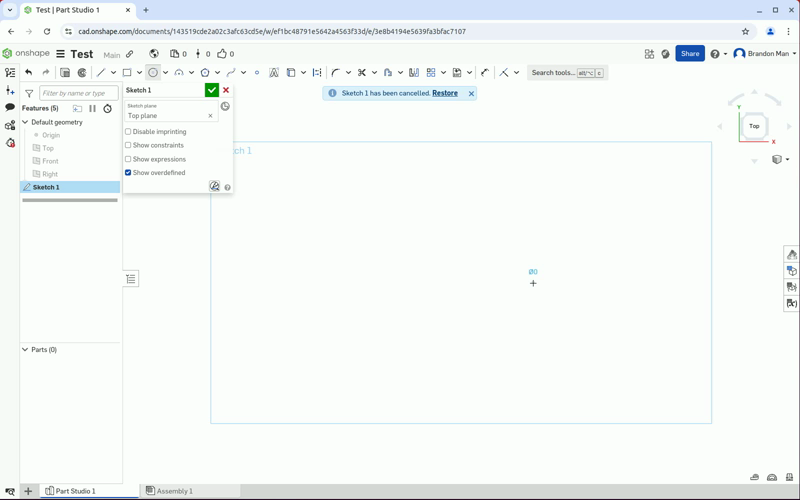
mouse_move(574, 282)
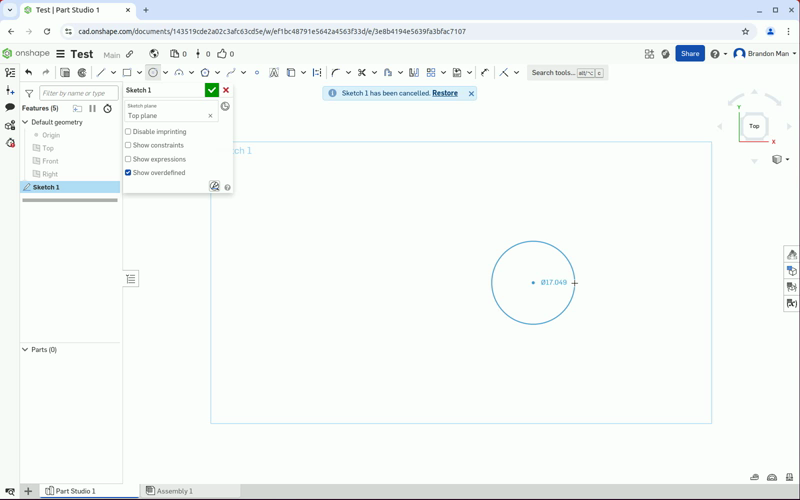
click(574, 282)
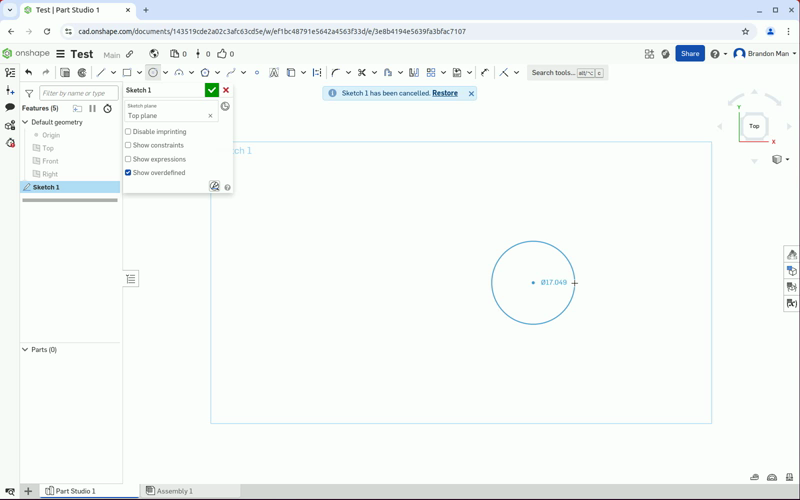
key(esc)
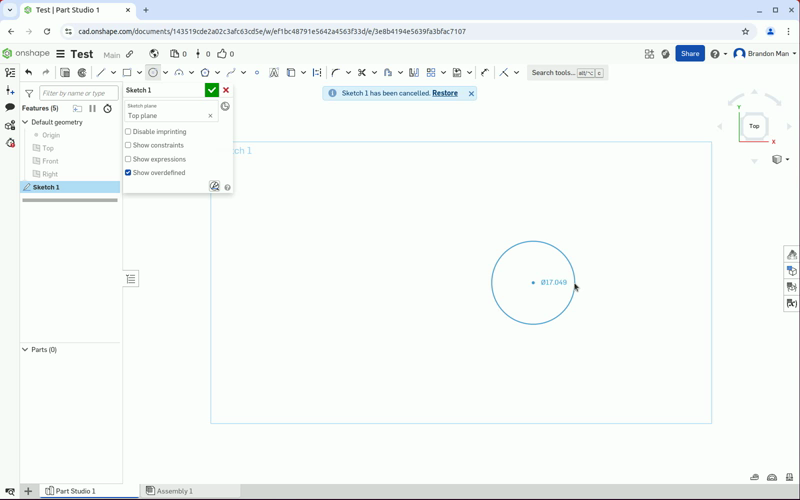
key(c)
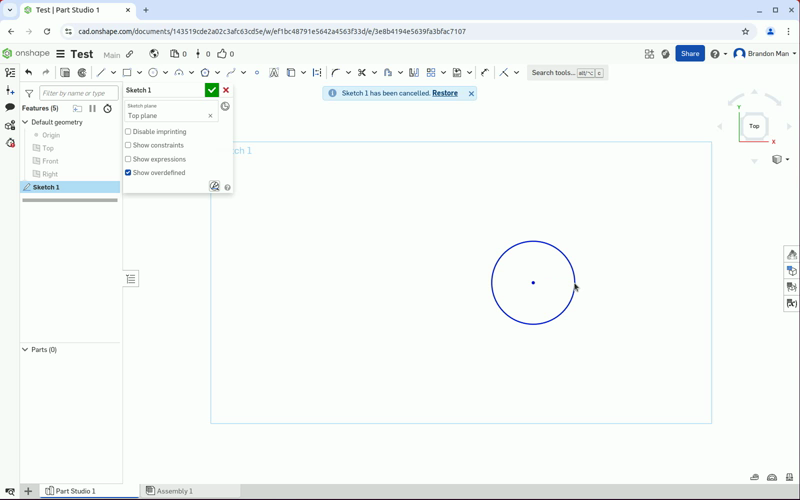
key_down(shift)
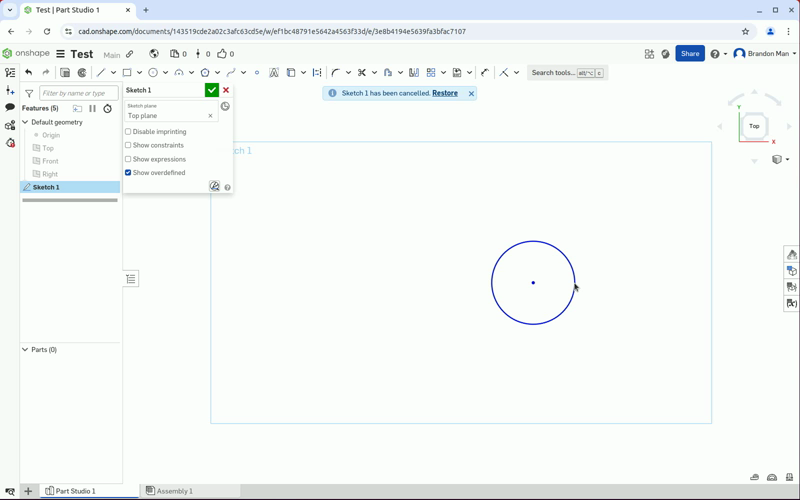
mouse_move(533, 282)
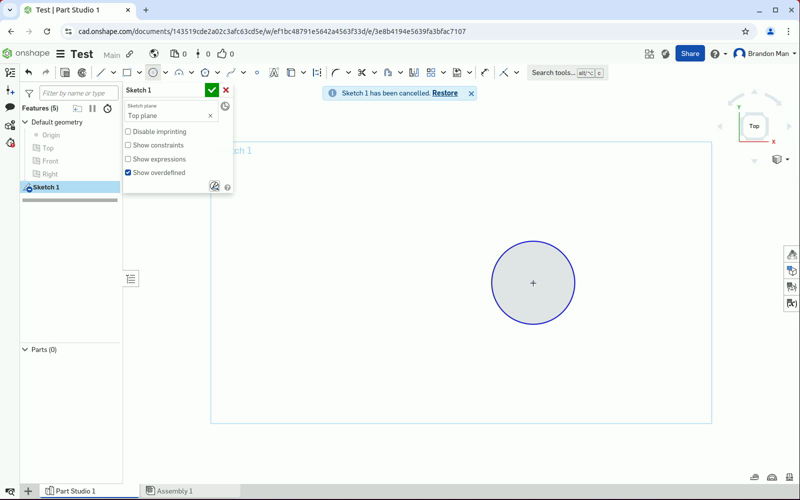
click(533, 282)
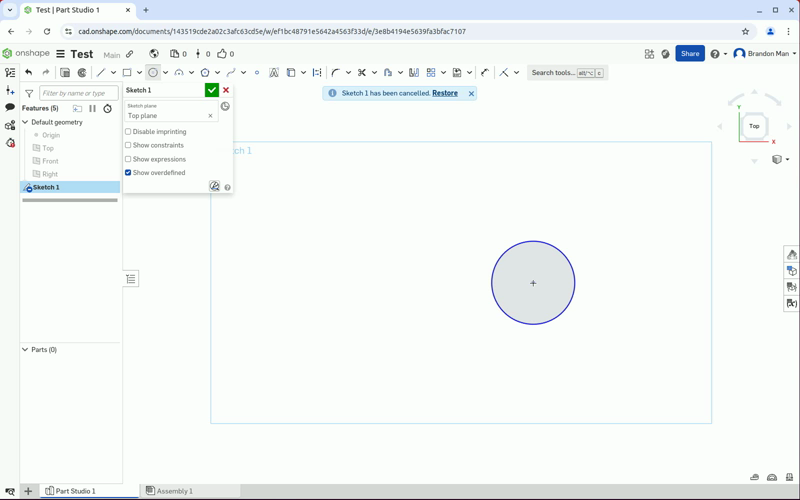
key_up(shift)
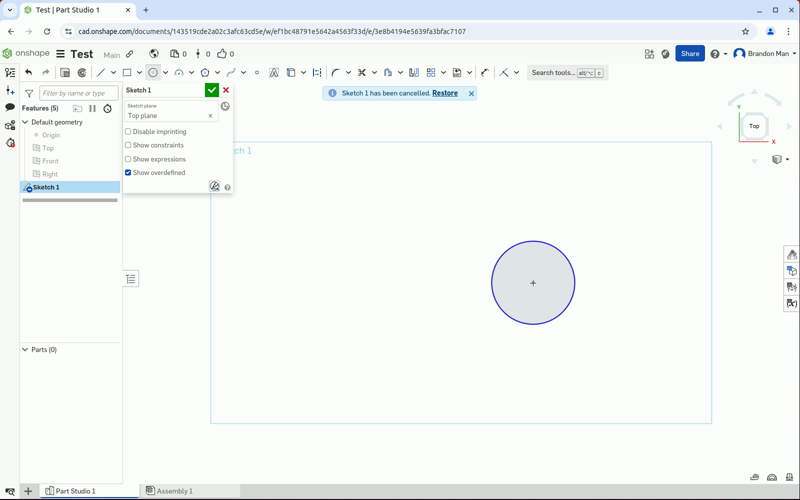
mouse_move(566, 282)
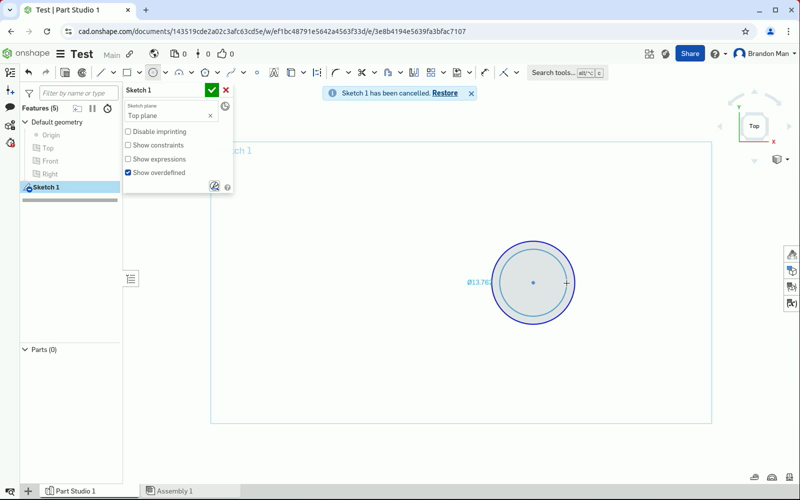
click(566, 282)
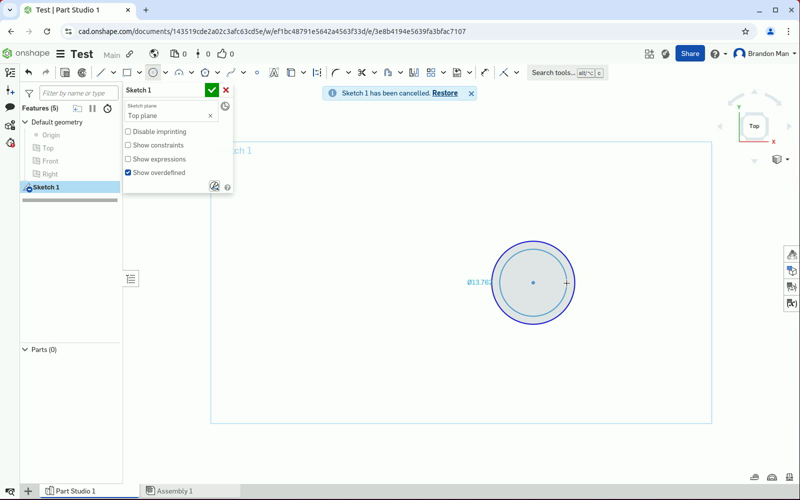
key(esc)
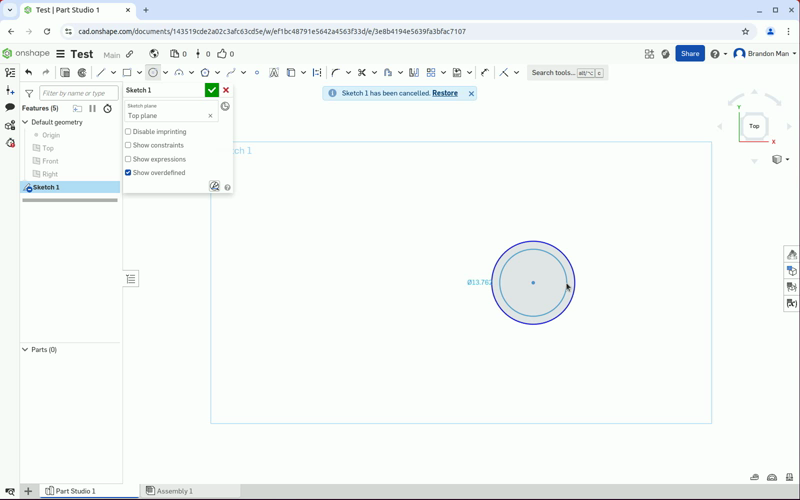
mouse_move(568, 289)
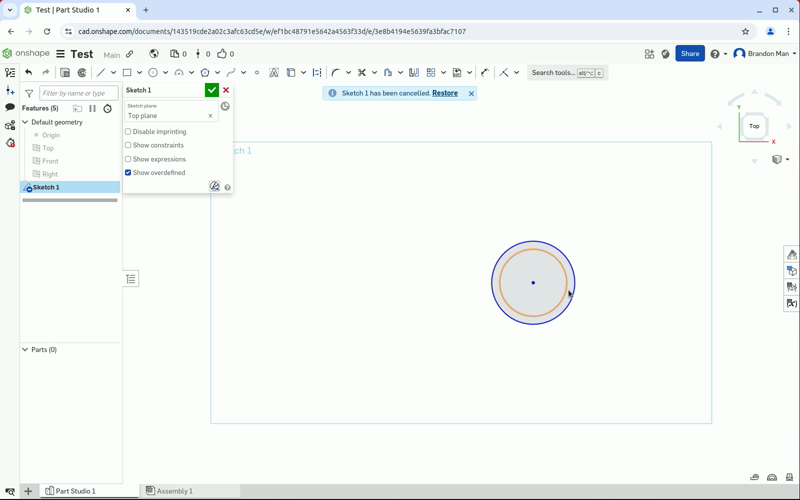
click(568, 289)
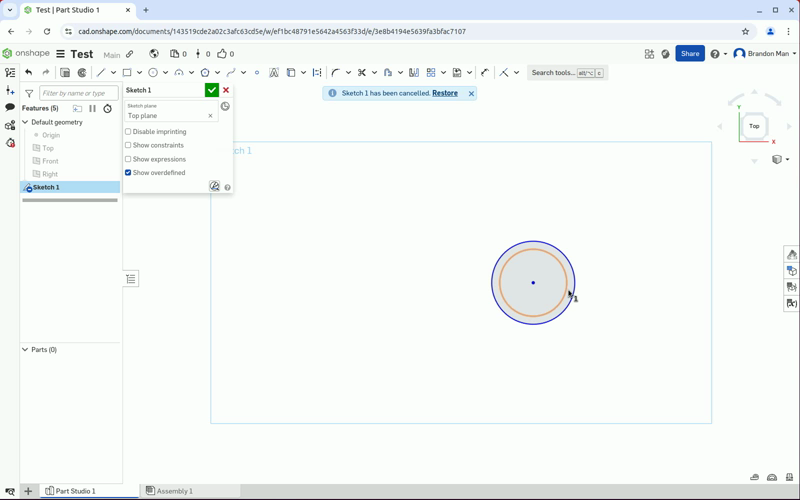
mouse_move(73, 352)
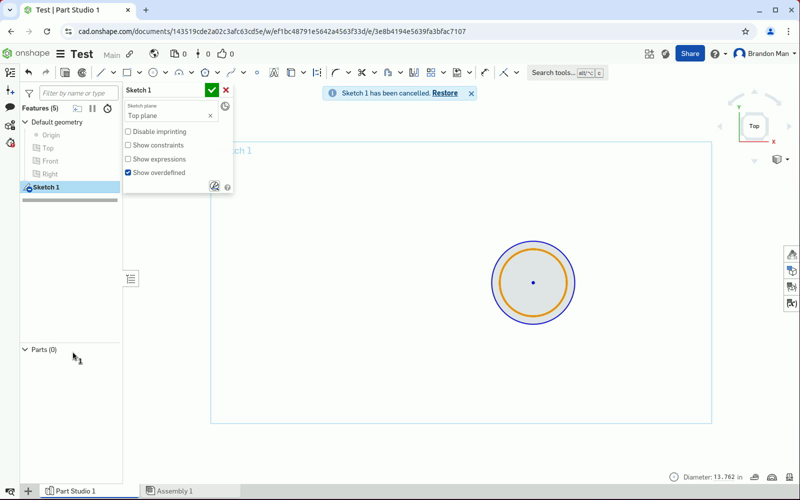
key(shift+y)
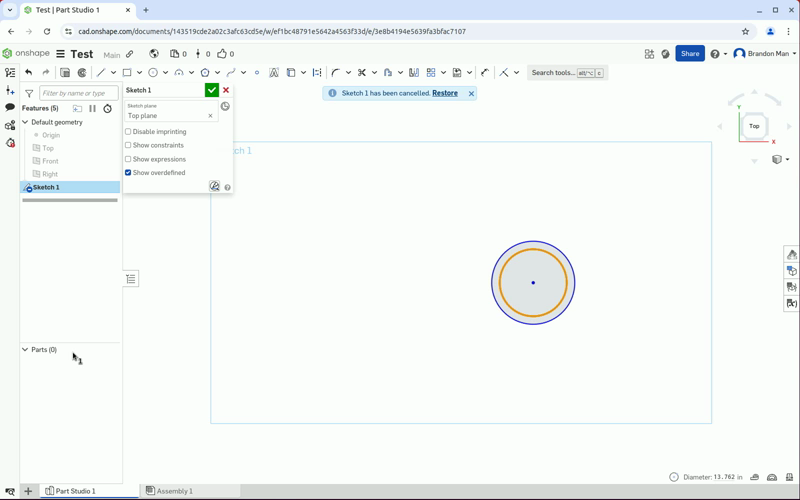
key(shift+e)
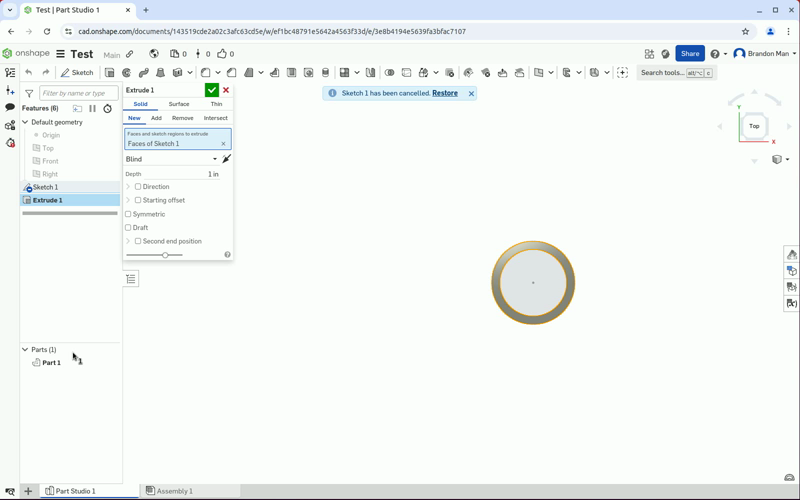
mouse_move(143, 106)
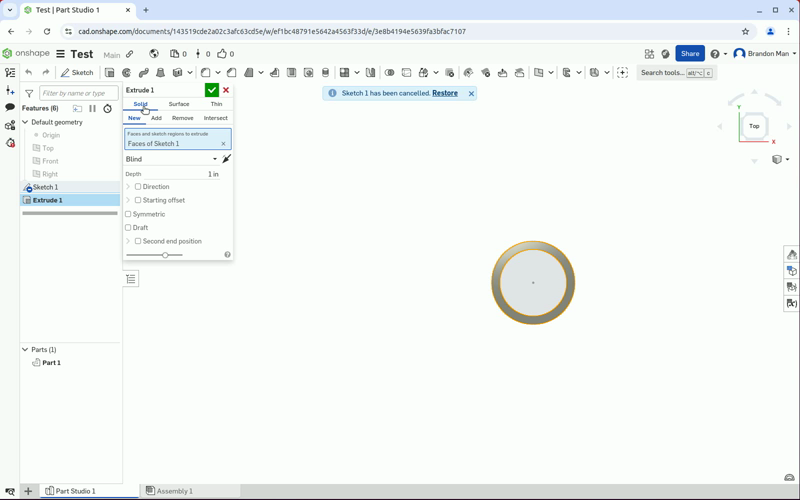
click(143, 106)
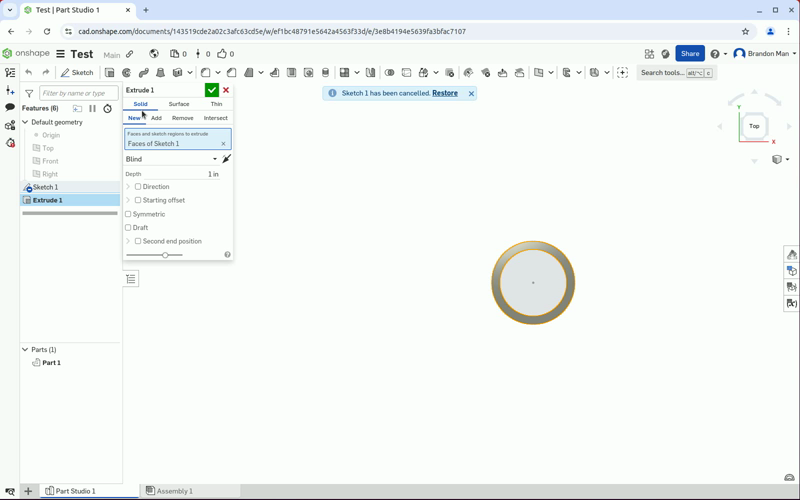
mouse_move(137, 120)
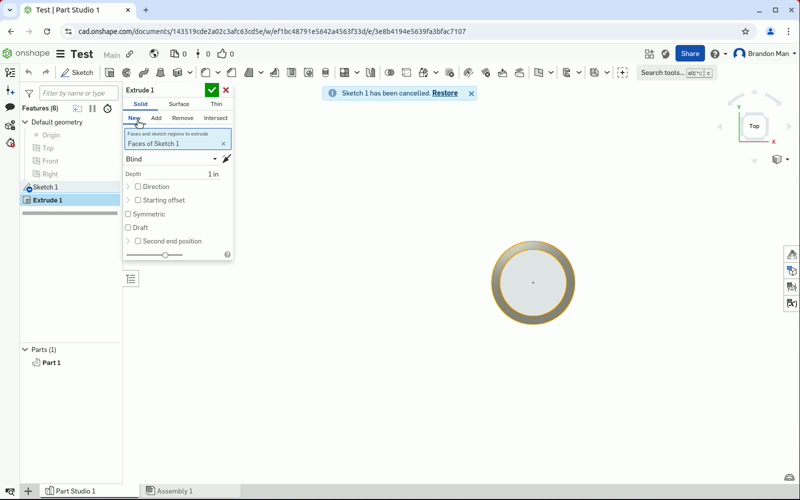
click(137, 120)
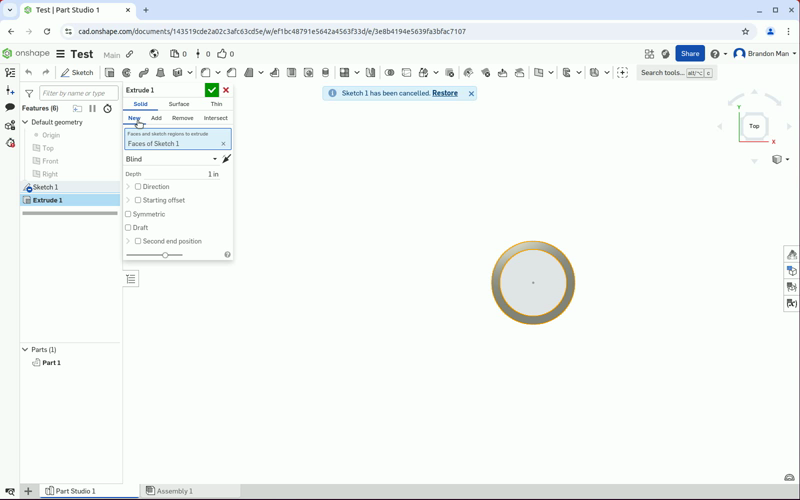
key(tab, 4)
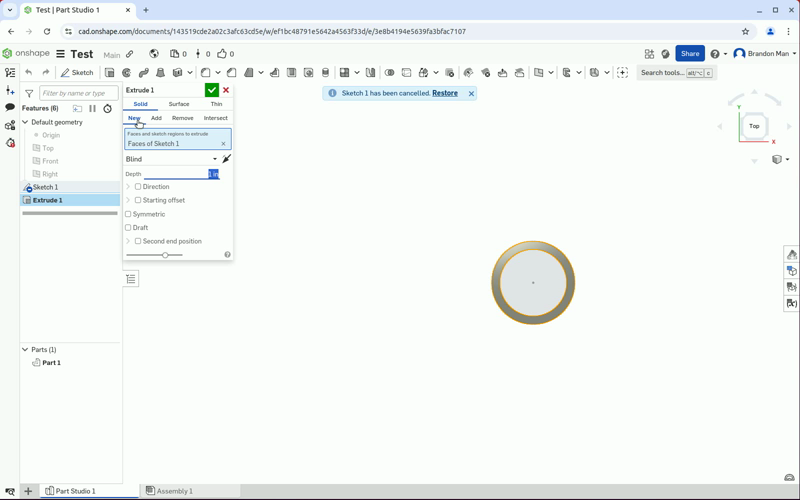
text(-1.444)
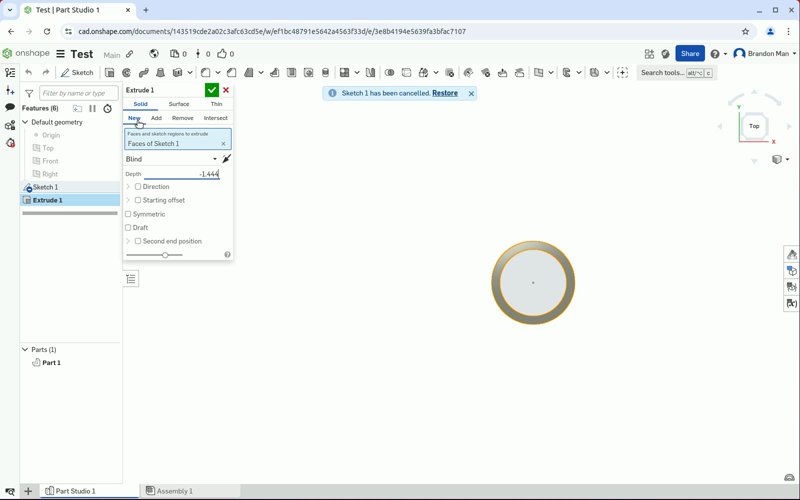
key(enter)
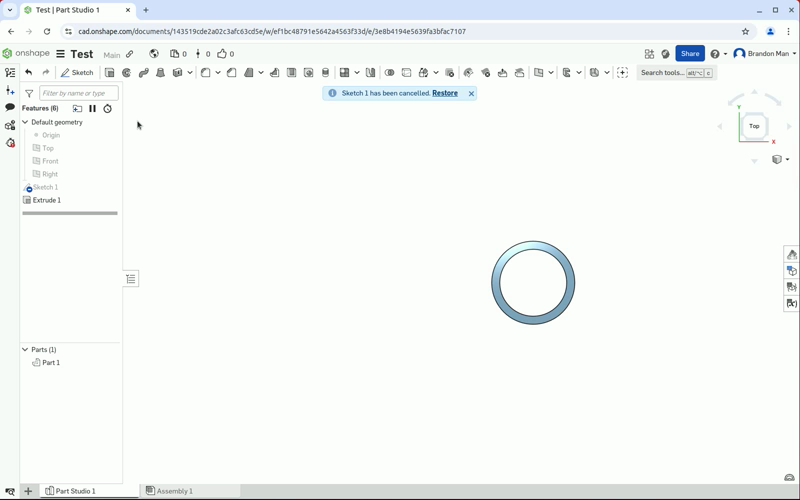
key(shift+h)
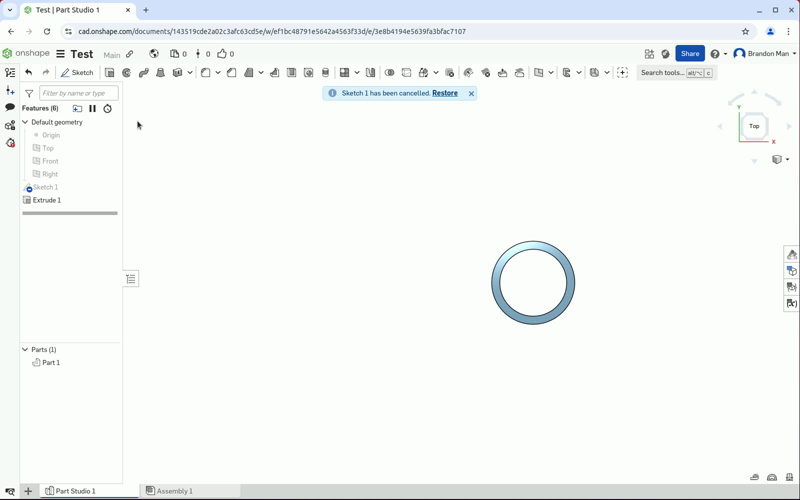
key(shift+h)
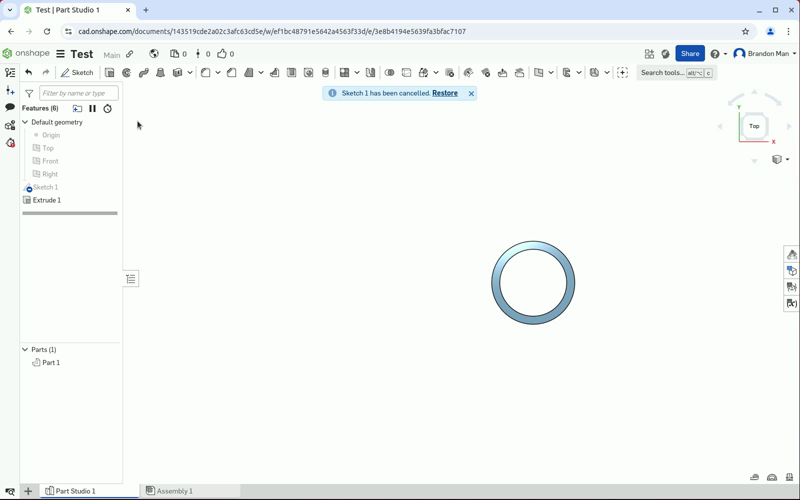
mouse_move(73, 189)
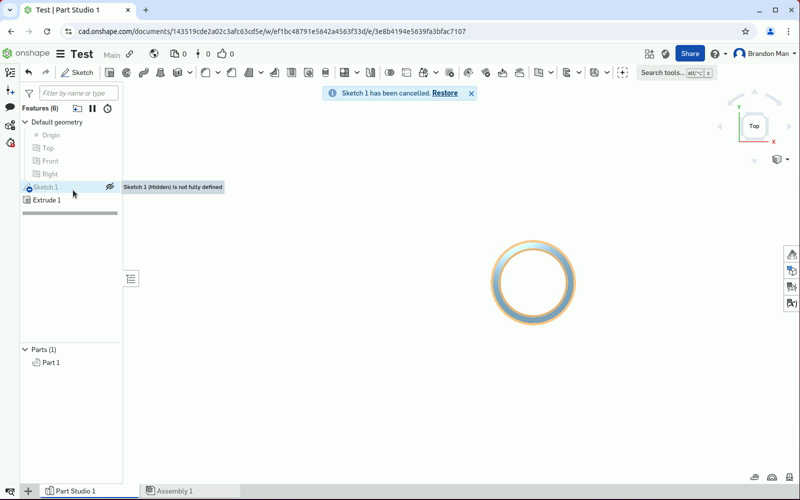
click(73, 189)
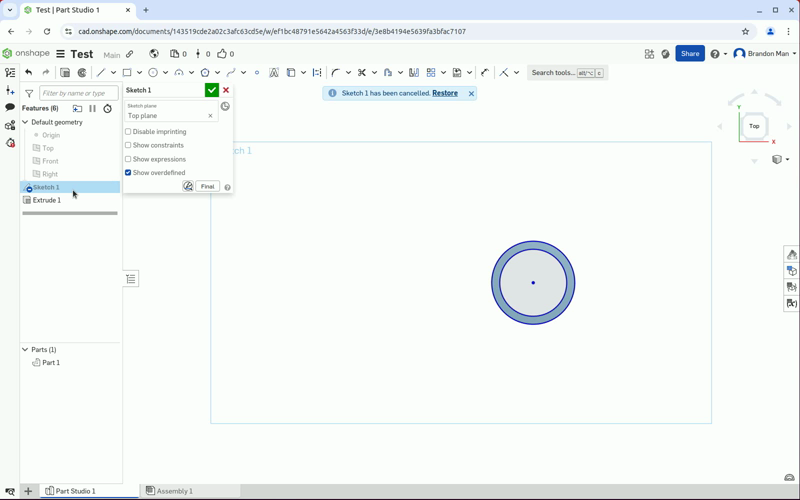
mouse_move(229, 92)
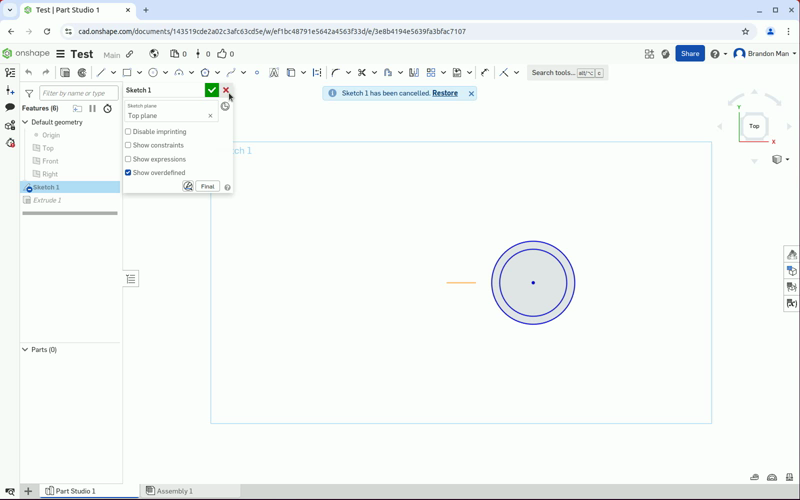
click(229, 92)
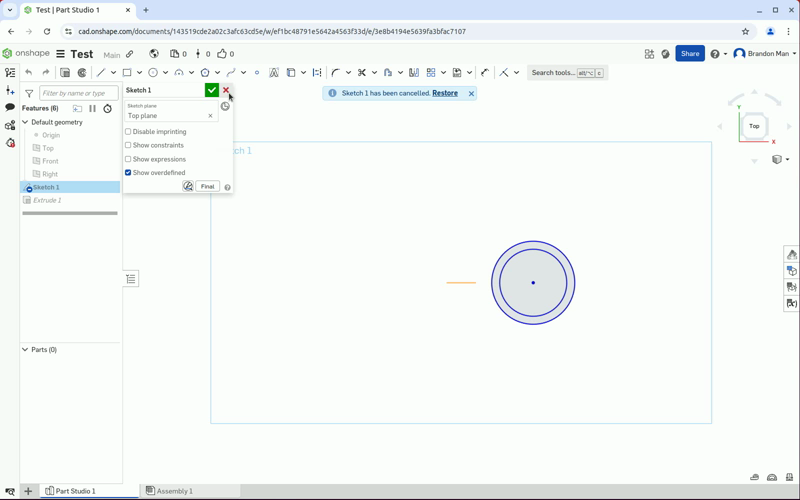
key(shift+s)
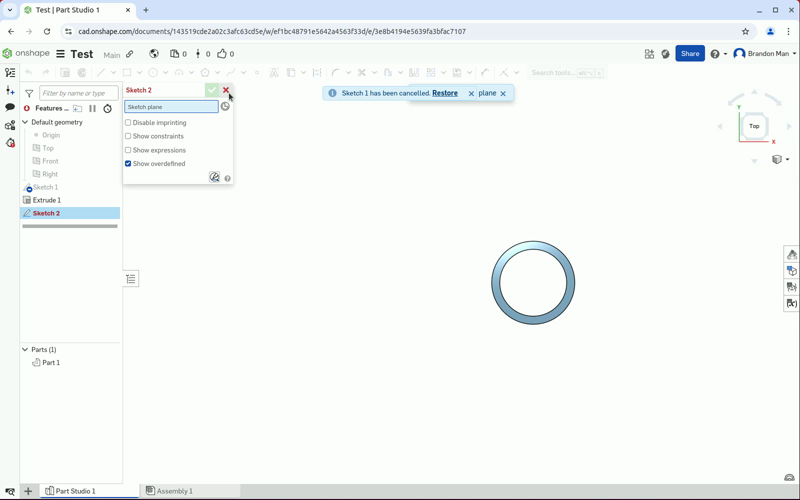
mouse_move(73, 150)
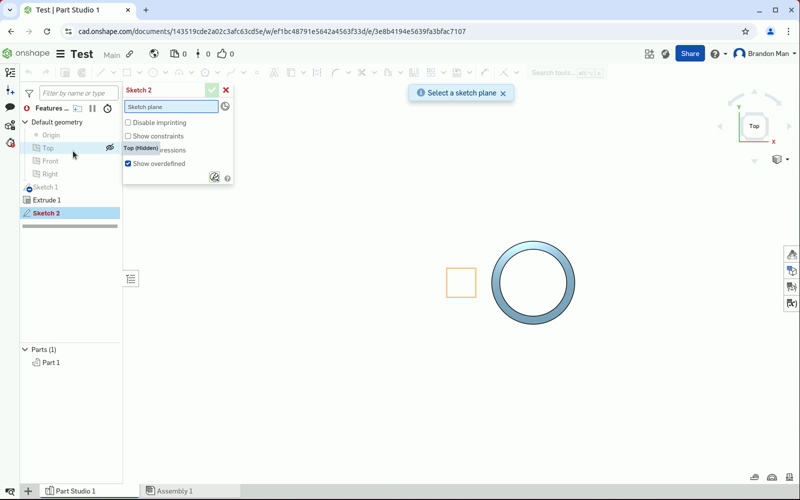
click(73, 150)
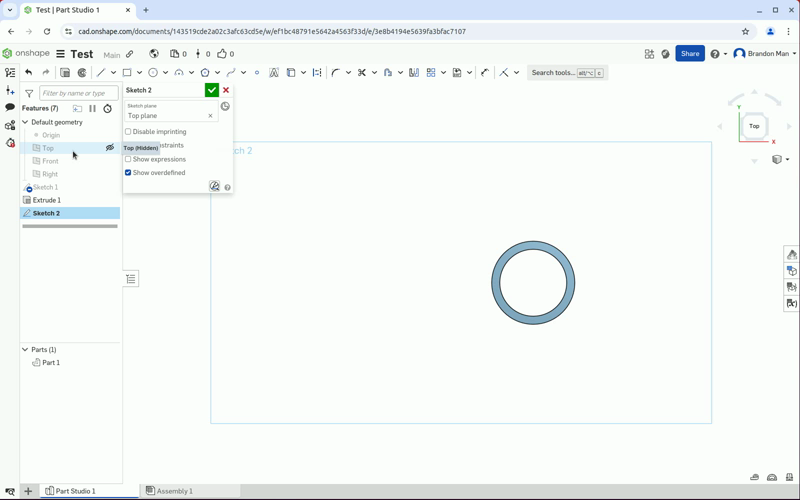
mouse_move(73, 352)
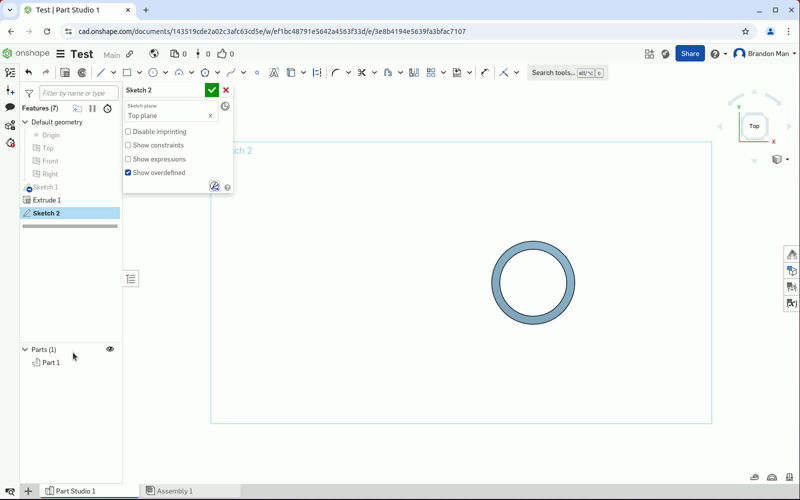
key(y)
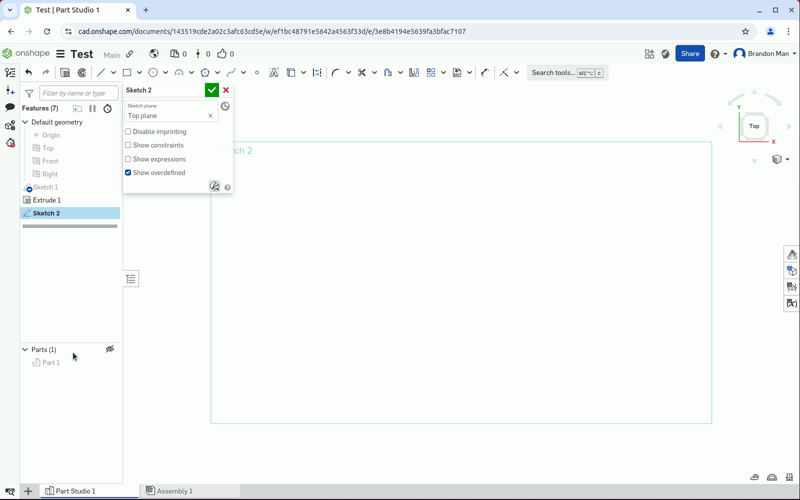
key(c)
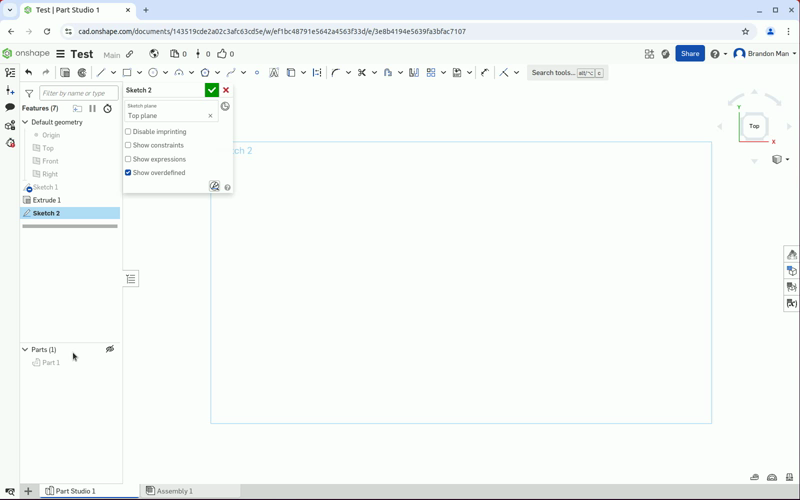
key_down(shift)
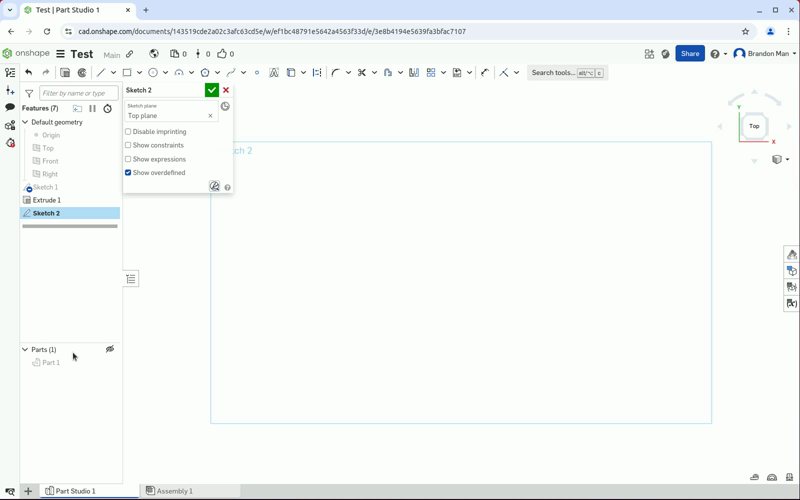
mouse_move(533, 282)
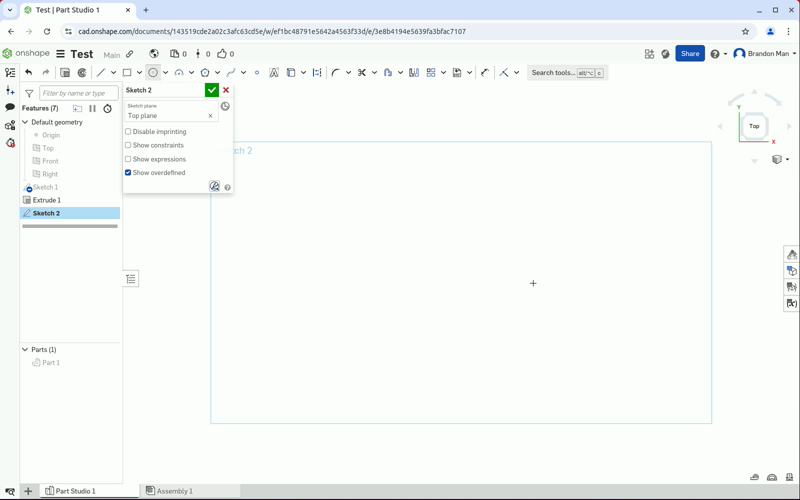
click(533, 282)
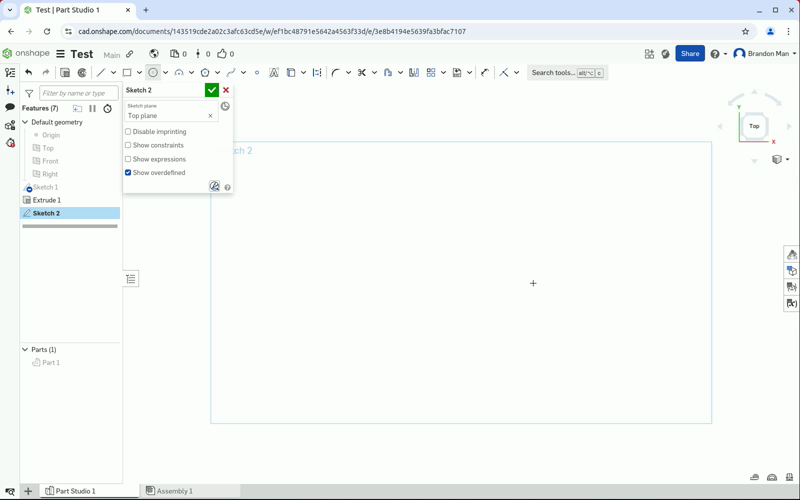
key_up(shift)
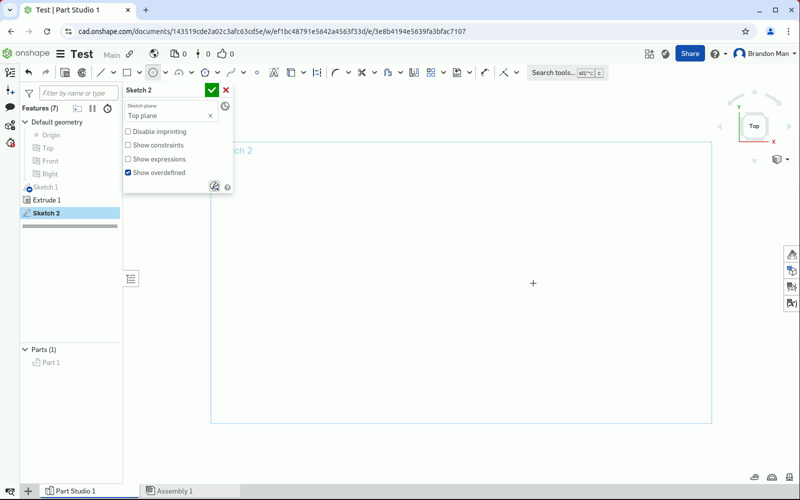
mouse_move(574, 282)
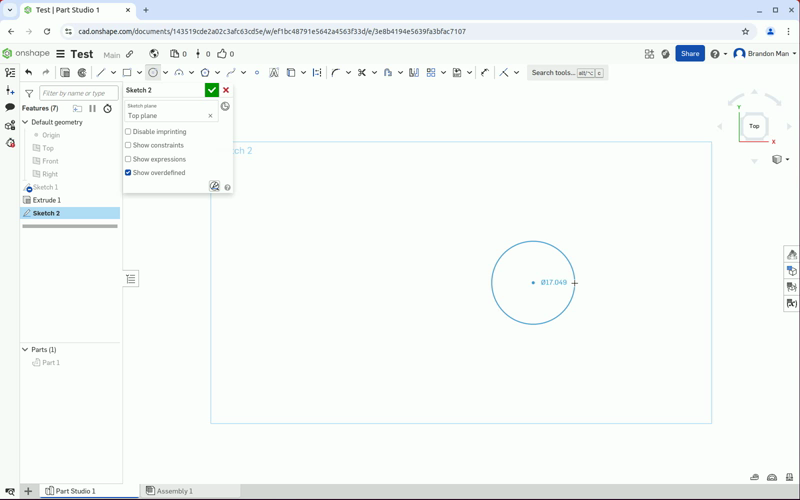
click(574, 282)
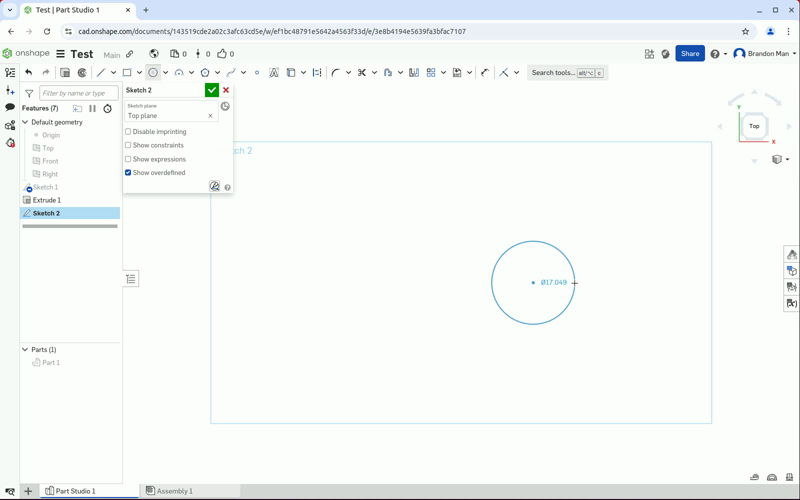
key(esc)
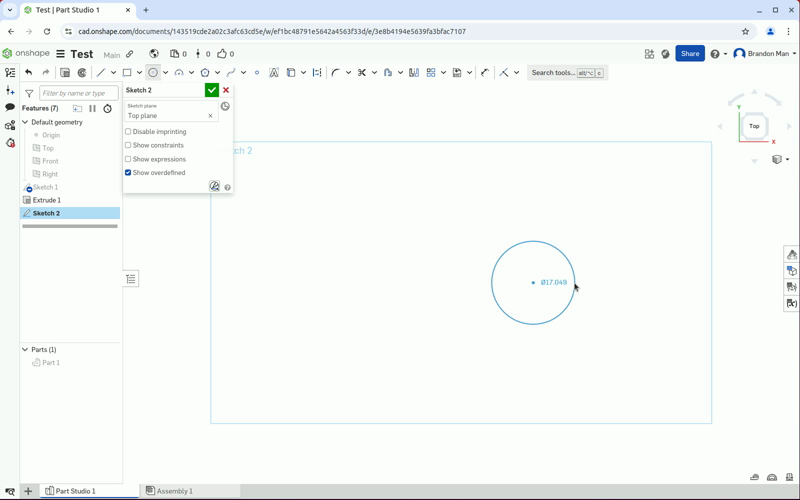
key(c)
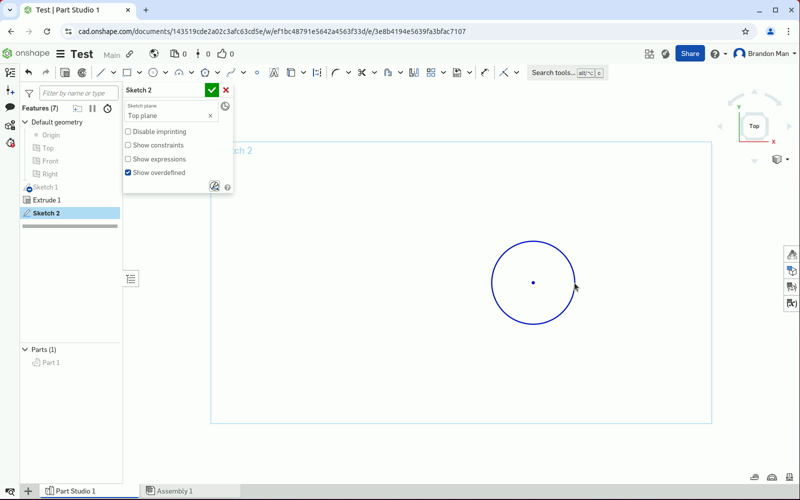
key_down(shift)
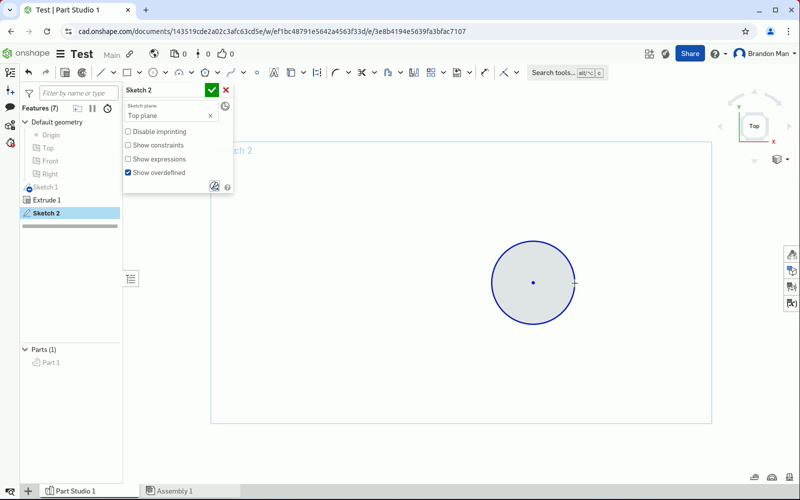
mouse_move(533, 282)
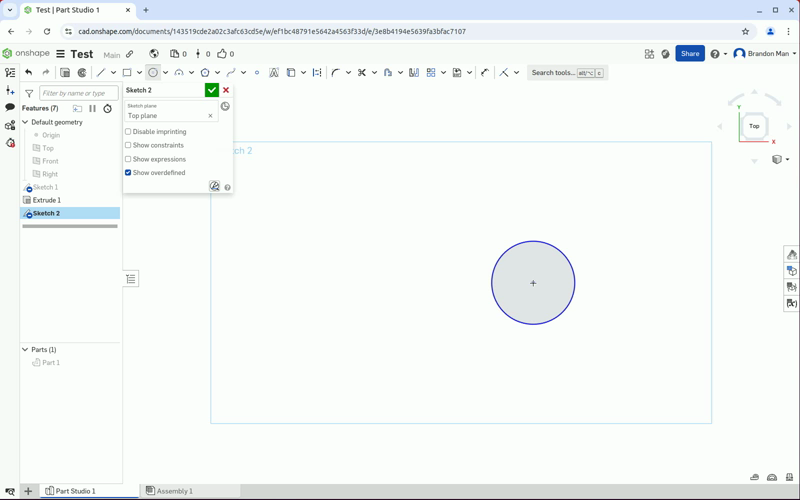
click(533, 282)
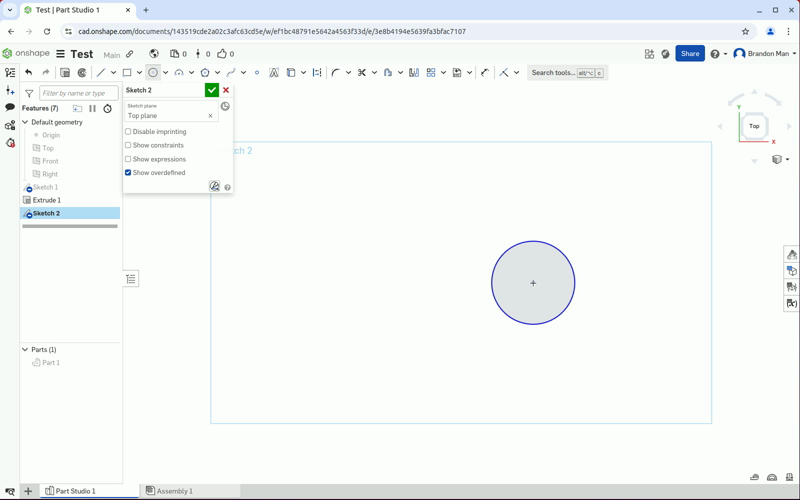
key_up(shift)
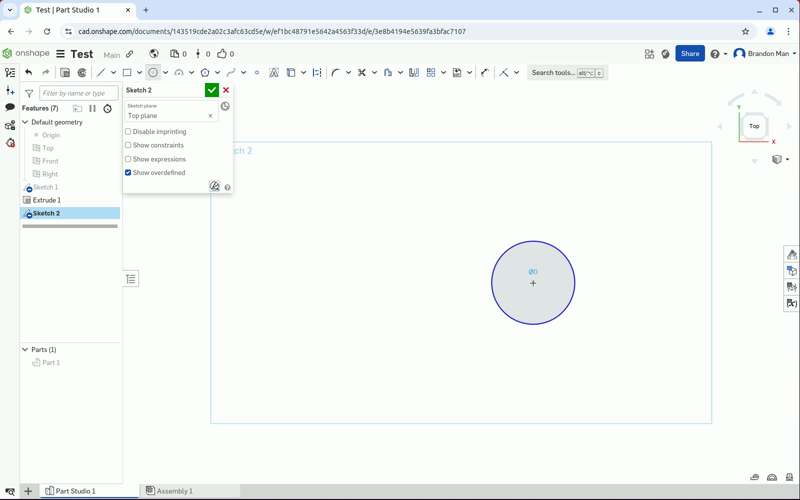
mouse_move(566, 282)
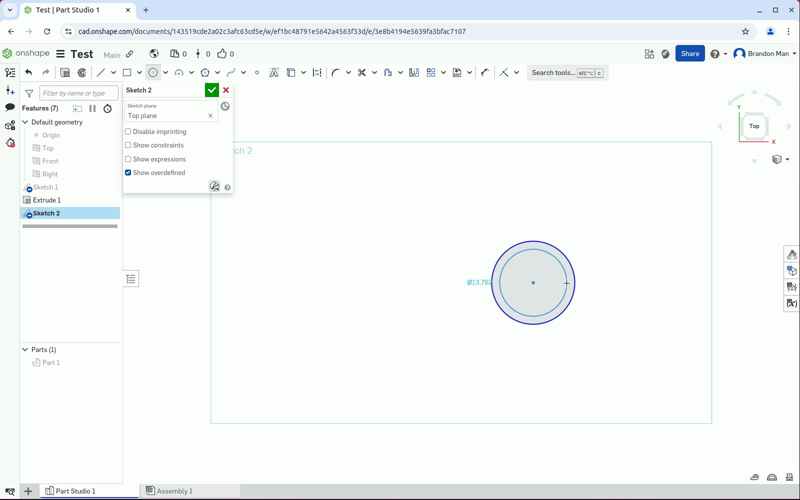
click(566, 282)
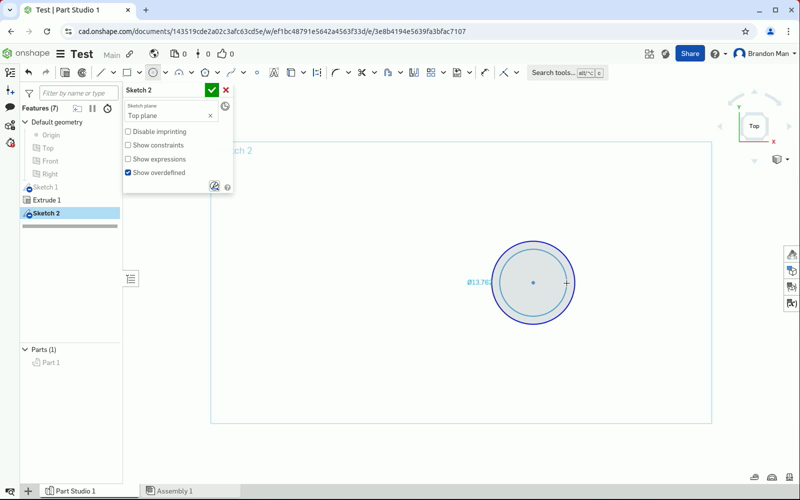
key(esc)
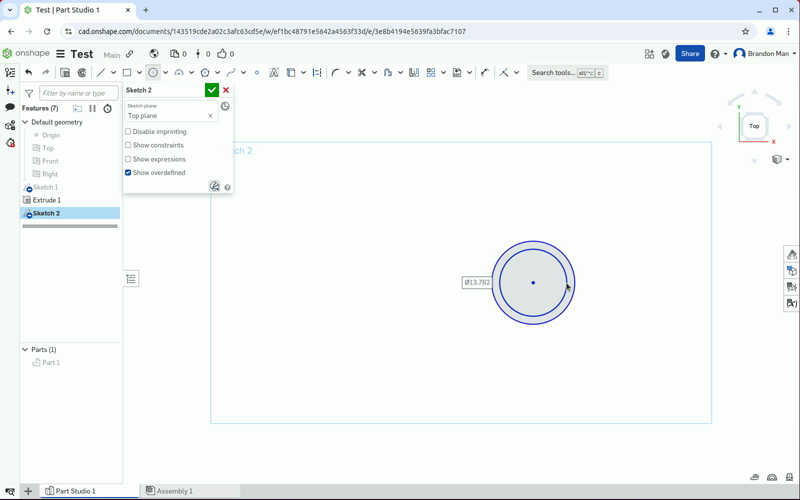
mouse_move(499, 263)
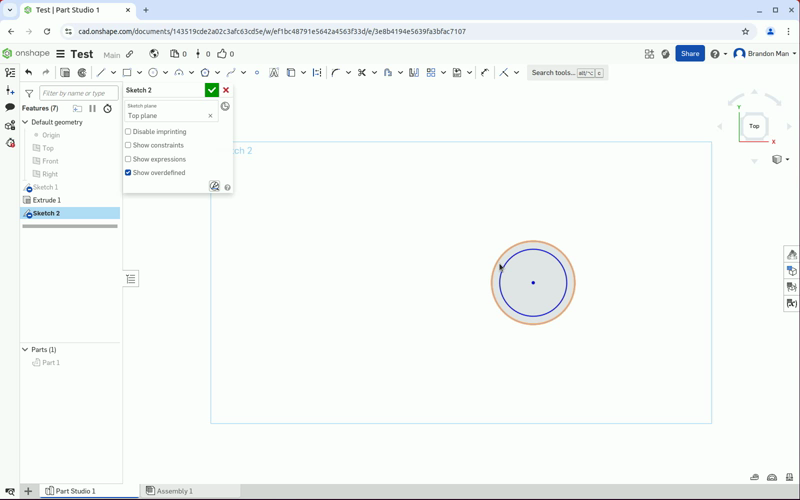
click(499, 263)
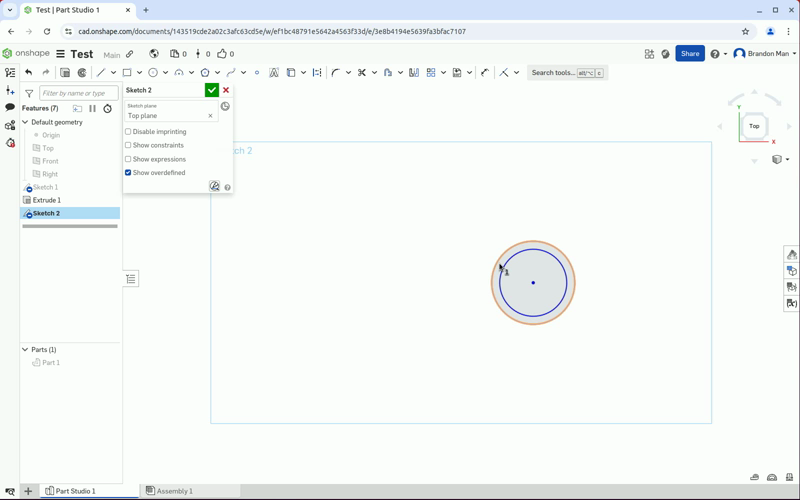
mouse_move(73, 352)
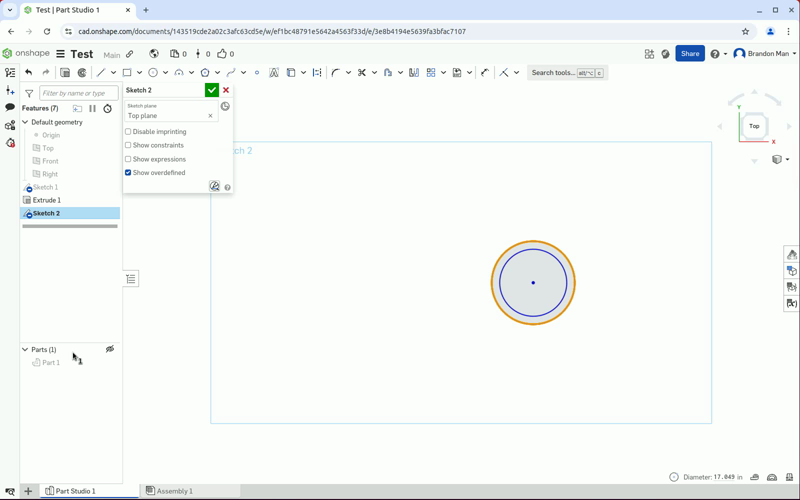
key(shift+y)
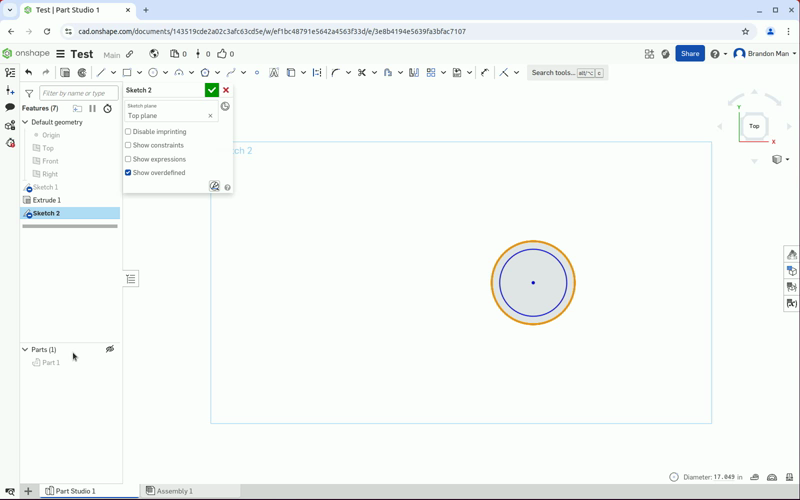
key(shift+e)
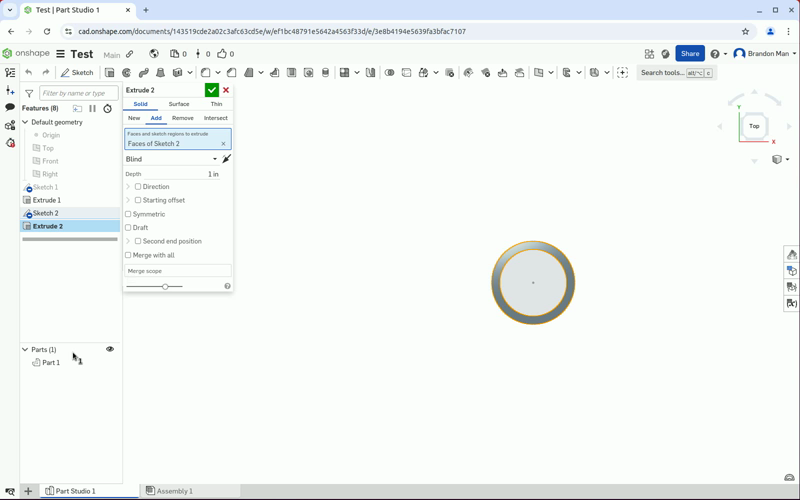
mouse_move(143, 106)
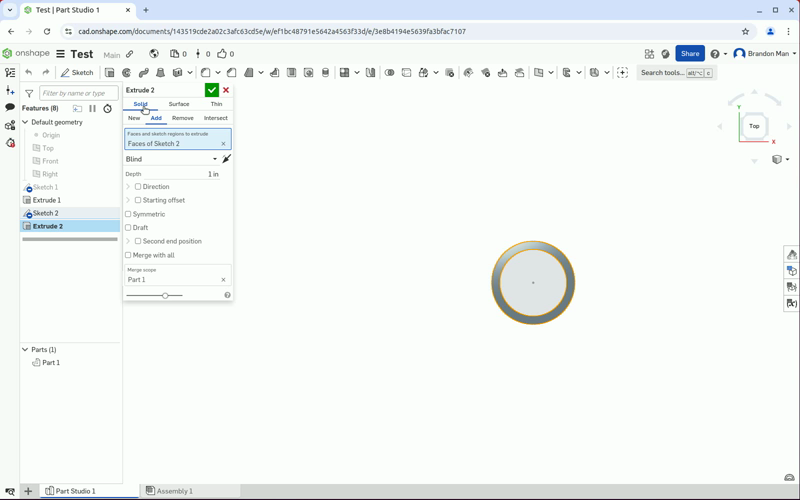
click(143, 106)
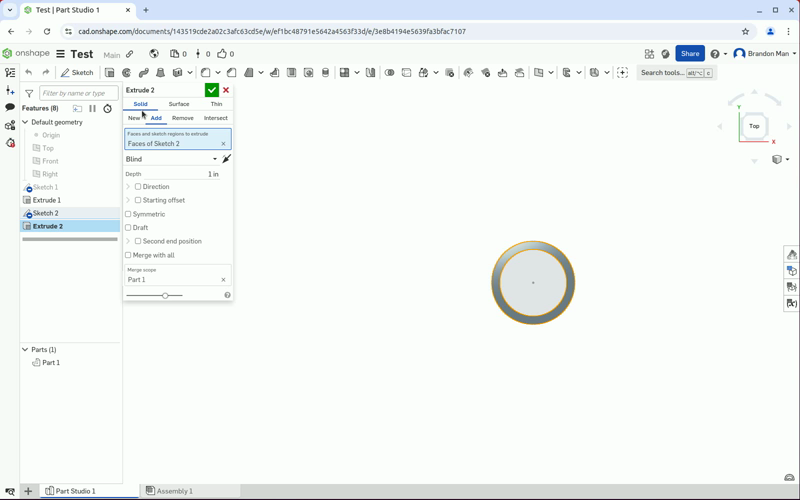
mouse_move(137, 120)
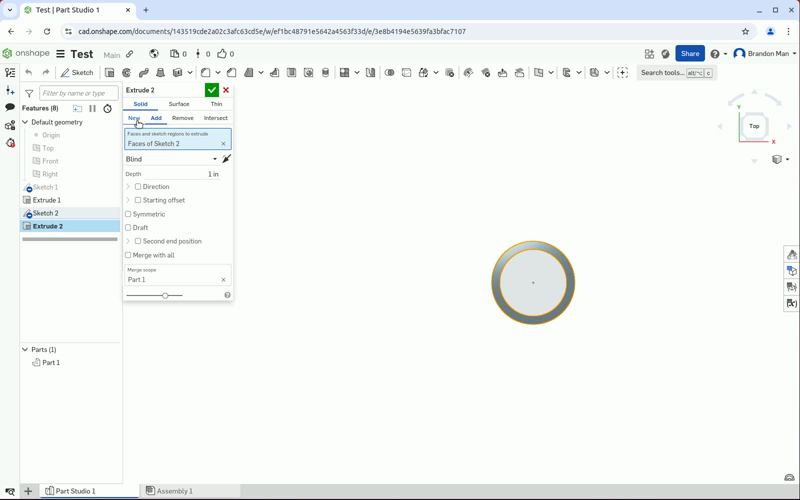
click(137, 120)
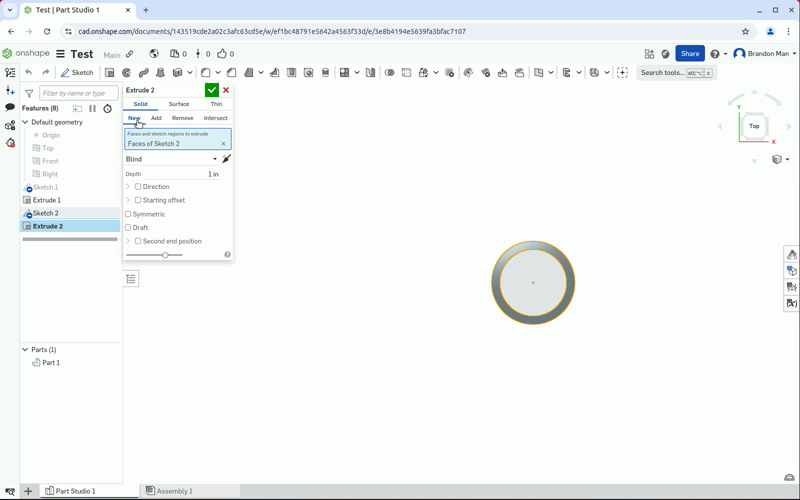
key(tab, 4)
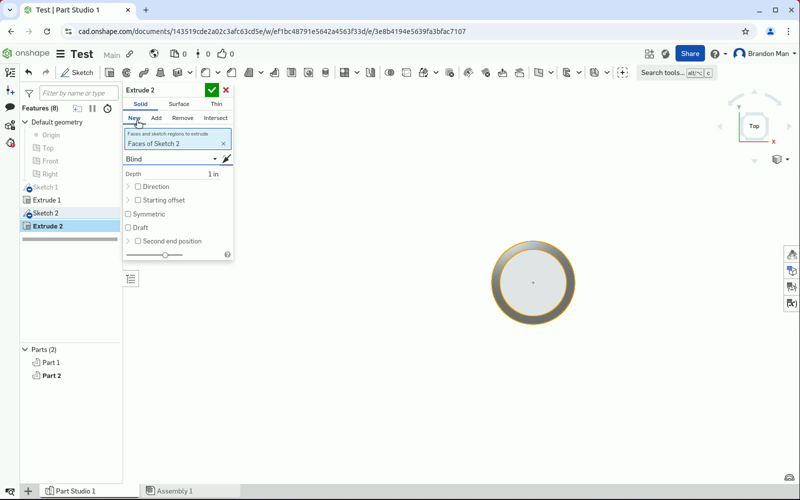
text(9.388)
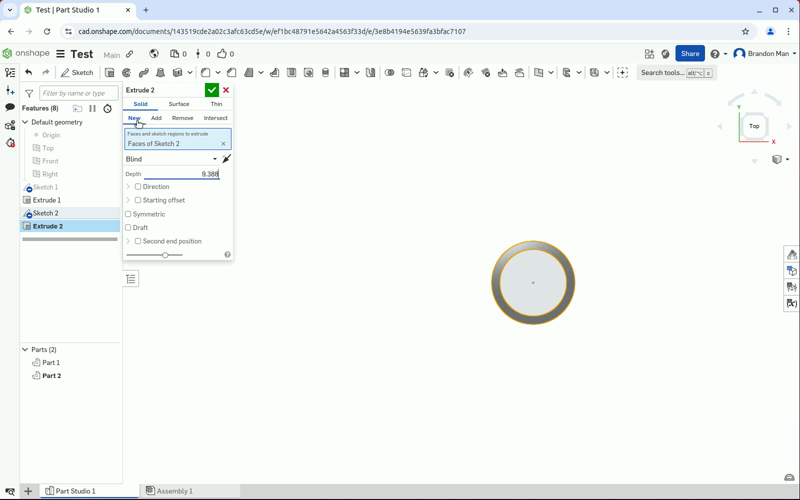
key(enter)
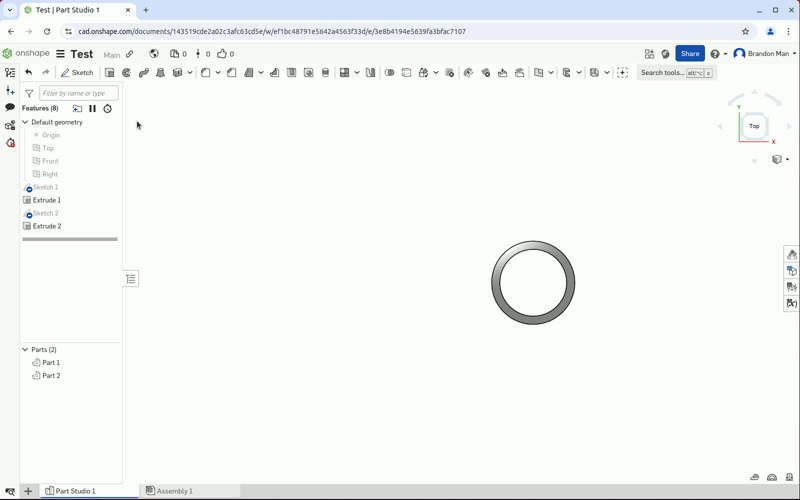
key(shift+h)
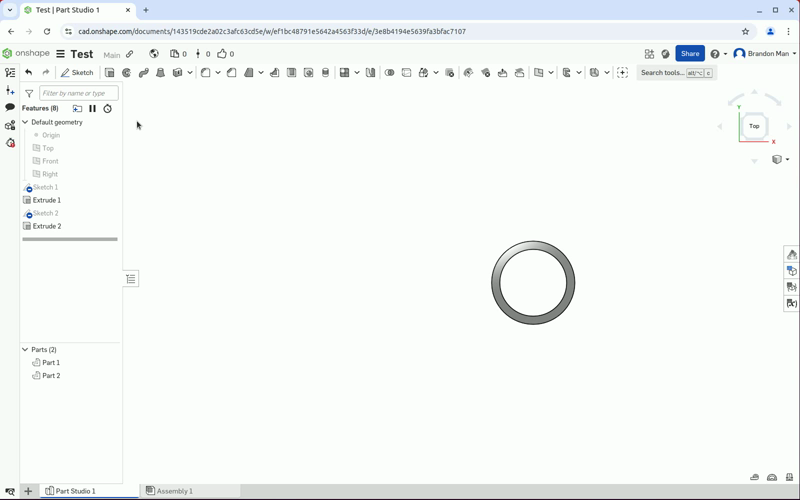
key(shift+h)
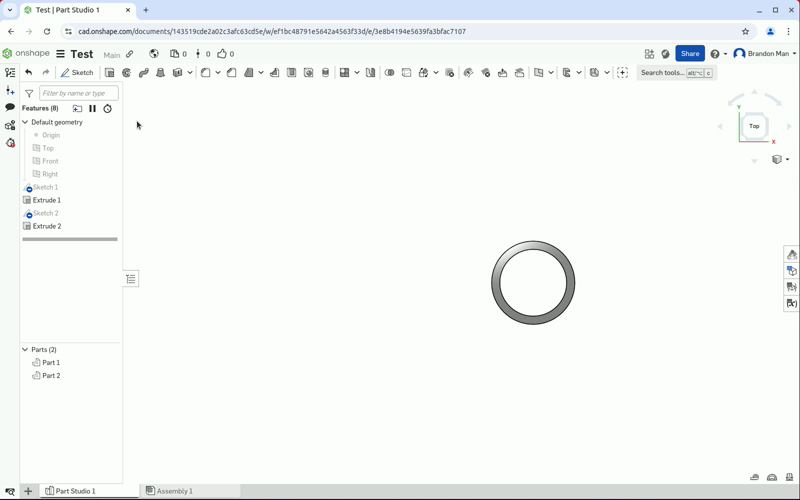
mouse_move(73, 189)
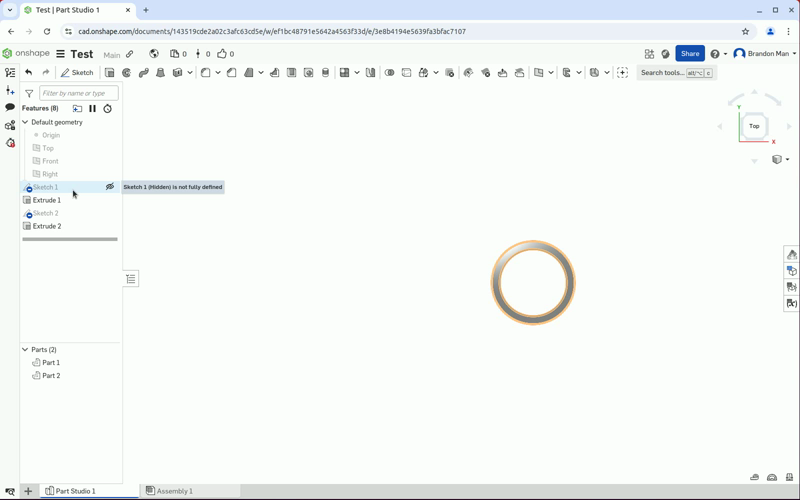
click(73, 189)
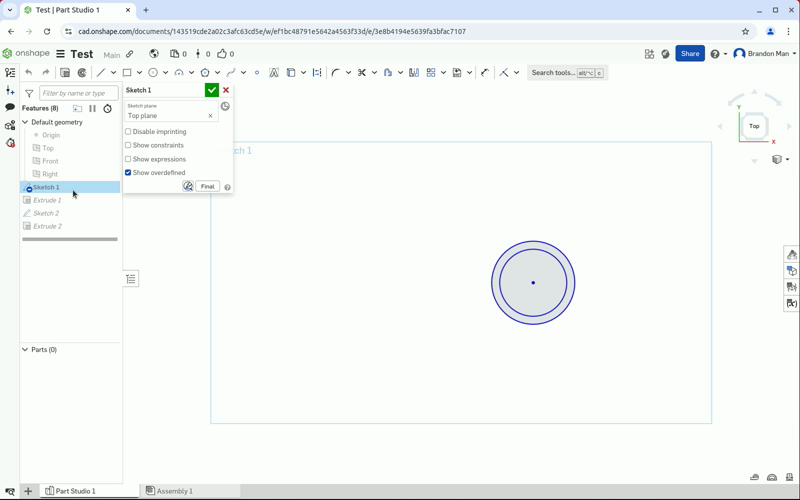
mouse_move(229, 92)
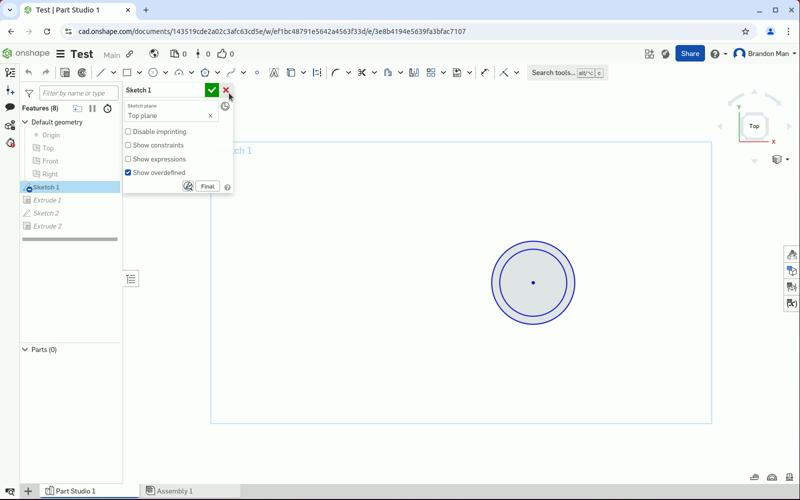
click(229, 92)
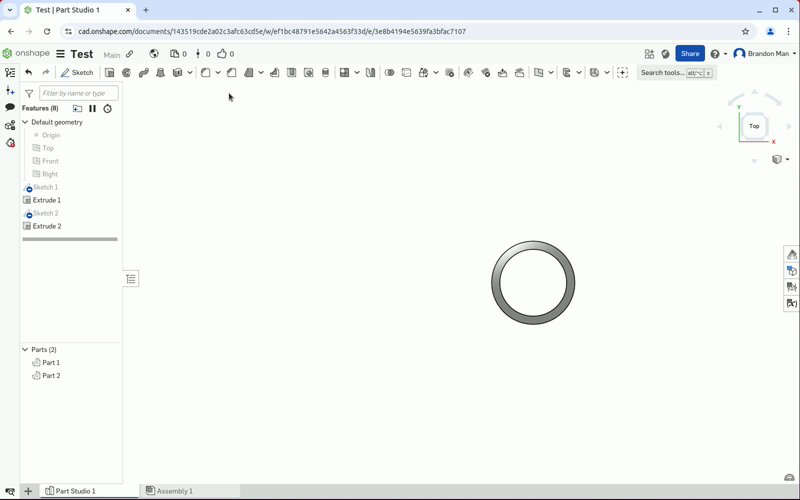
mouse_move(73, 352)
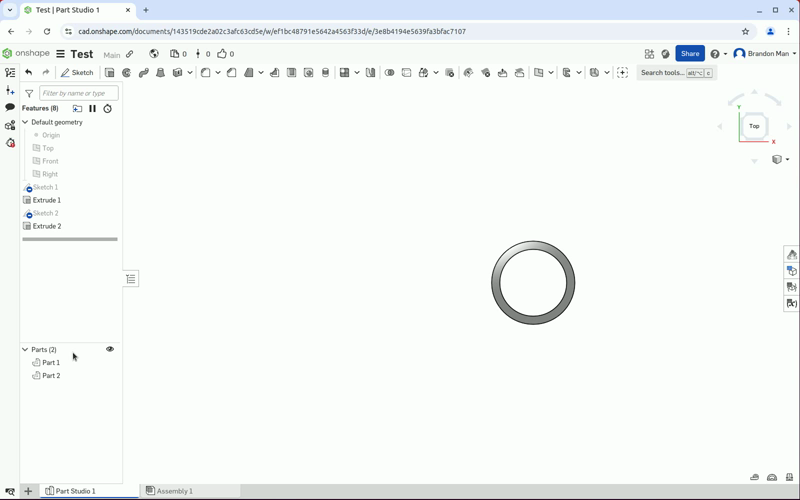
key(y)
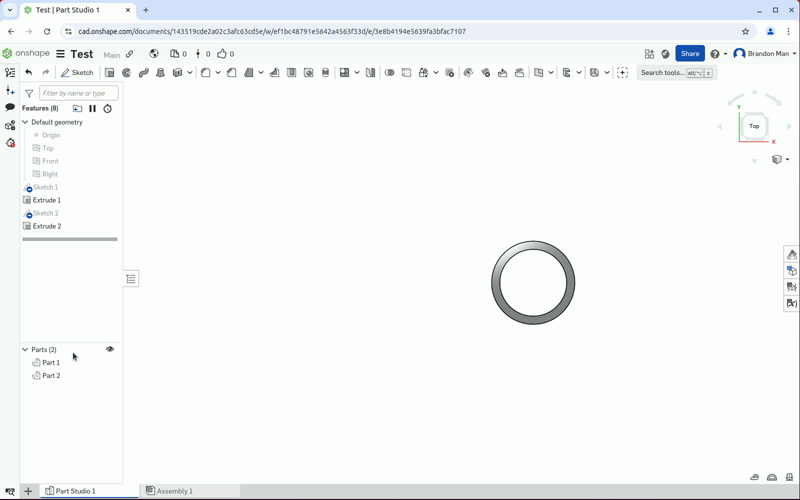
key(shift+p)
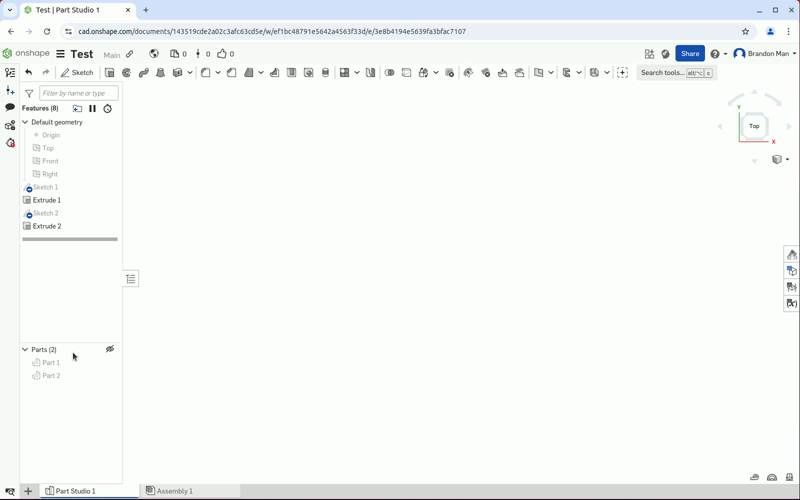
key(space)
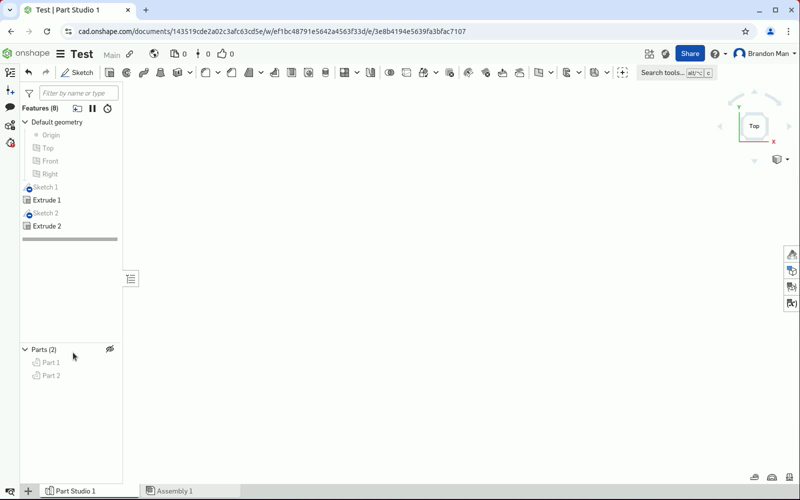
key_down(shift)
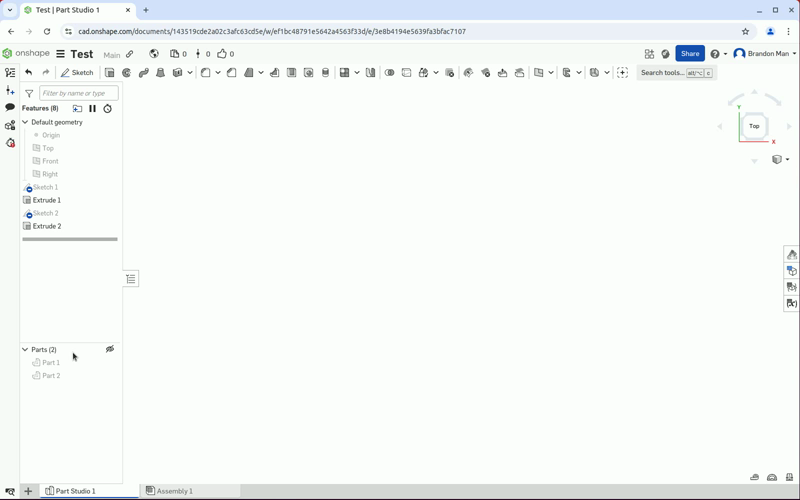
key(up)
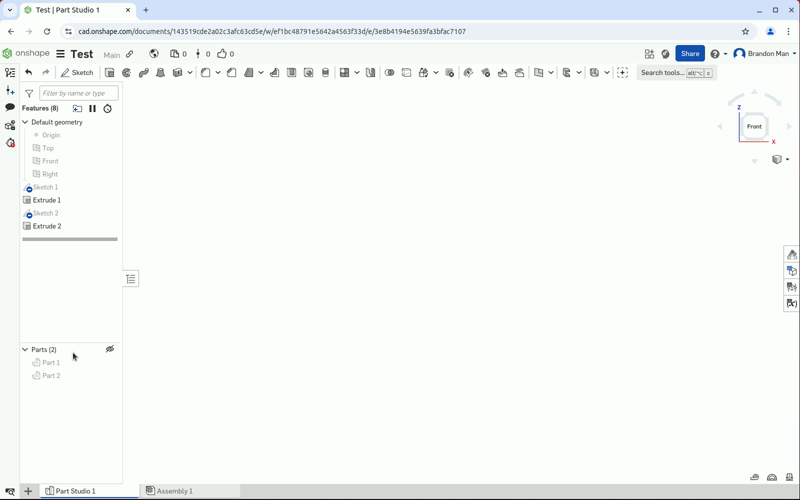
key_up(shift)
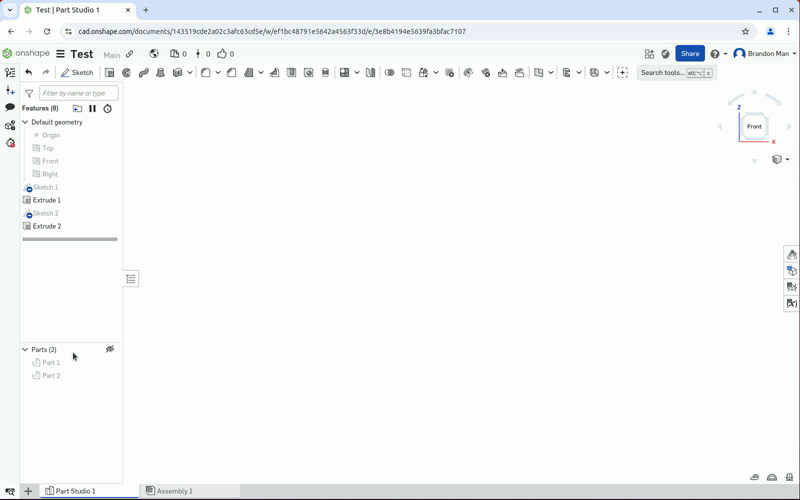
mouse_move(73, 352)
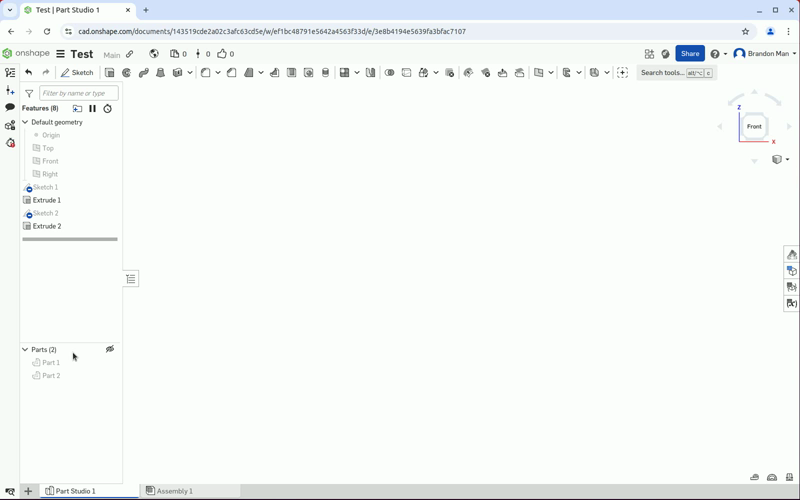
key(shift+y)
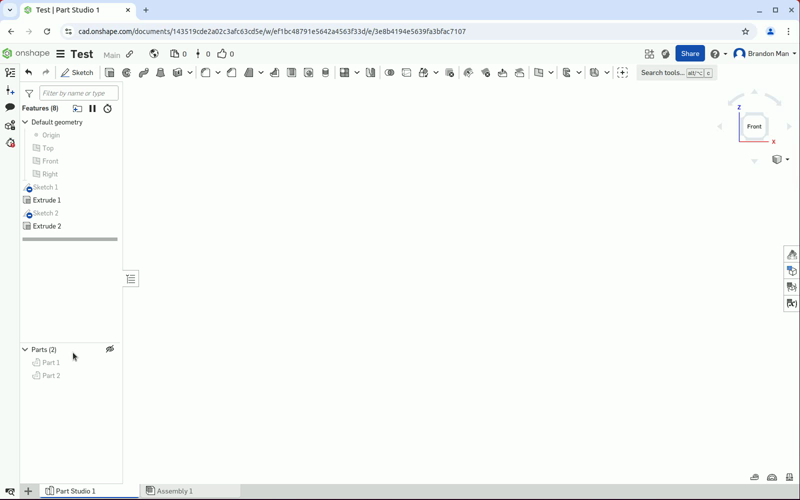
key(shift+s)
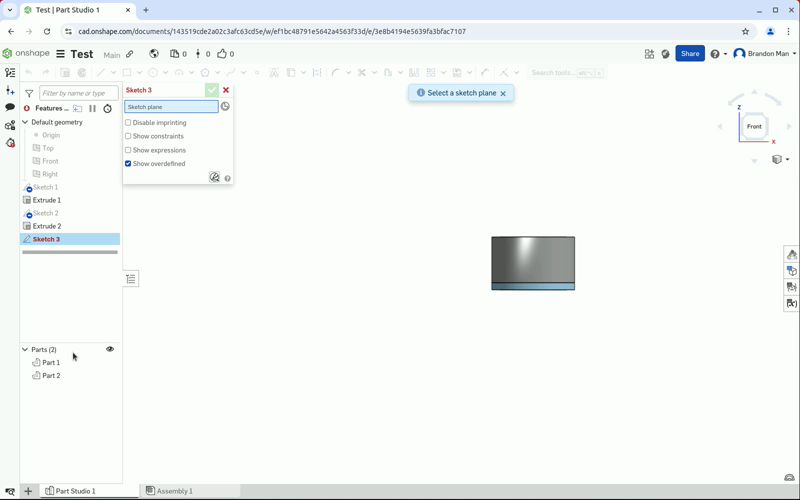
mouse_move(73, 163)
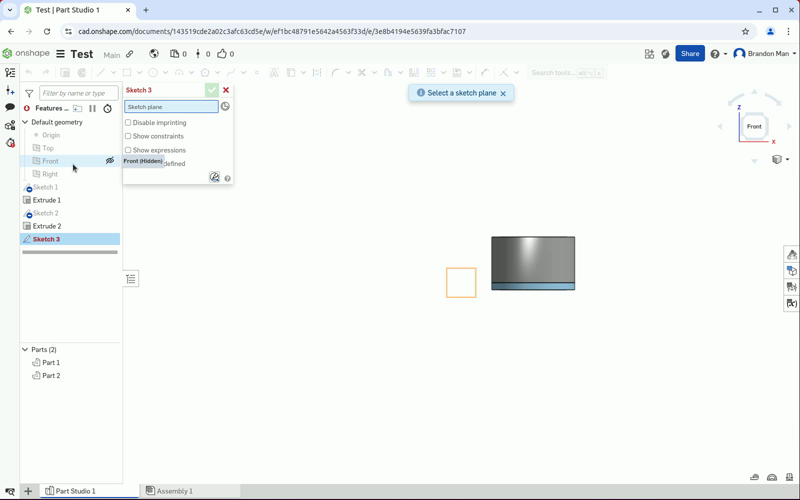
click(73, 163)
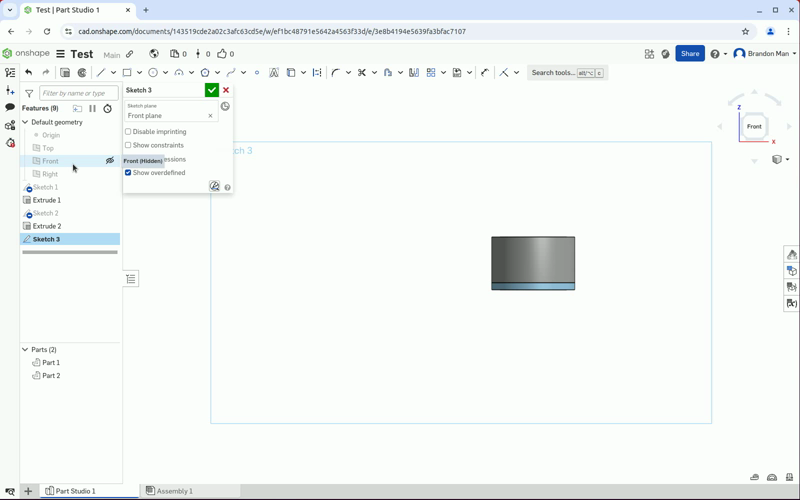
mouse_move(73, 352)
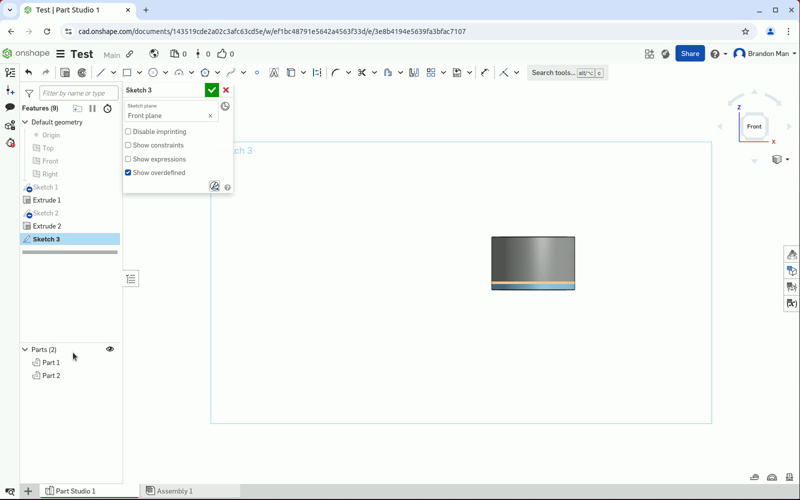
key(y)
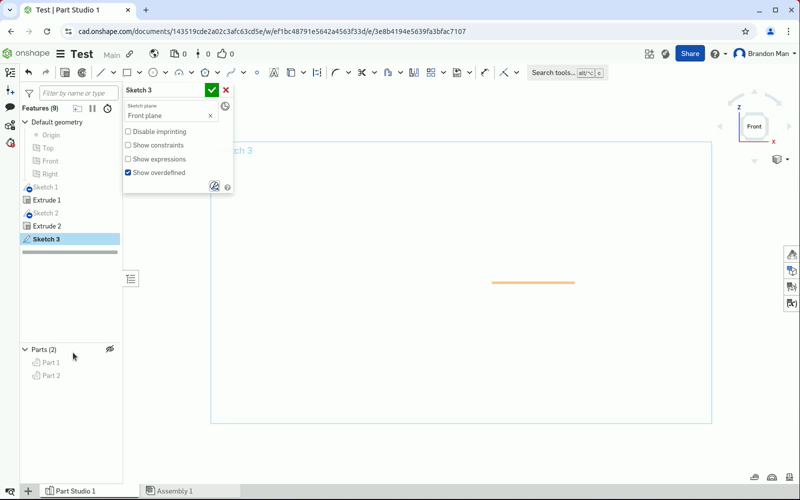
key(l)
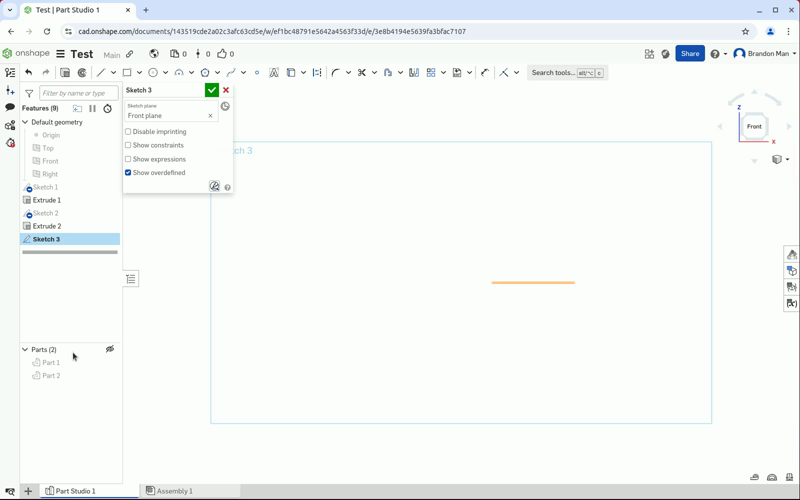
key_down(shift)
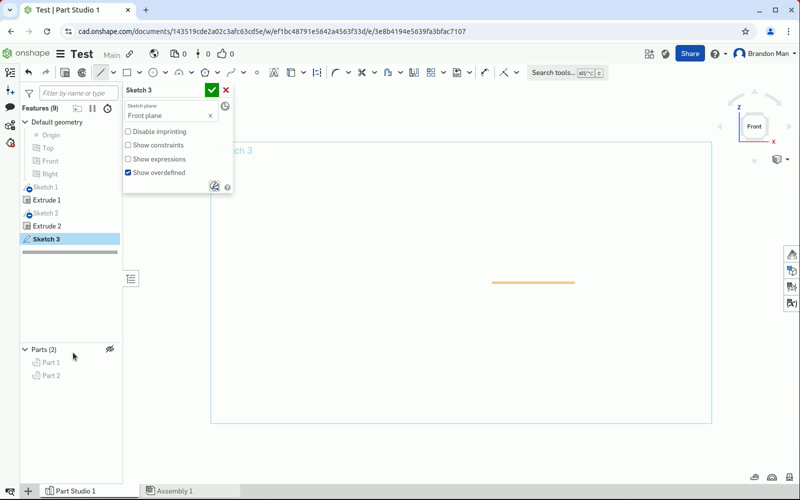
mouse_move(410, 291)
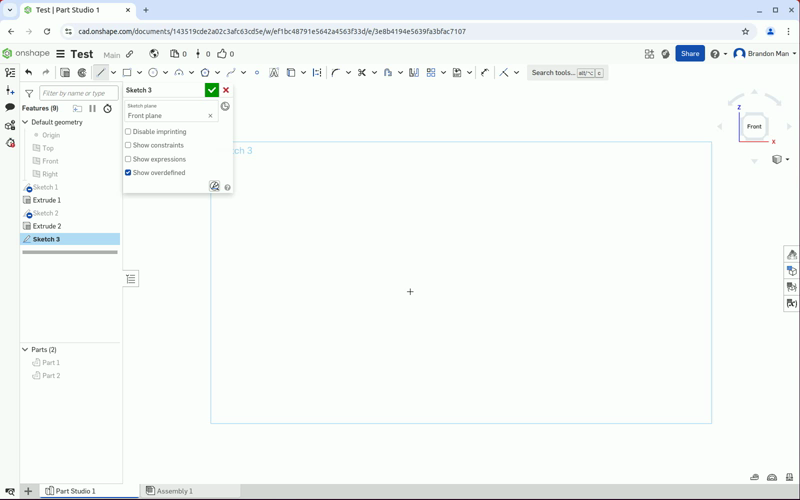
click(410, 291)
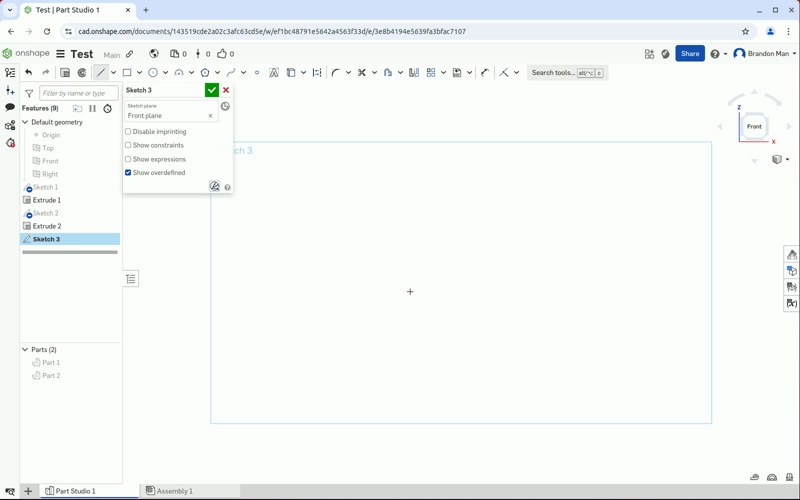
key_up(shift)
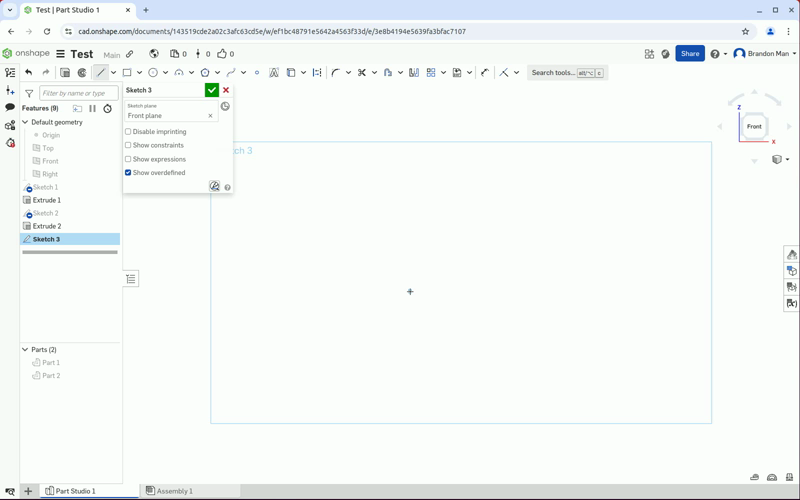
key_down(shift)
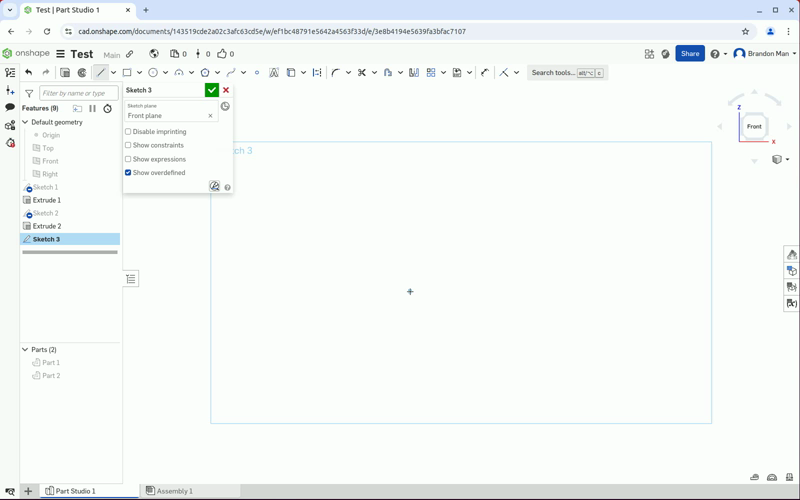
mouse_move(504, 291)
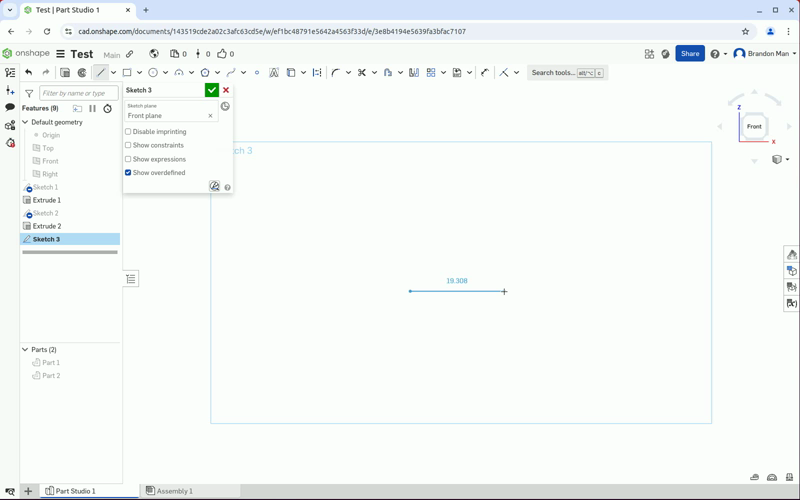
click(504, 291)
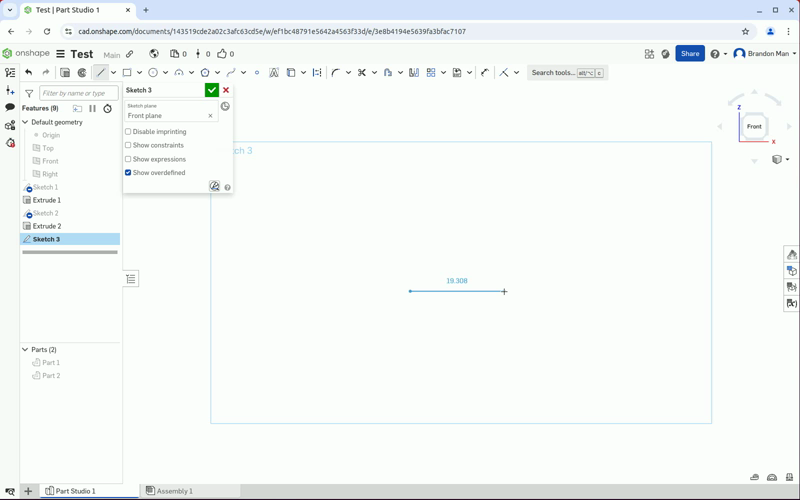
key_up(shift)
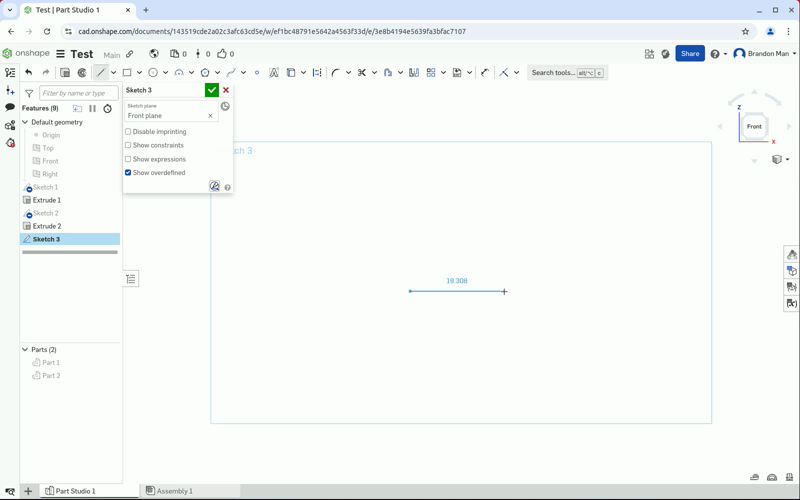
key_down(shift)
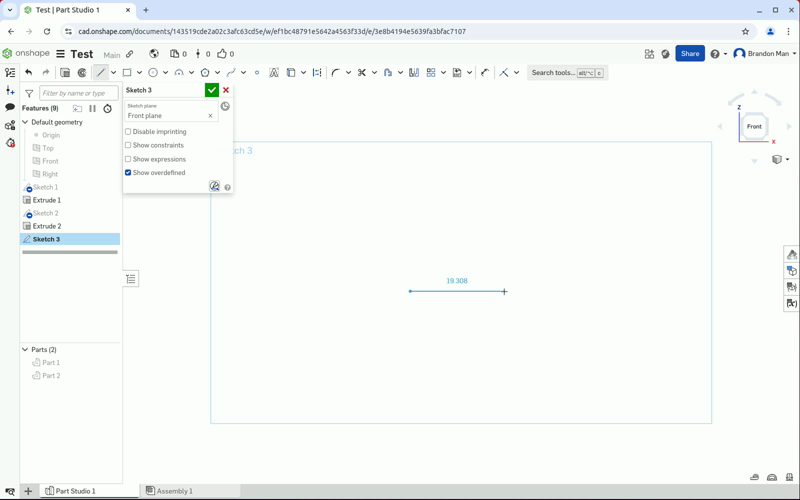
mouse_move(534, 291)
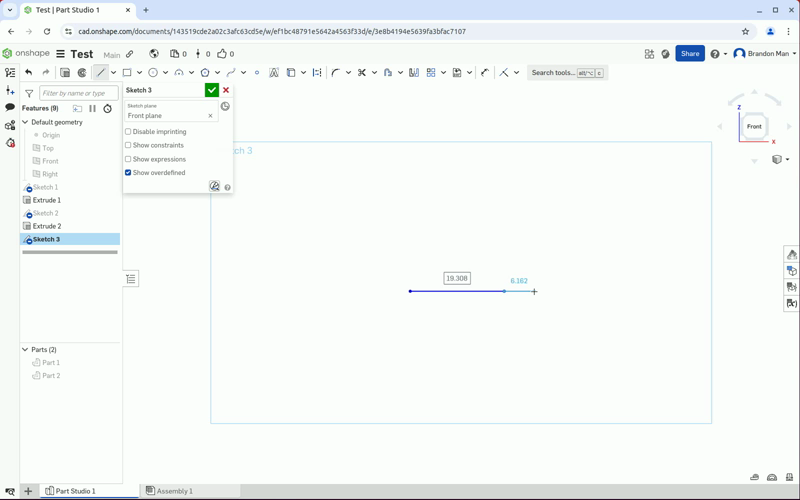
mouse_move(504, 246)
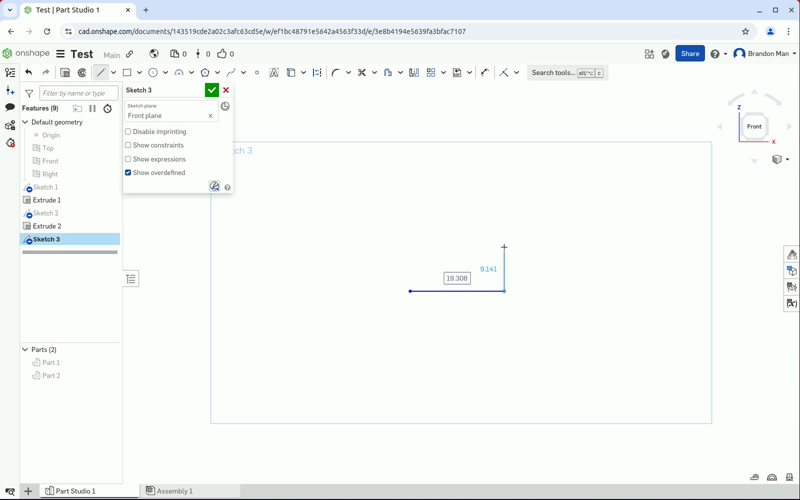
click(504, 246)
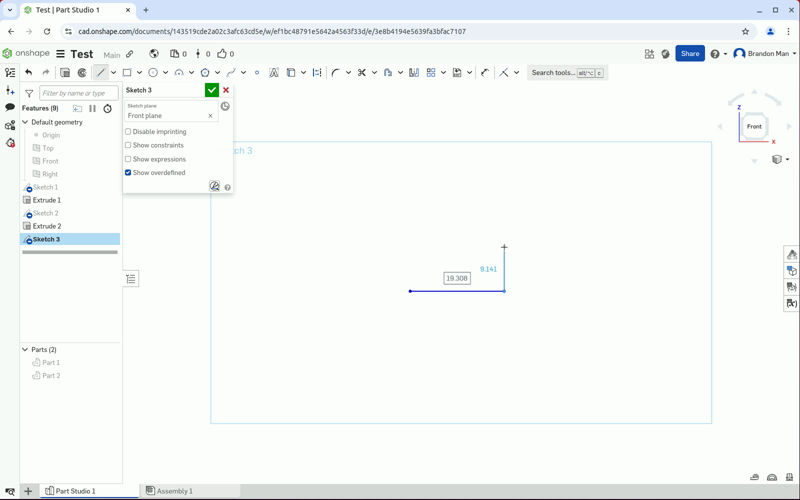
key_up(shift)
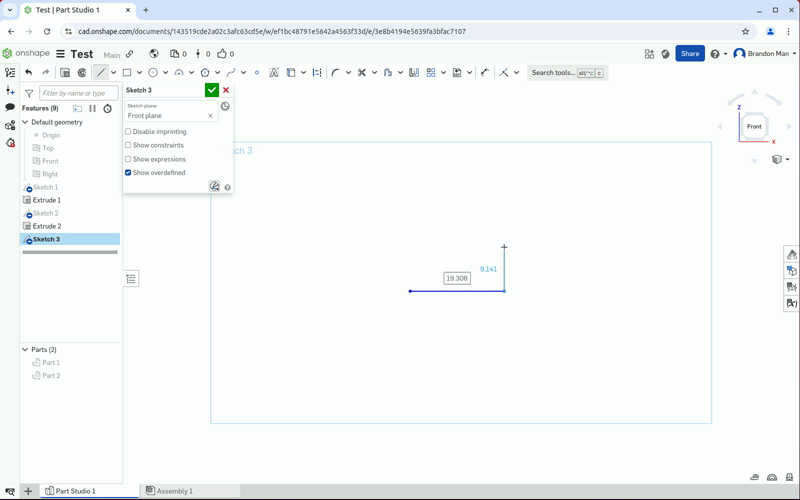
key_down(shift)
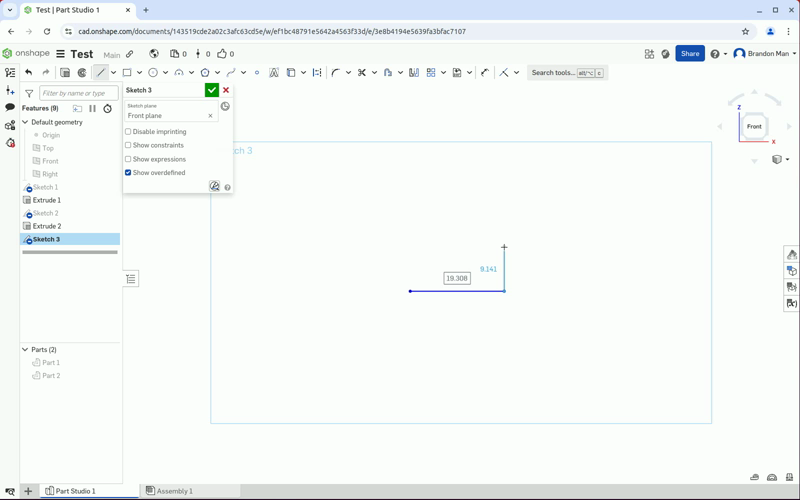
mouse_move(410, 291)
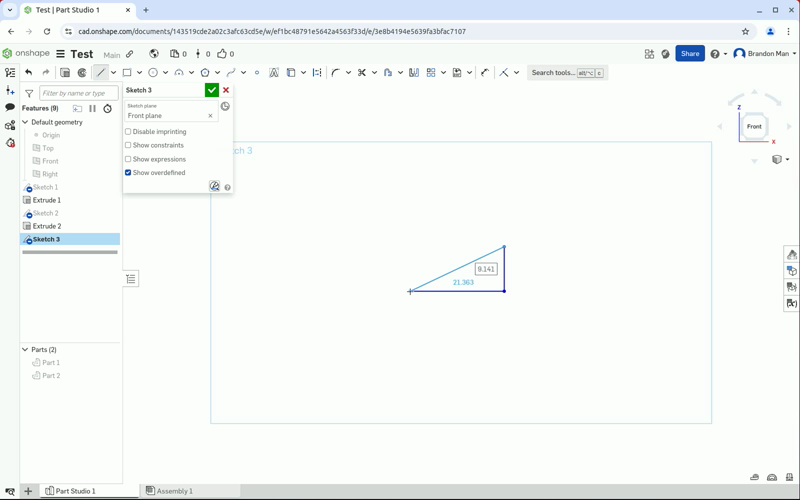
key_up(shift)
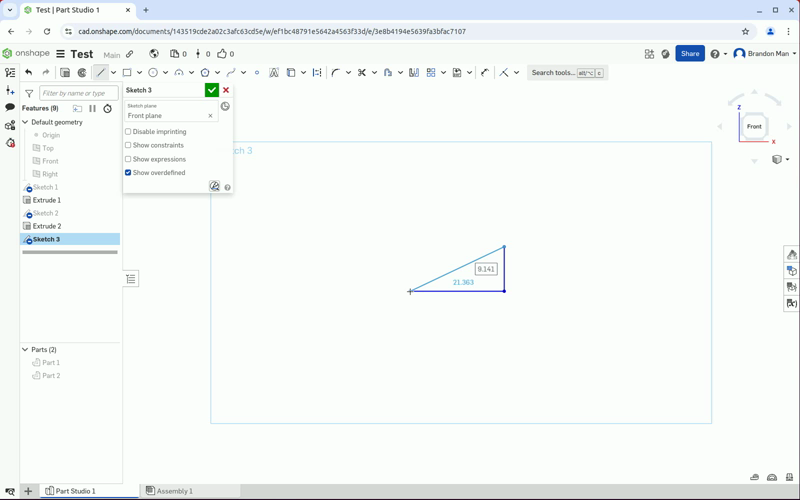
click(410, 291)
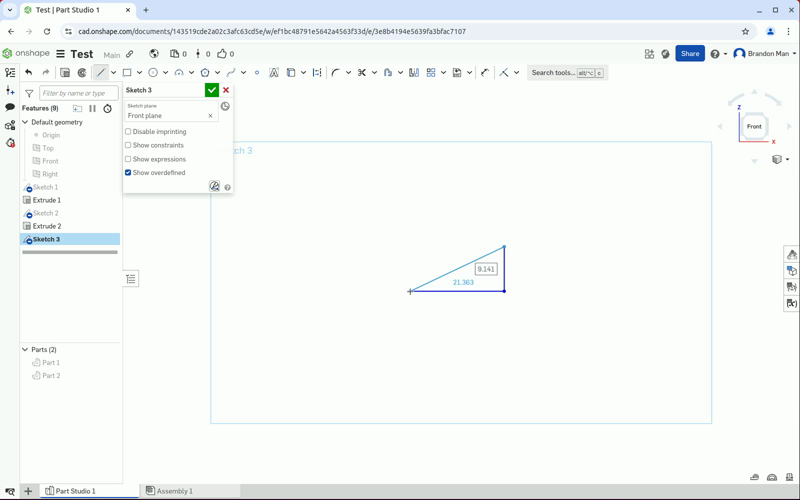
key(esc)
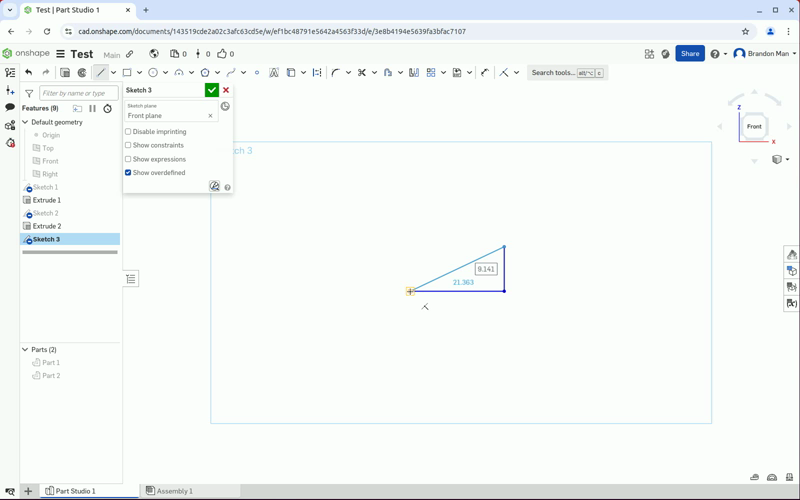
mouse_move(501, 257)
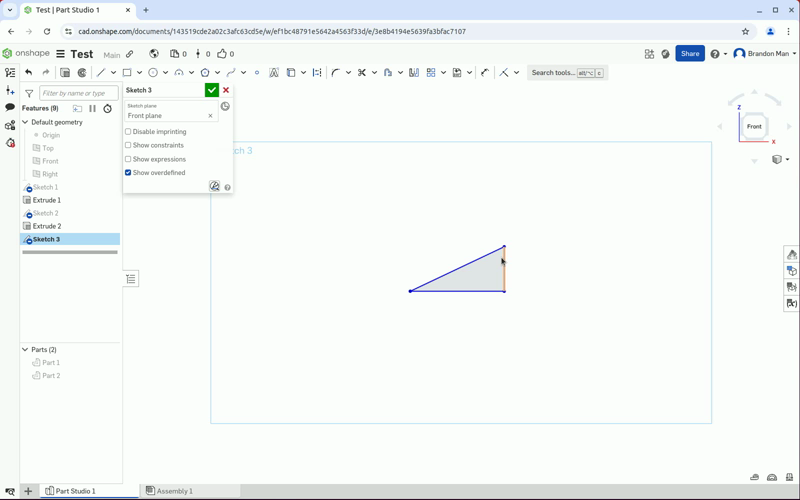
click(501, 257)
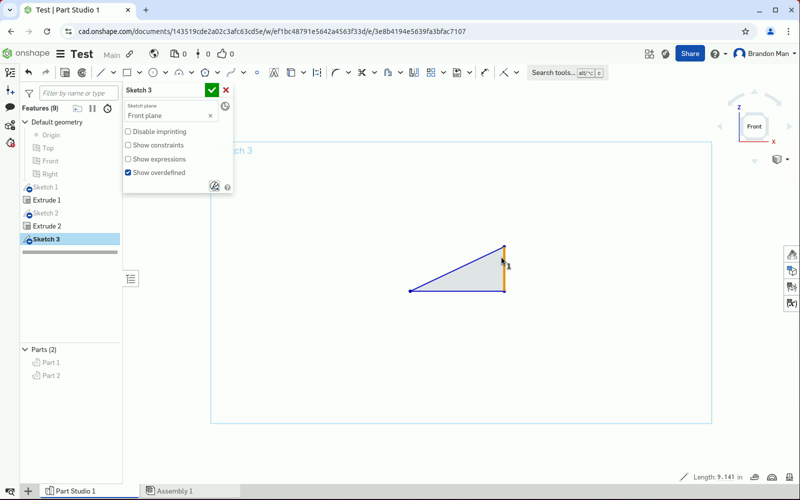
mouse_move(73, 352)
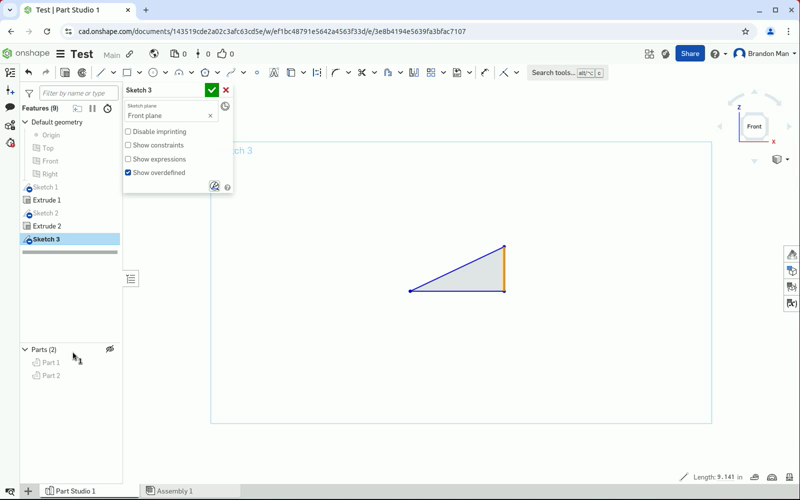
key(shift+y)
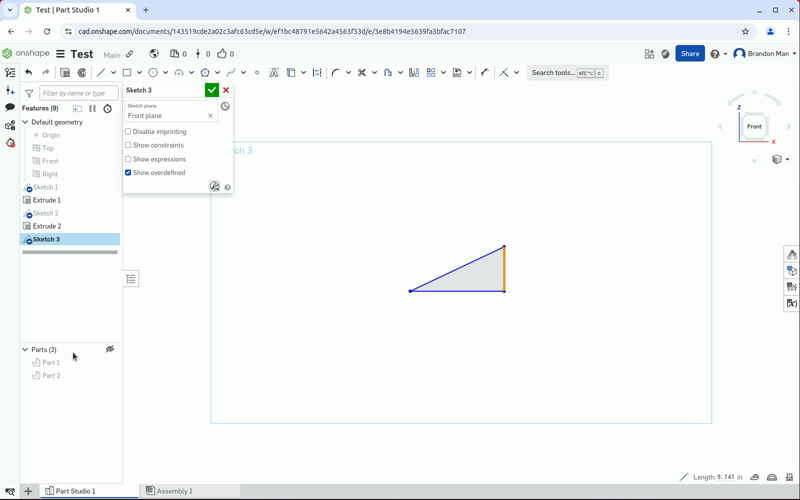
key(shift+e)
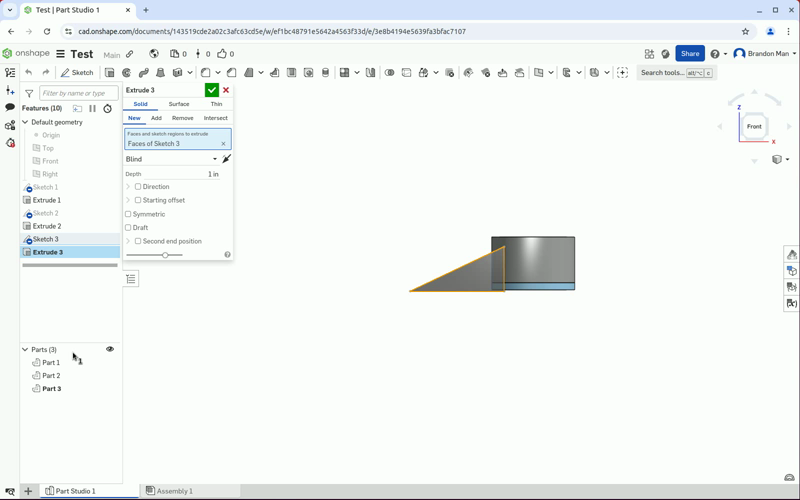
mouse_move(143, 106)
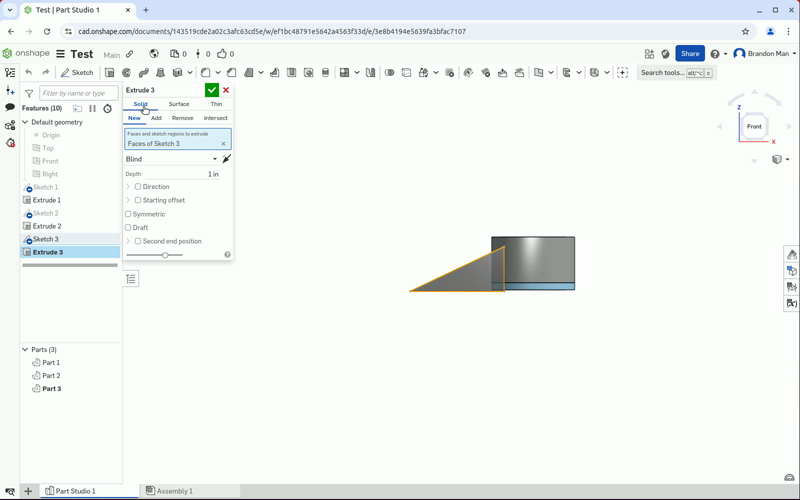
click(143, 106)
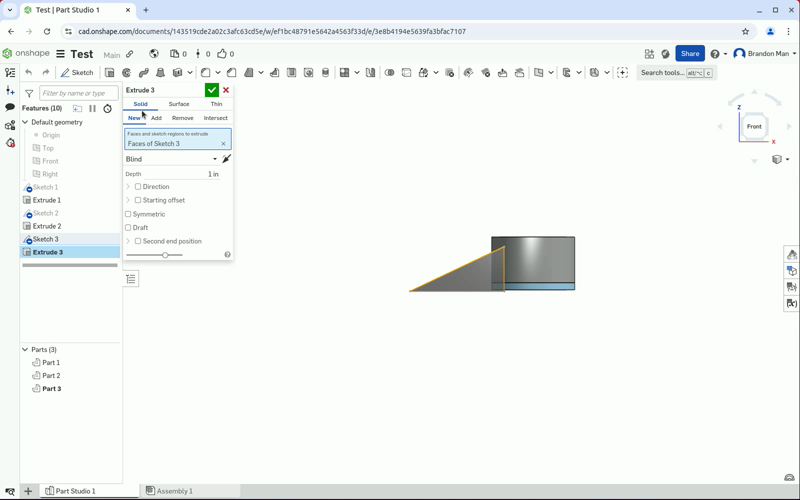
mouse_move(137, 120)
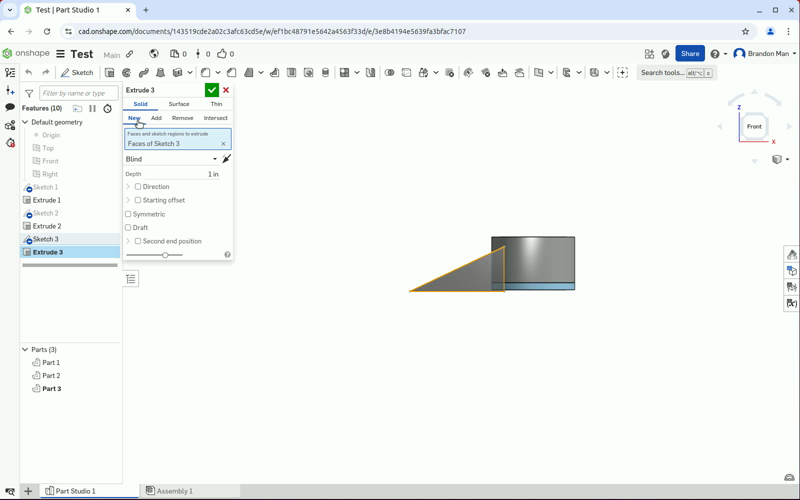
click(137, 120)
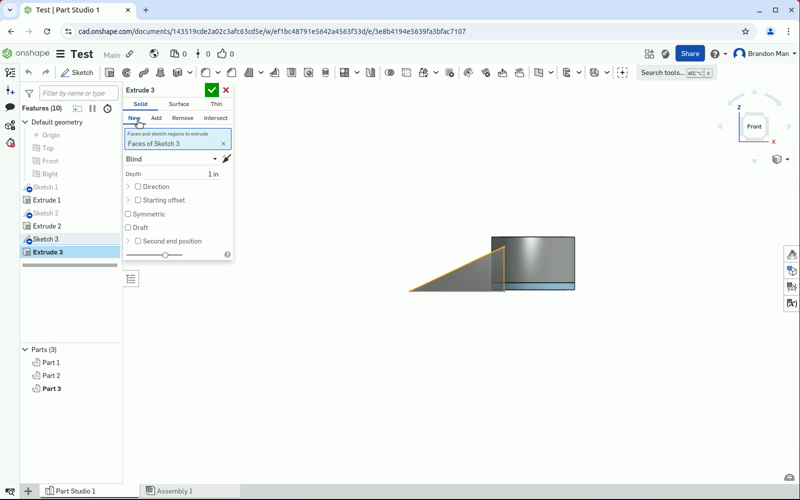
key(tab, 4)
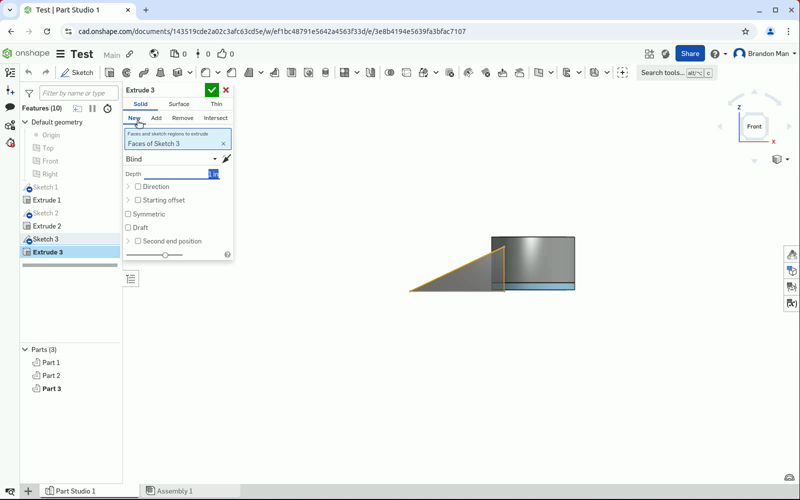
text(1.444)
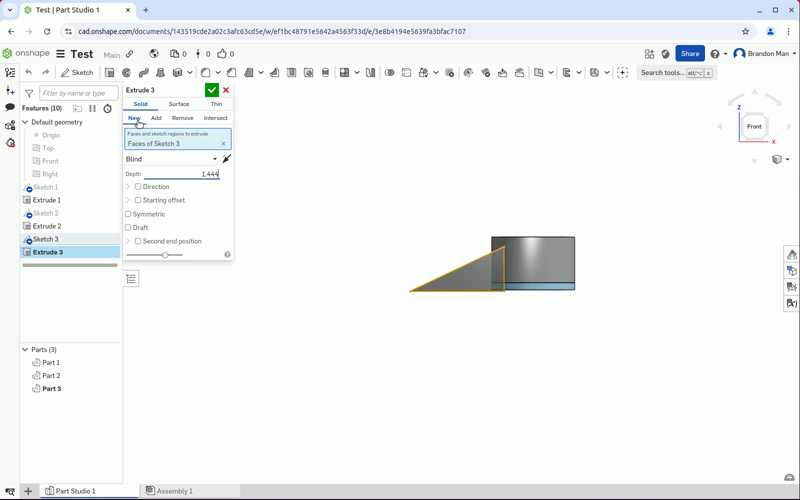
key(tab, 3)
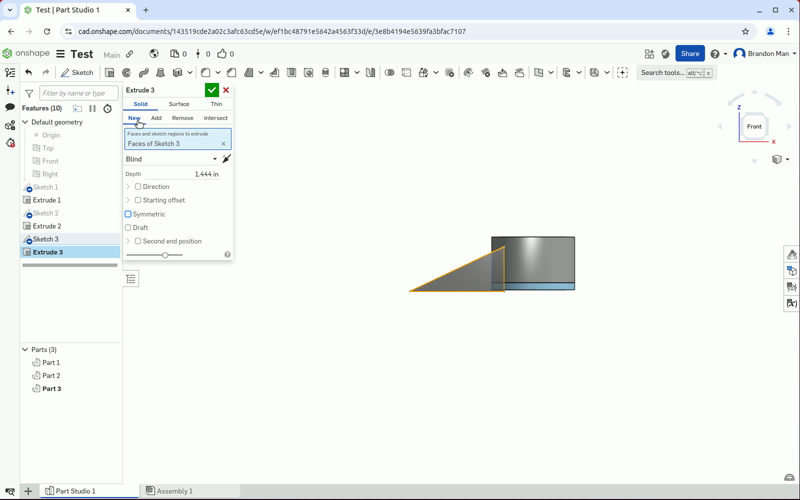
key(space)
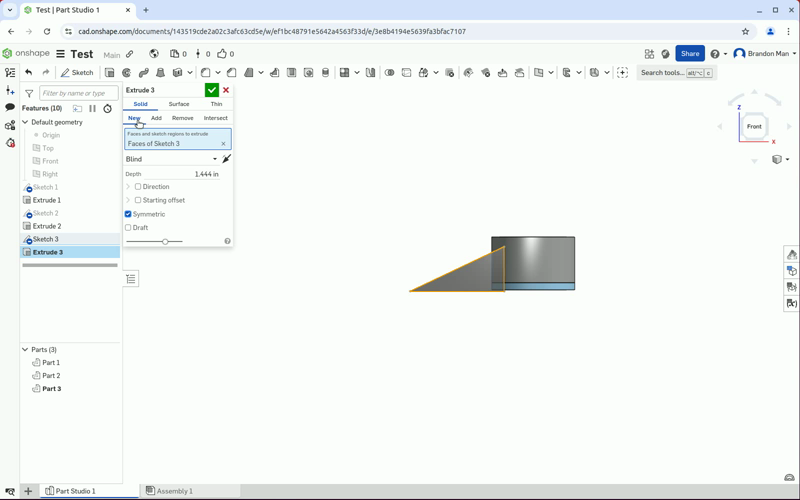
key(enter)
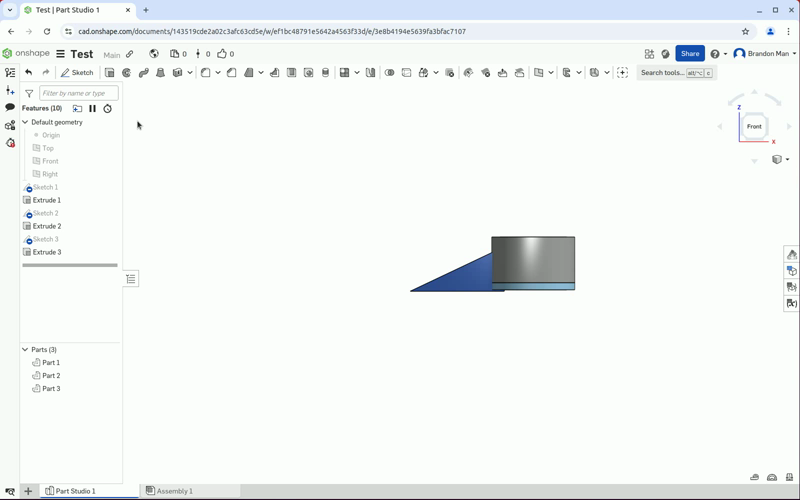
key(shift+h)
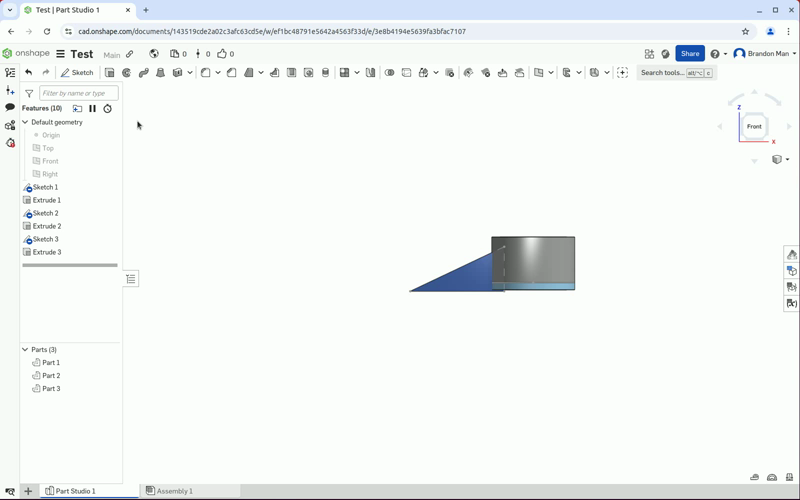
key(shift+h)
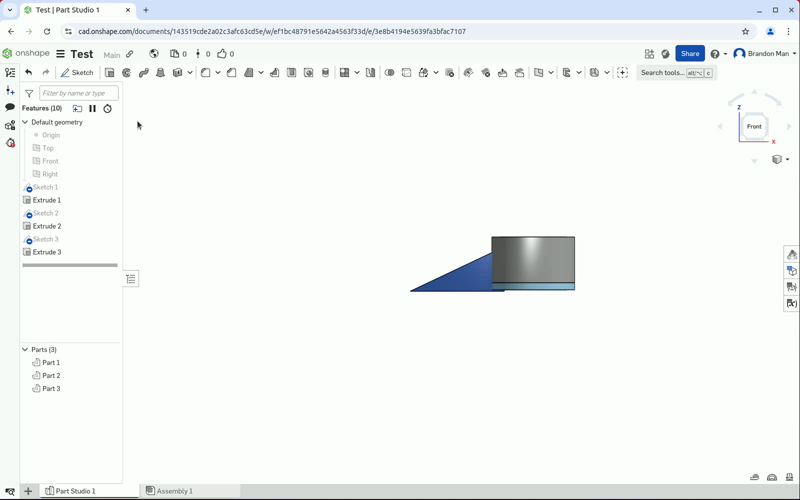
mouse_move(73, 189)
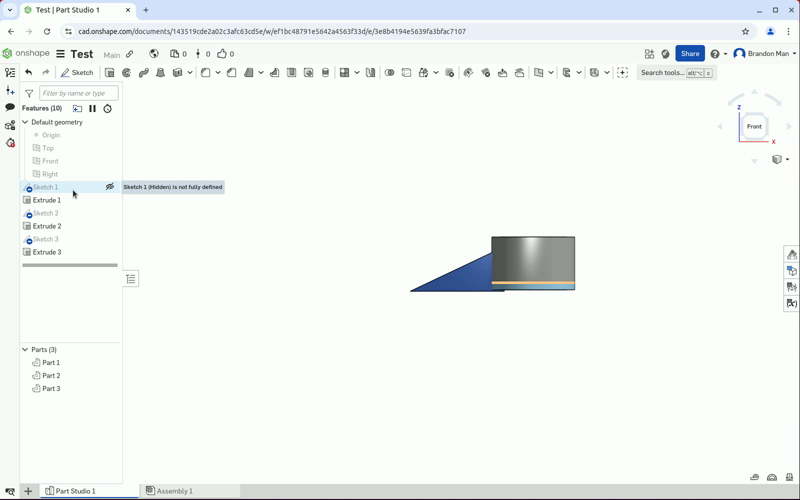
click(73, 189)
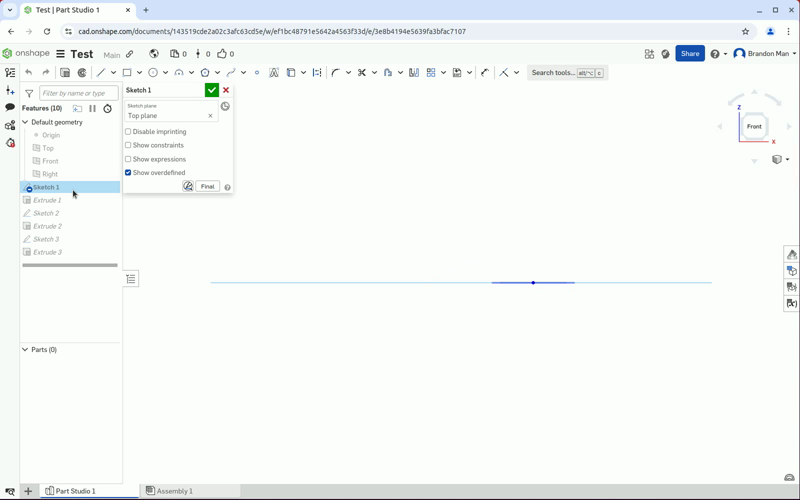
mouse_move(229, 92)
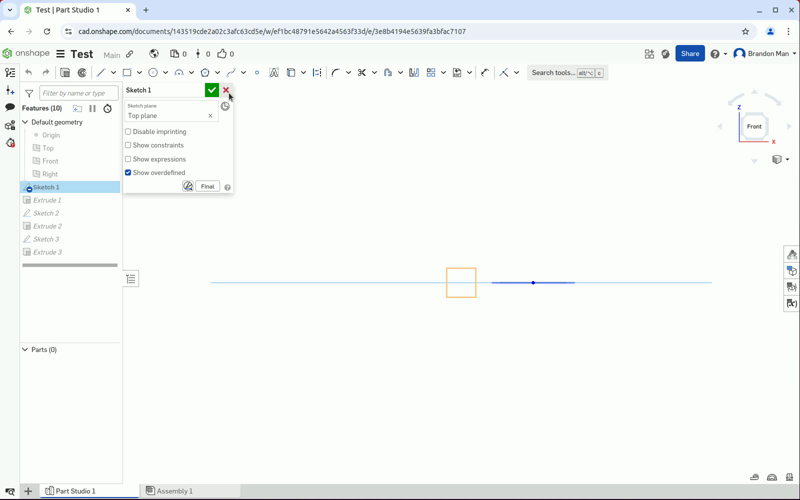
click(229, 92)
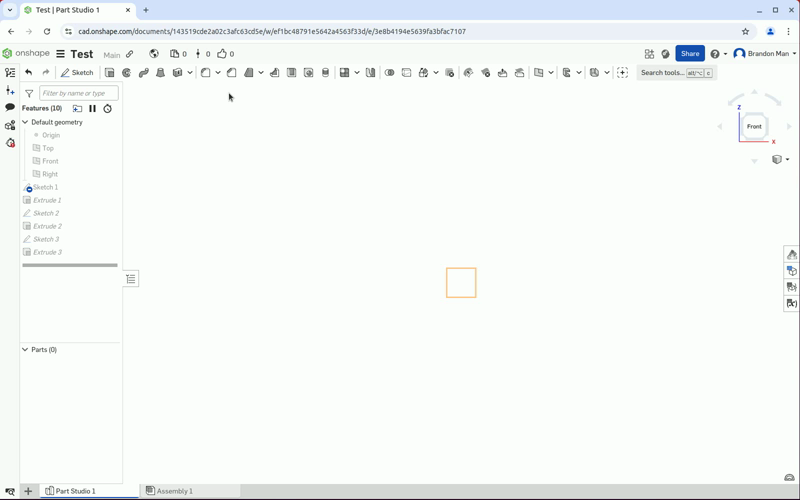
mouse_move(73, 352)
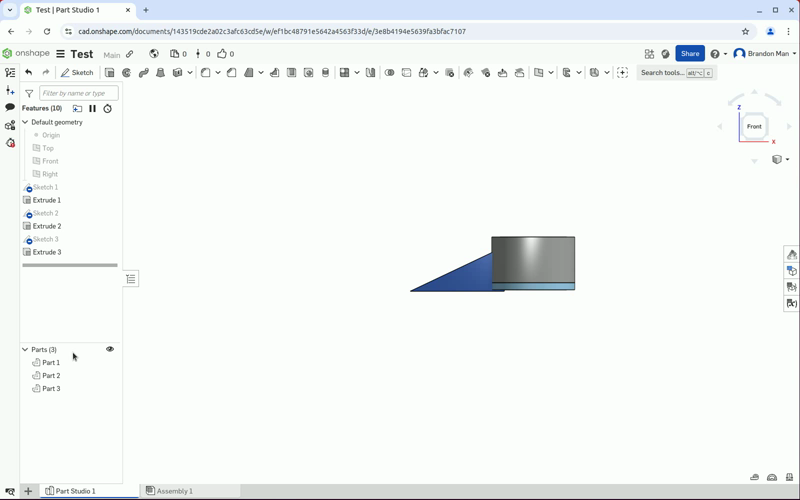
key(y)
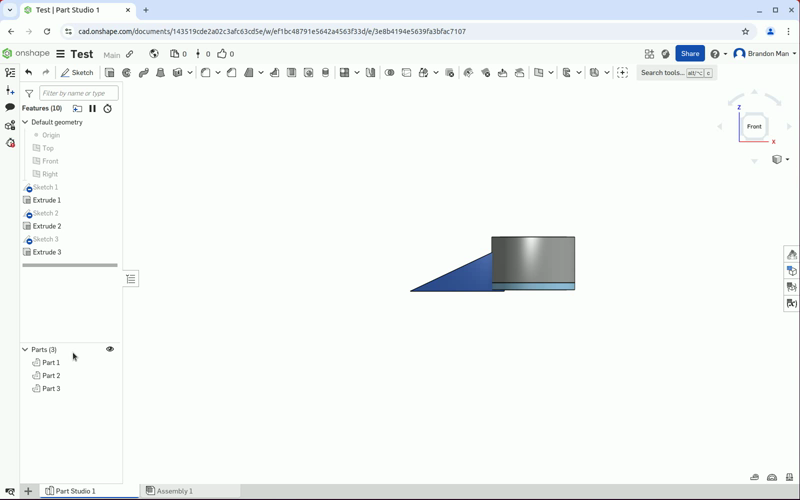
key(shift+p)
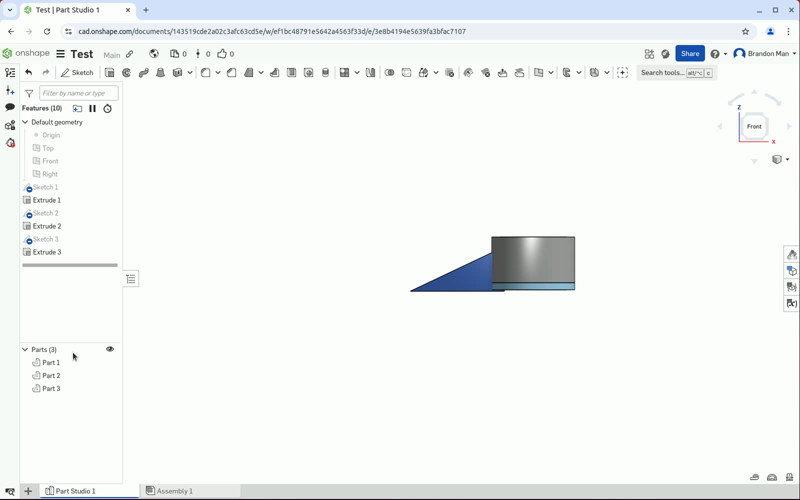
key(space)
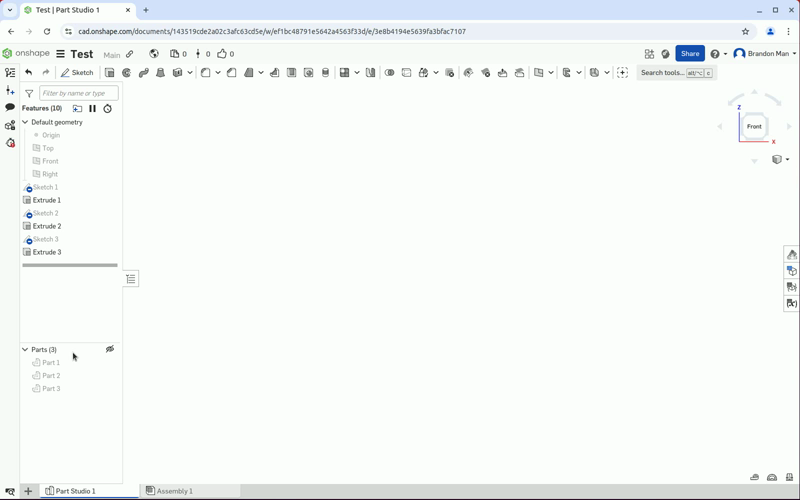
key_down(shift)
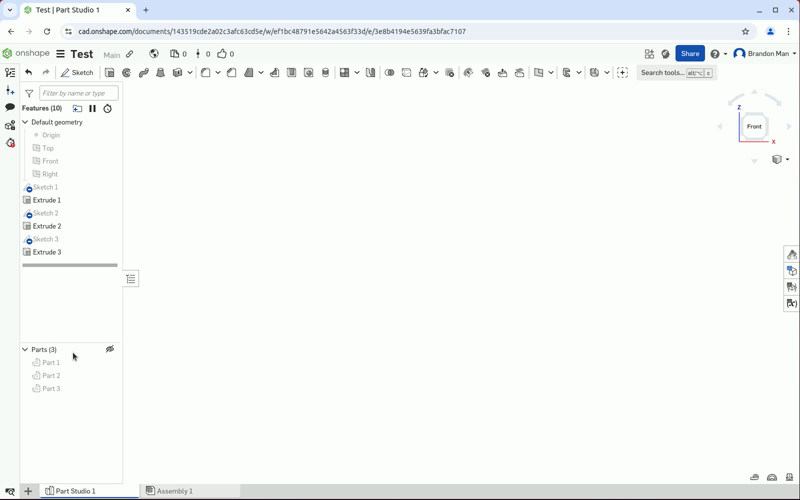
key(down)
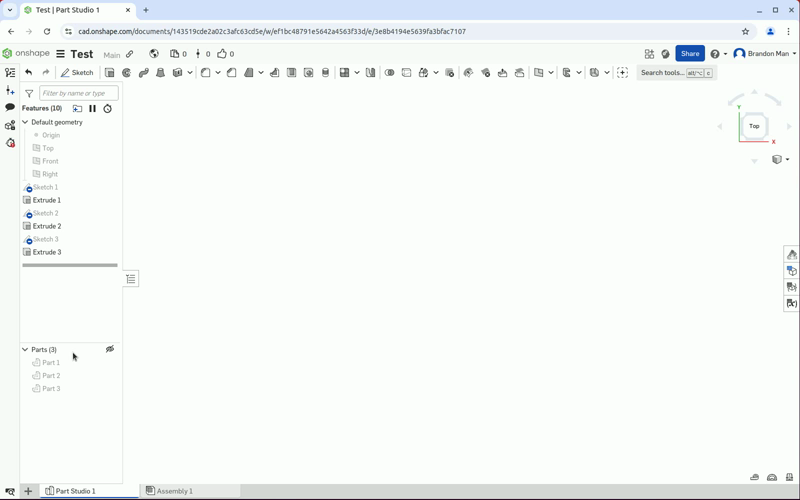
key_up(shift)
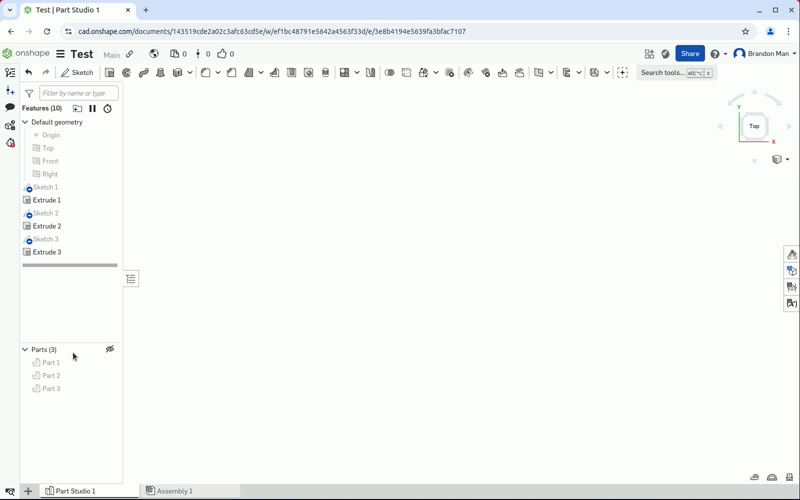
mouse_move(73, 352)
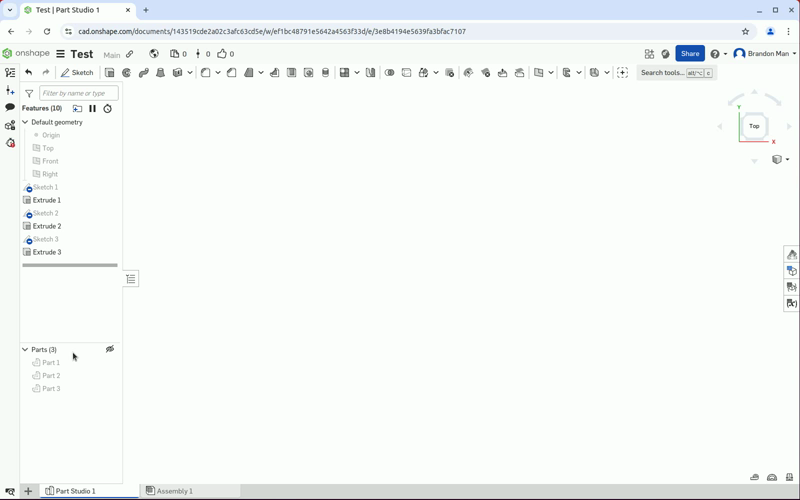
key(shift+y)
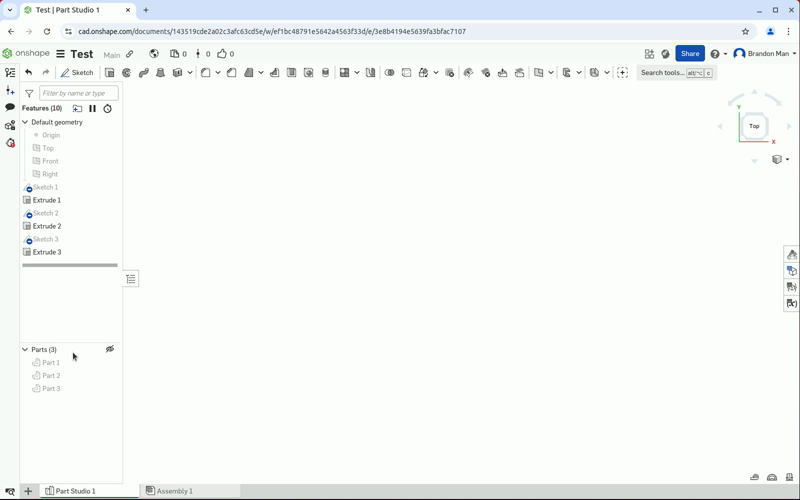
key(shift+s)
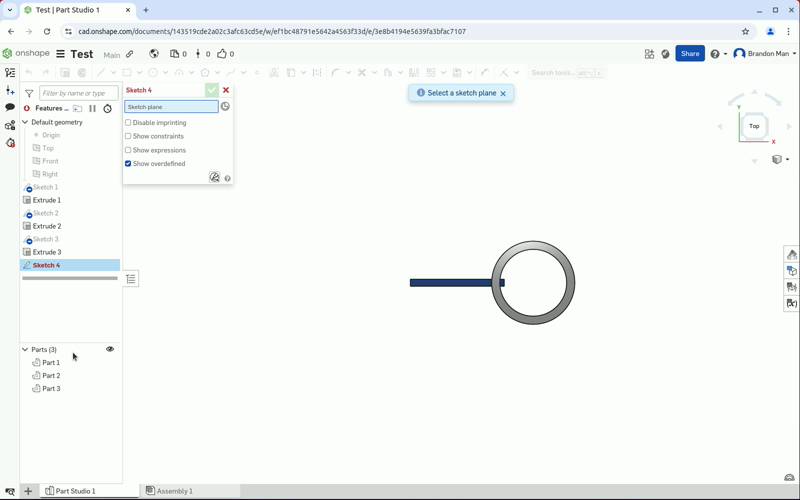
mouse_move(73, 150)
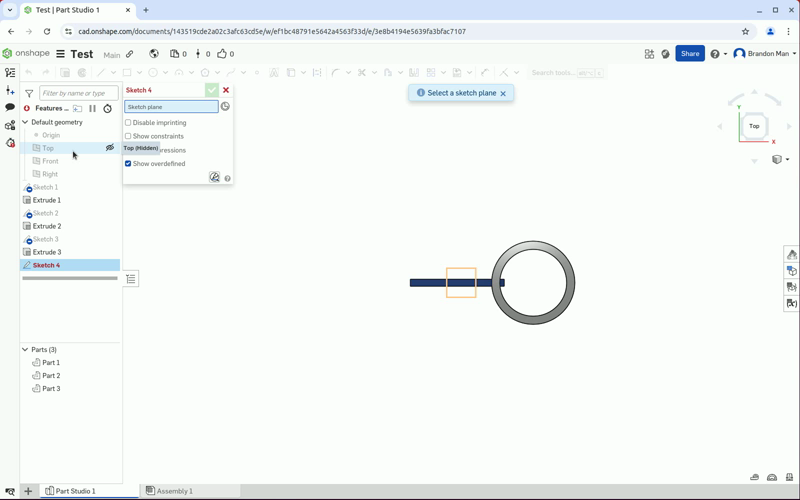
click(73, 150)
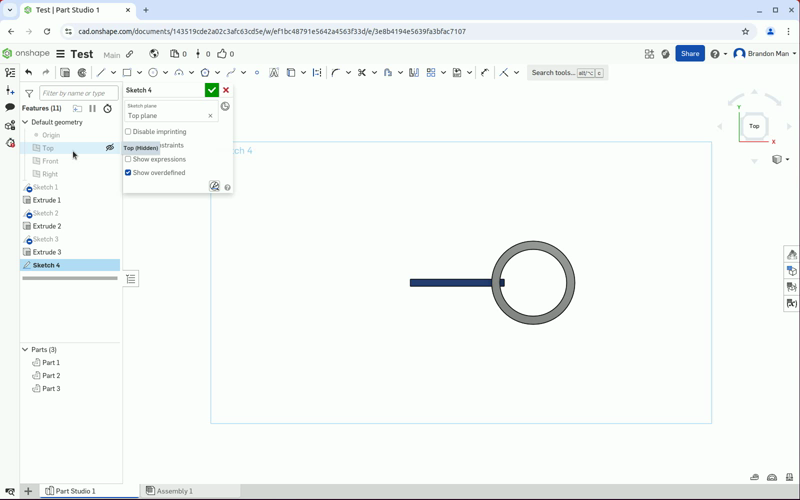
mouse_move(73, 352)
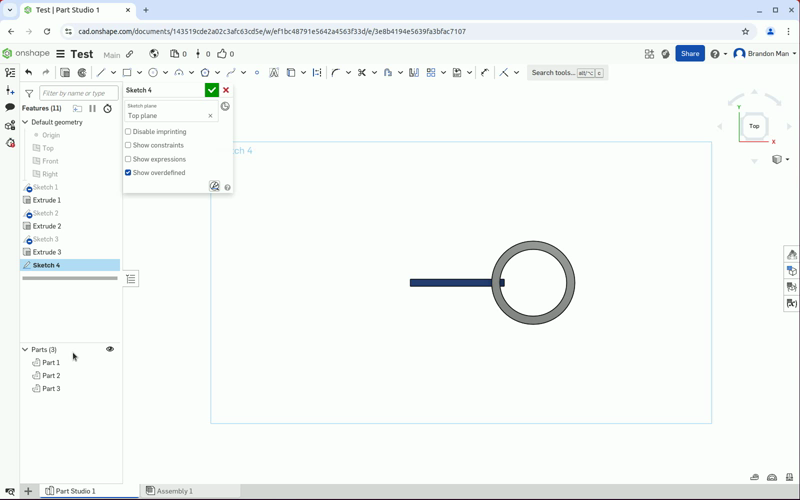
key(y)
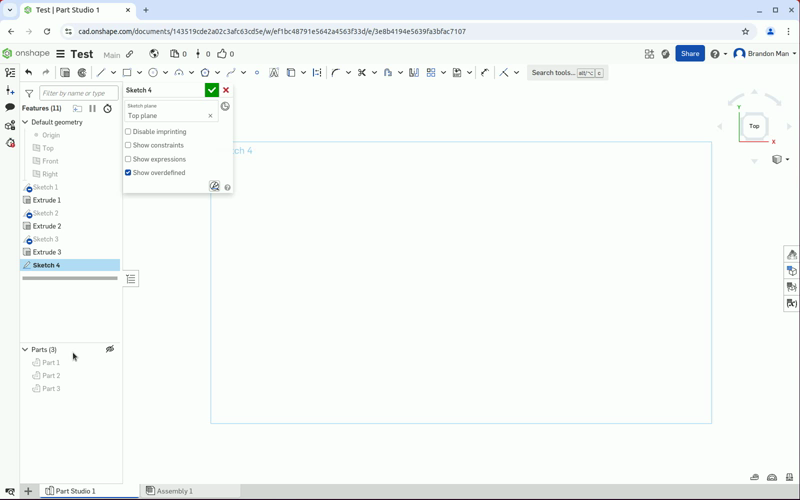
key(l)
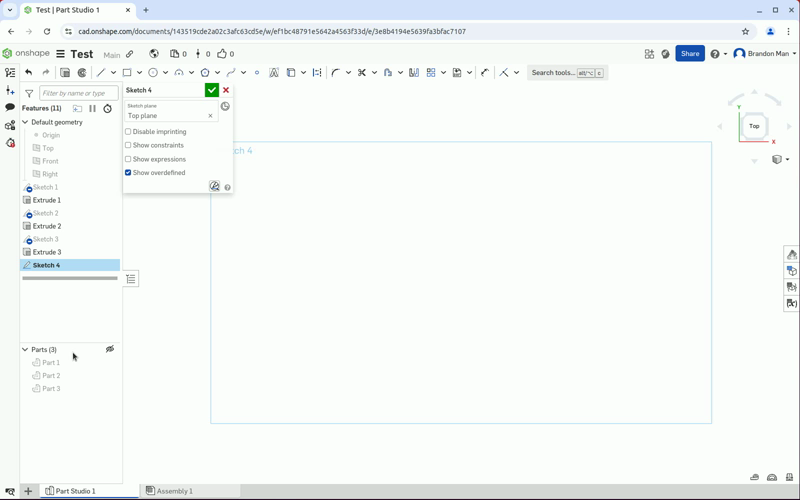
key_down(shift)
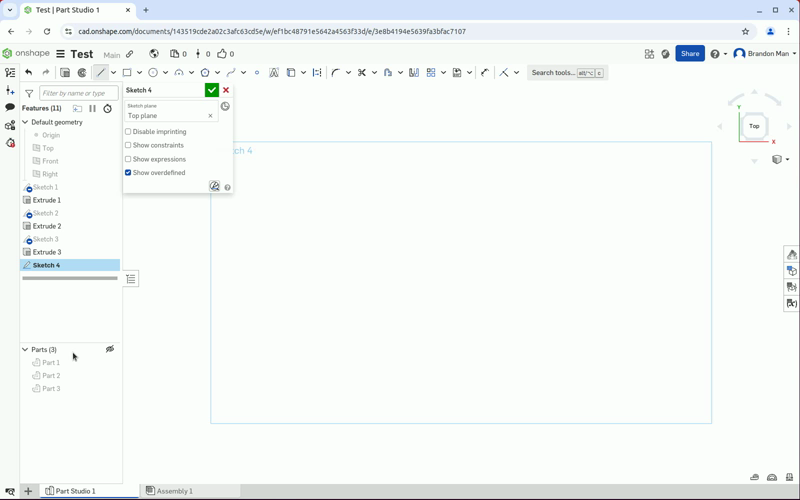
mouse_move(388, 313)
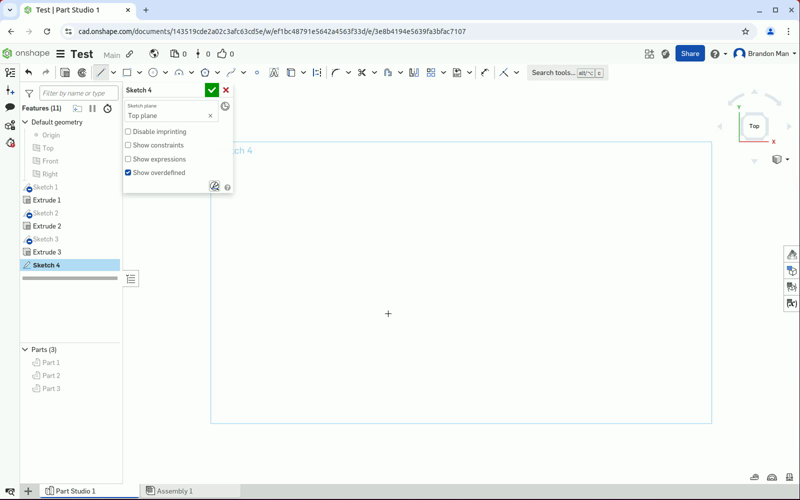
click(388, 313)
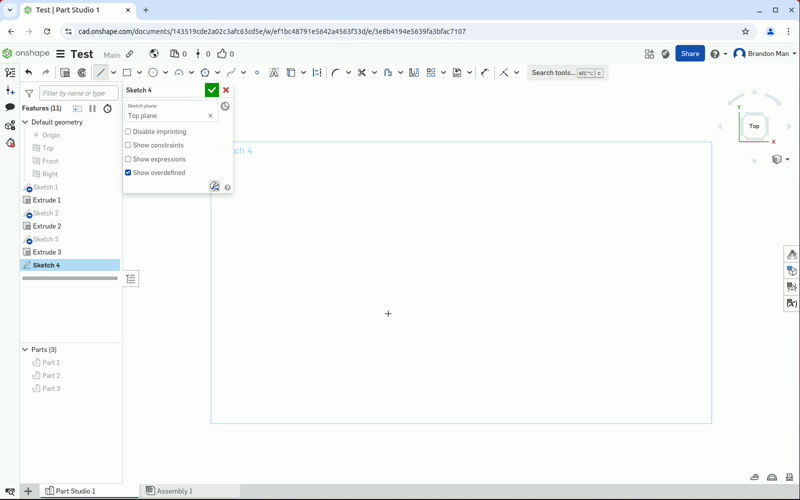
key_up(shift)
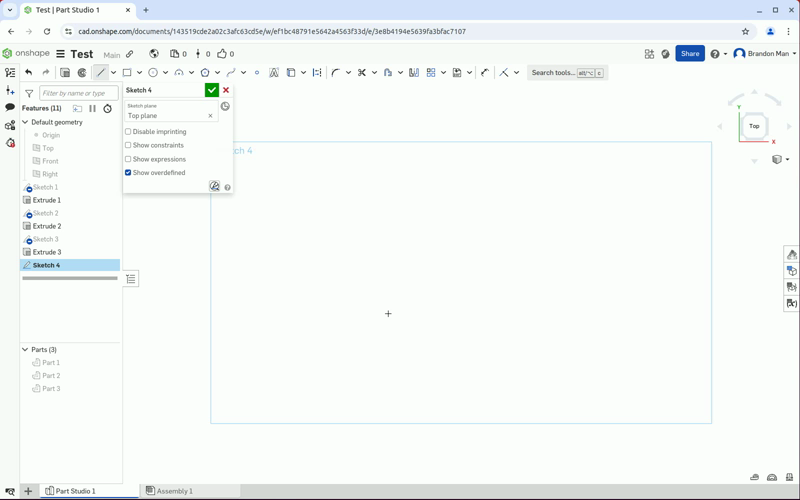
key_down(shift)
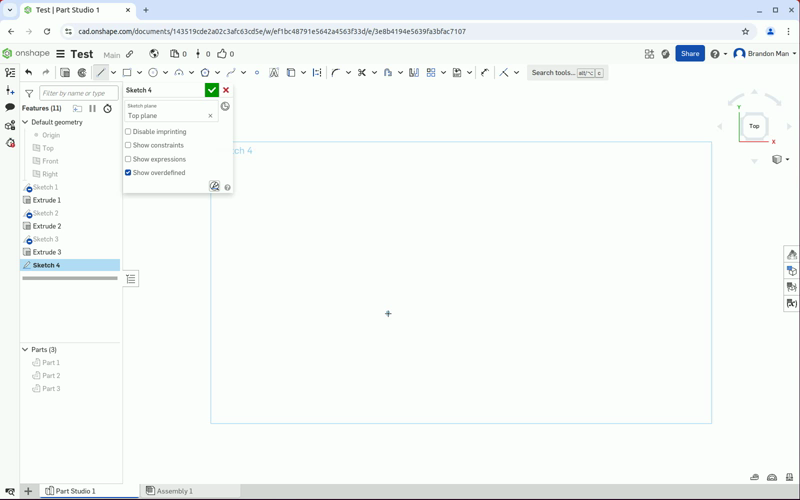
mouse_move(508, 313)
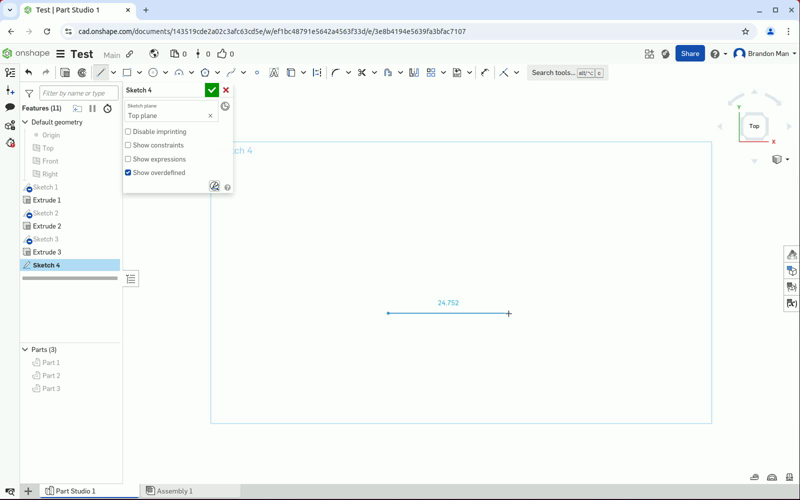
click(508, 313)
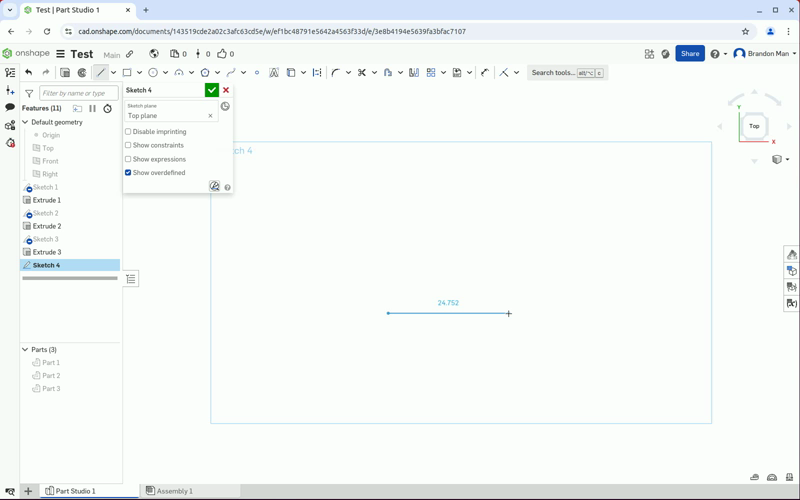
key_up(shift)
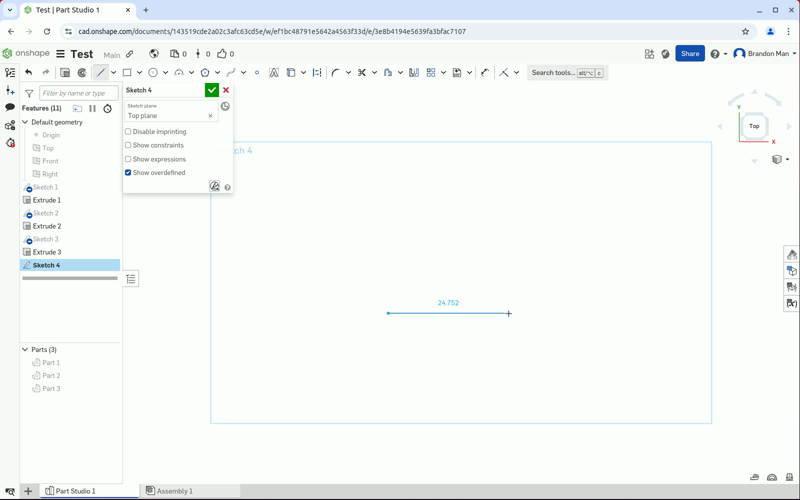
key_down(shift)
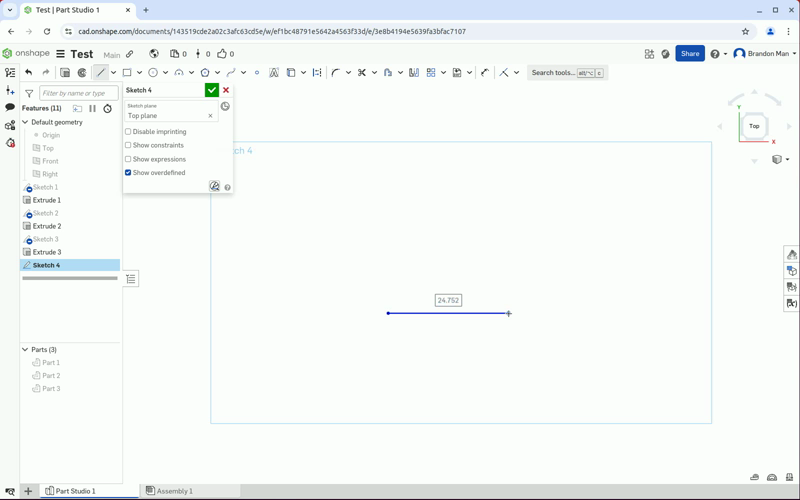
mouse_move(508, 249)
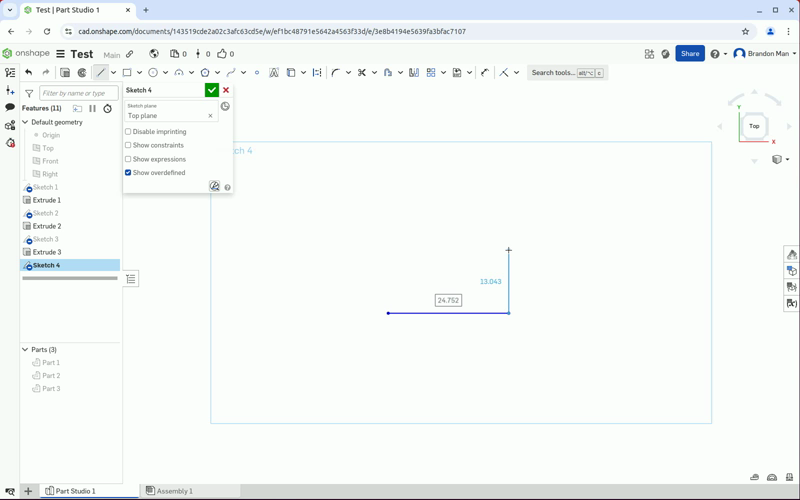
click(508, 249)
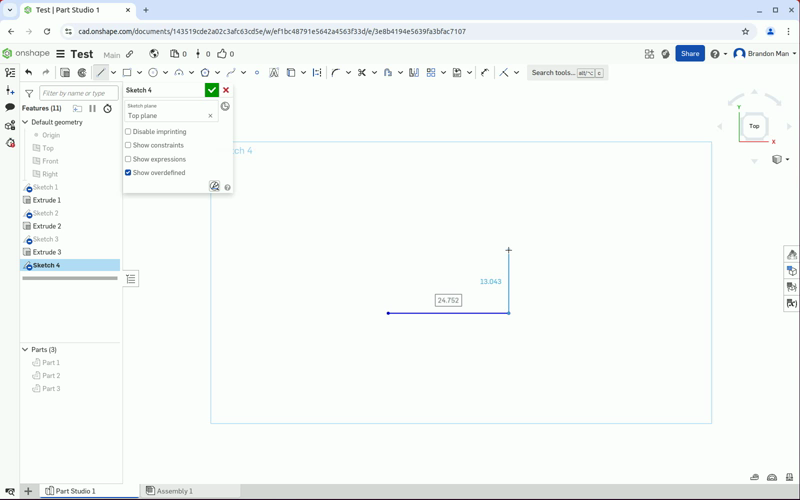
key_up(shift)
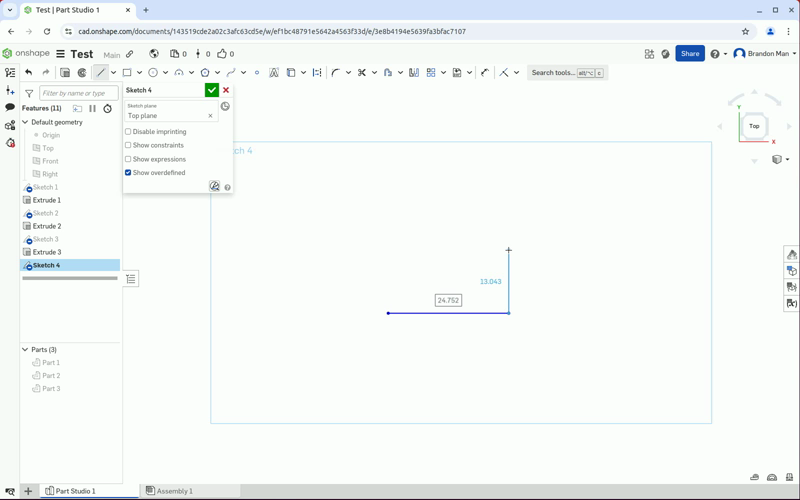
key_down(shift)
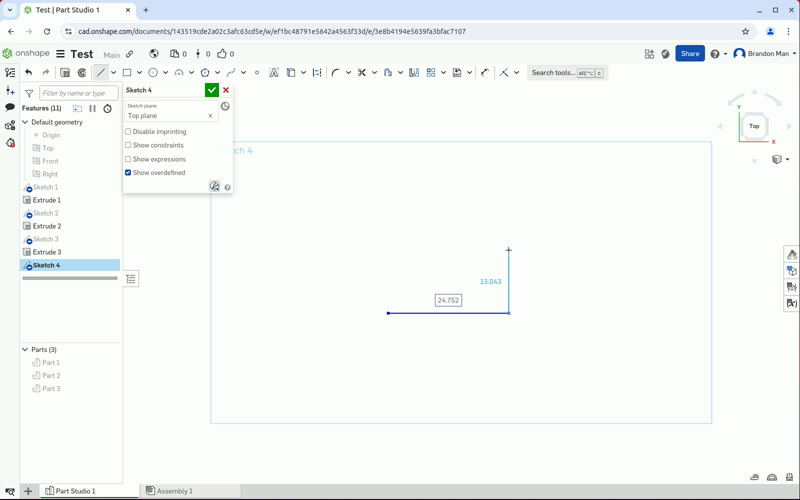
mouse_move(388, 249)
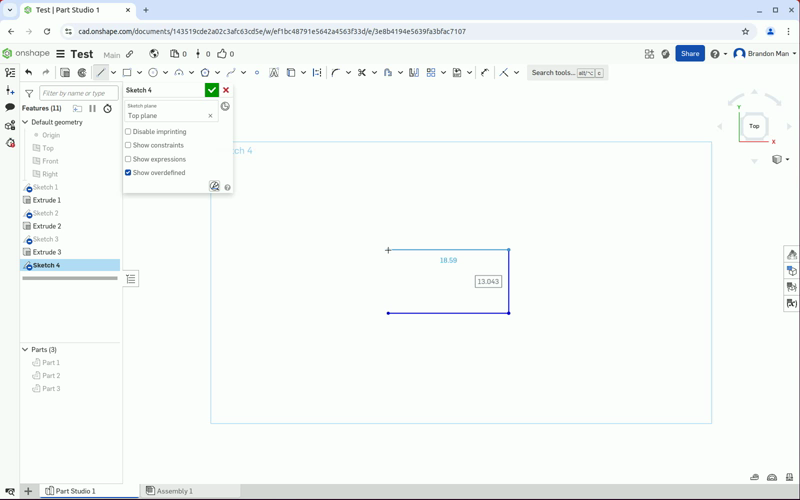
click(388, 249)
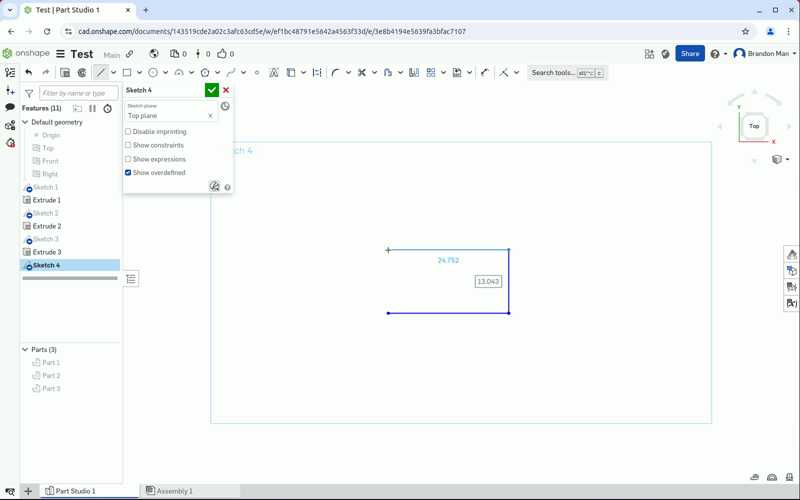
key_up(shift)
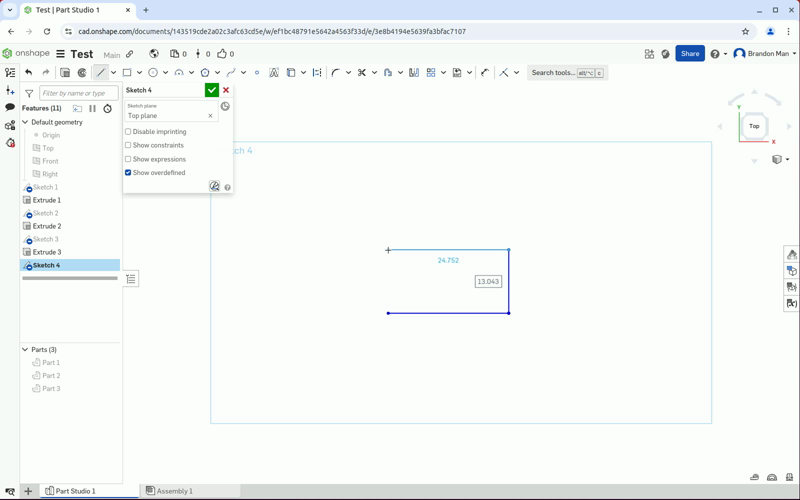
key_down(shift)
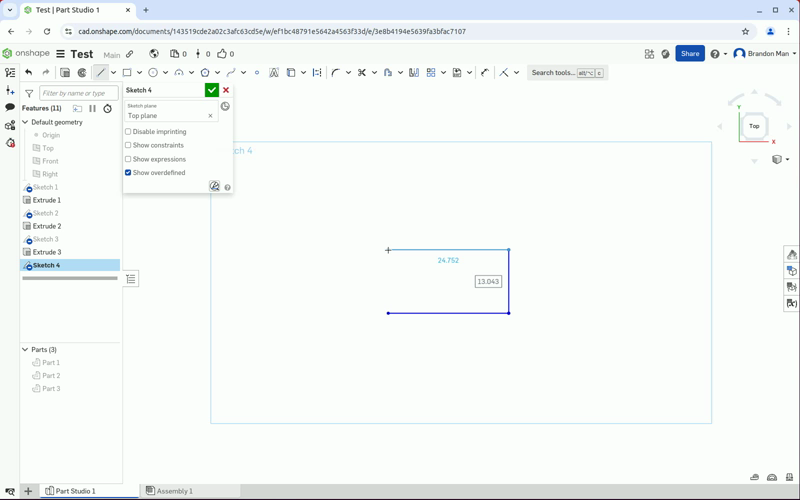
mouse_move(388, 313)
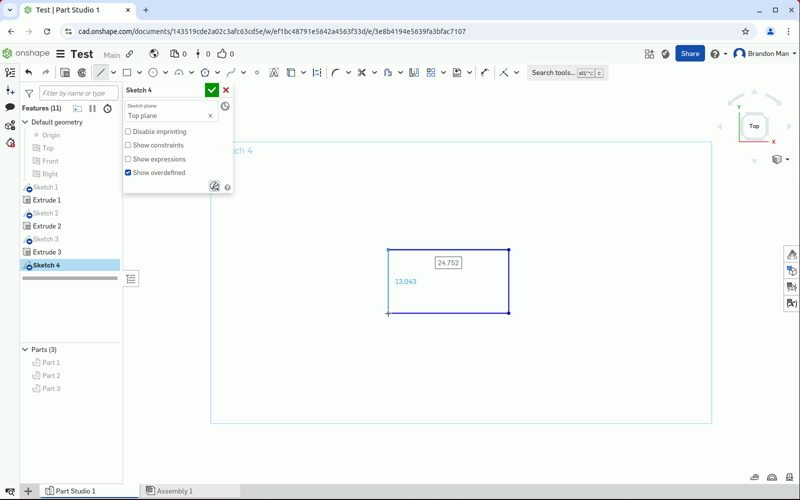
key_up(shift)
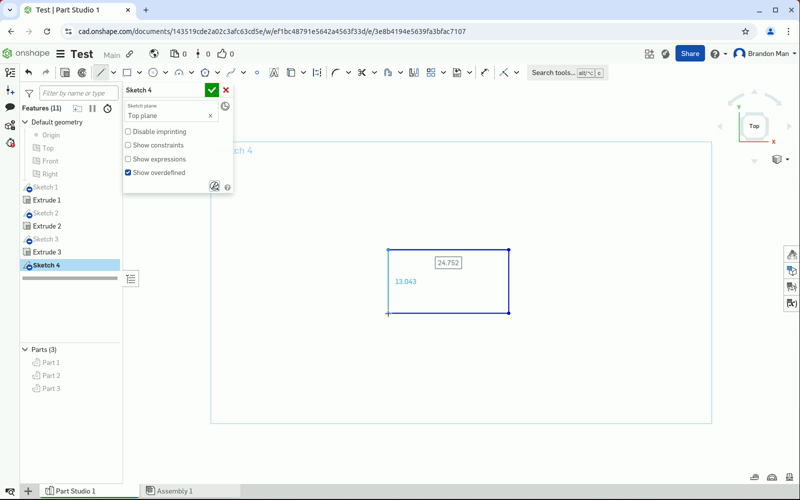
click(388, 313)
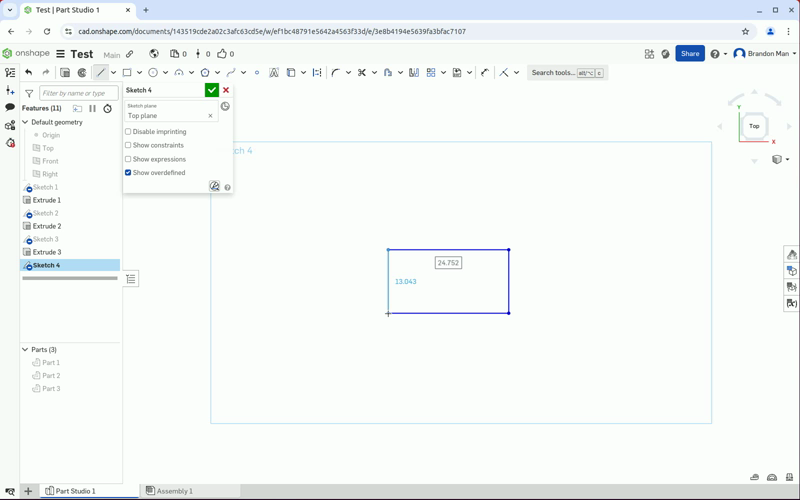
key(esc)
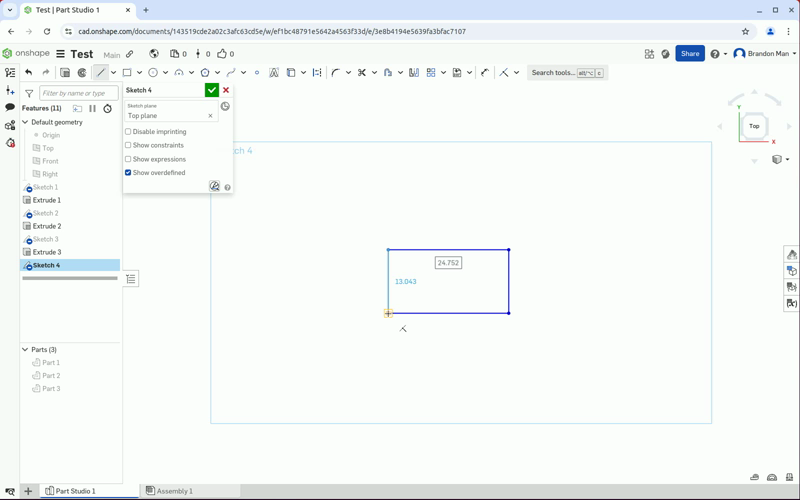
mouse_move(479, 283)
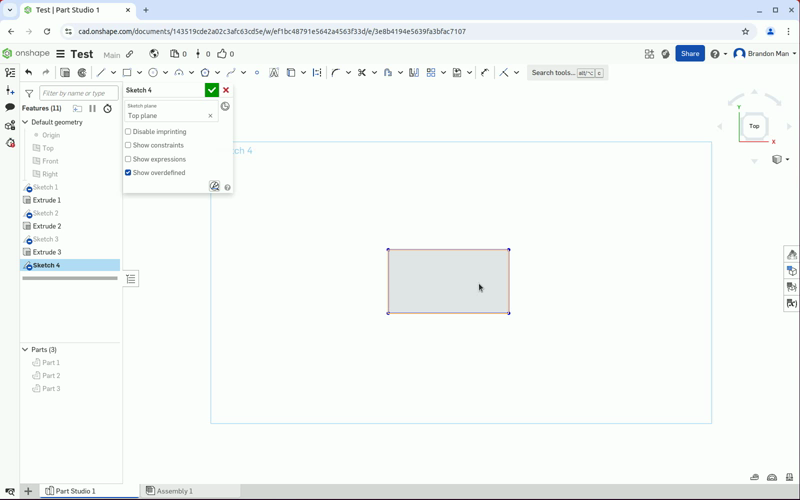
click(479, 283)
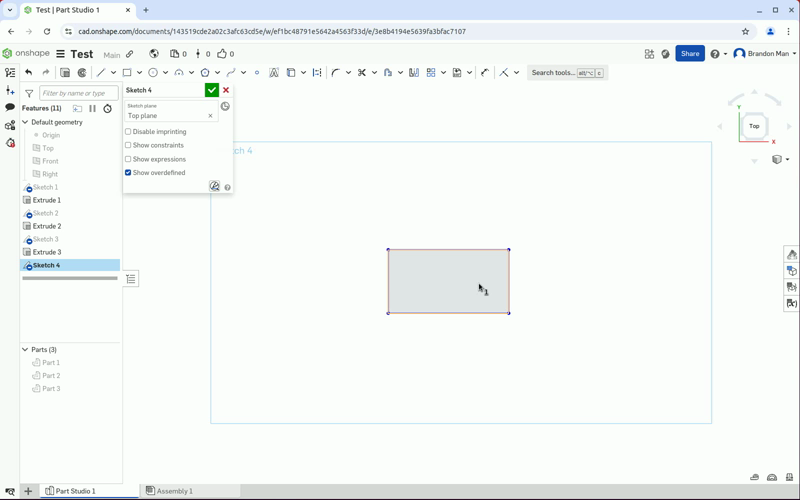
mouse_move(73, 352)
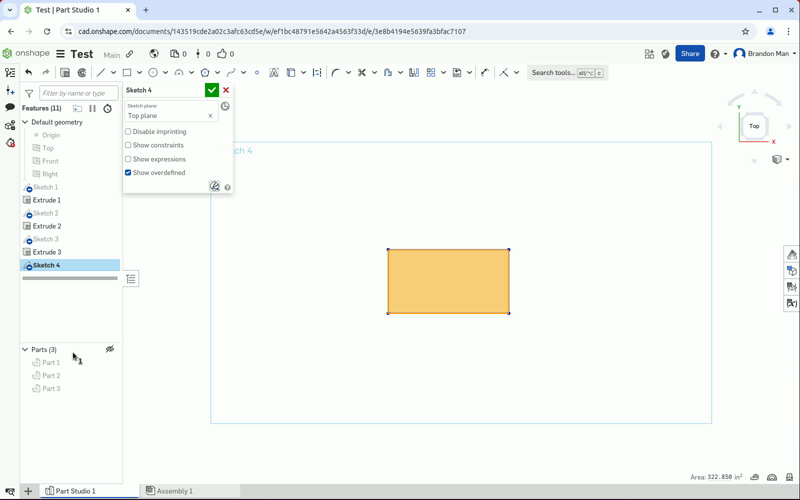
key(shift+y)
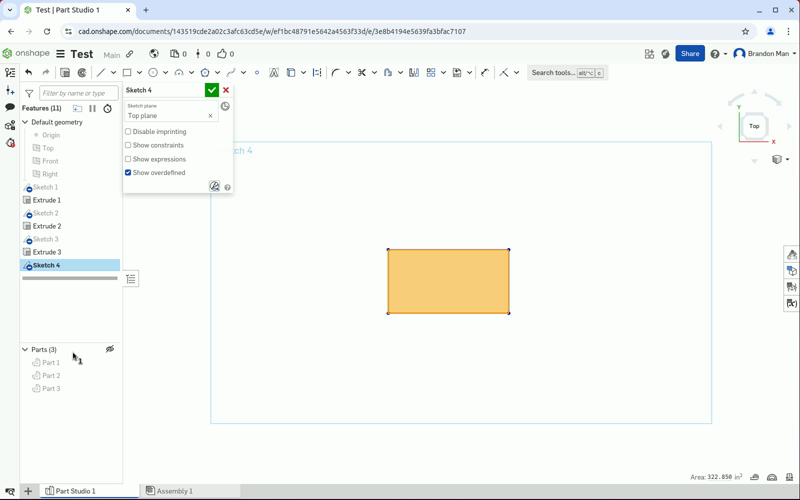
key(shift+e)
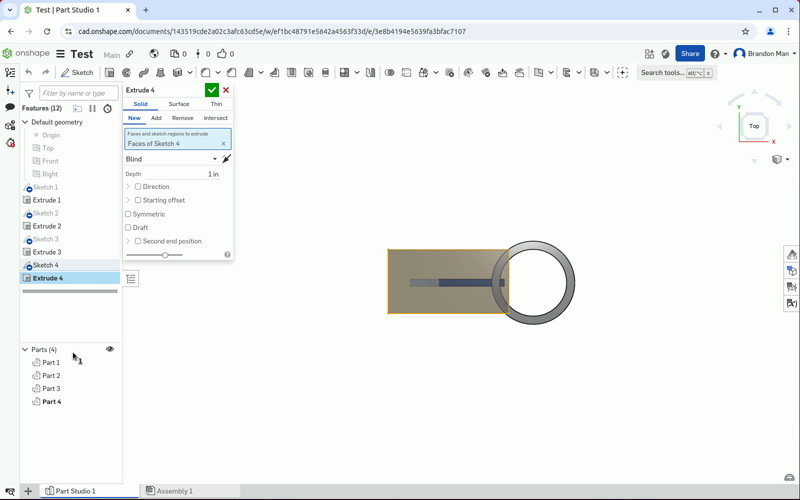
mouse_move(143, 106)
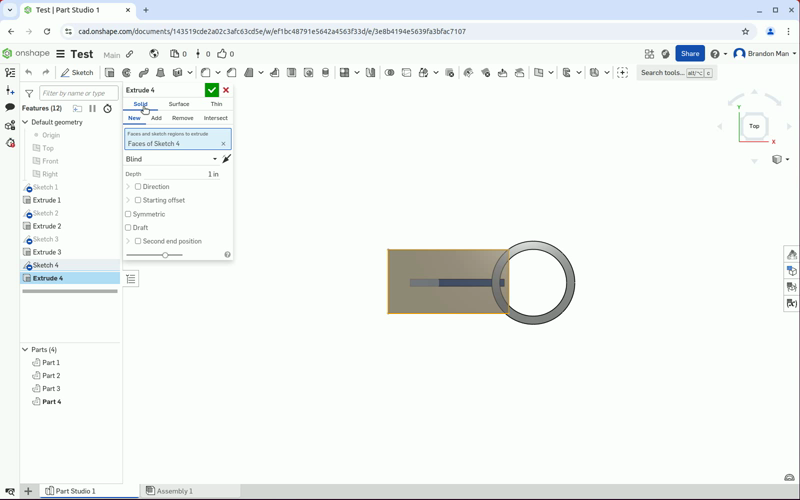
click(143, 106)
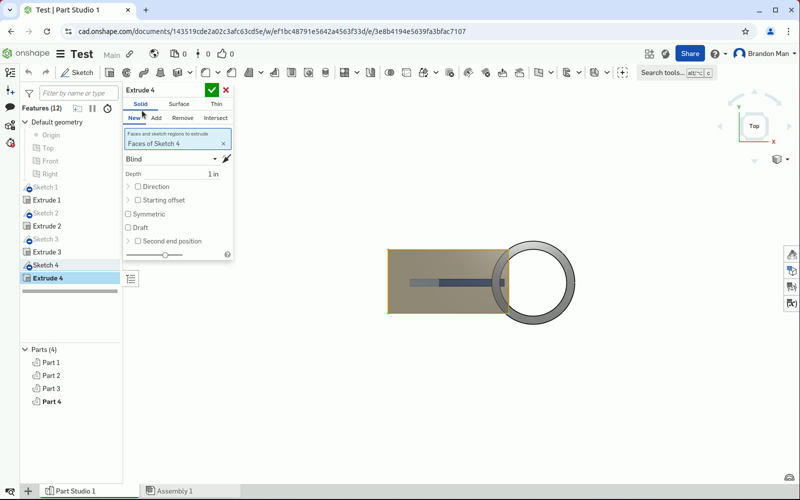
mouse_move(137, 120)
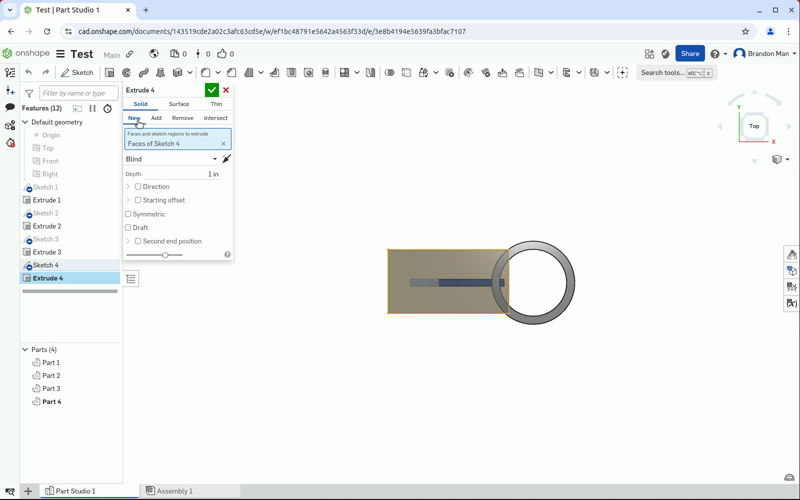
click(137, 120)
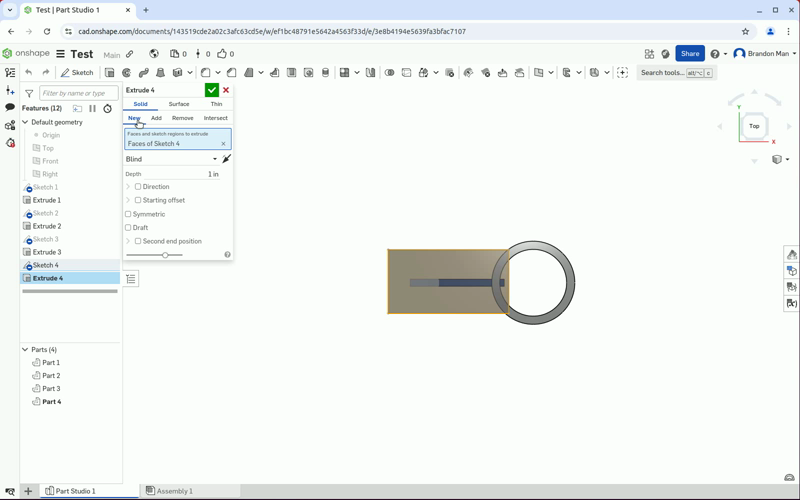
key(tab, 4)
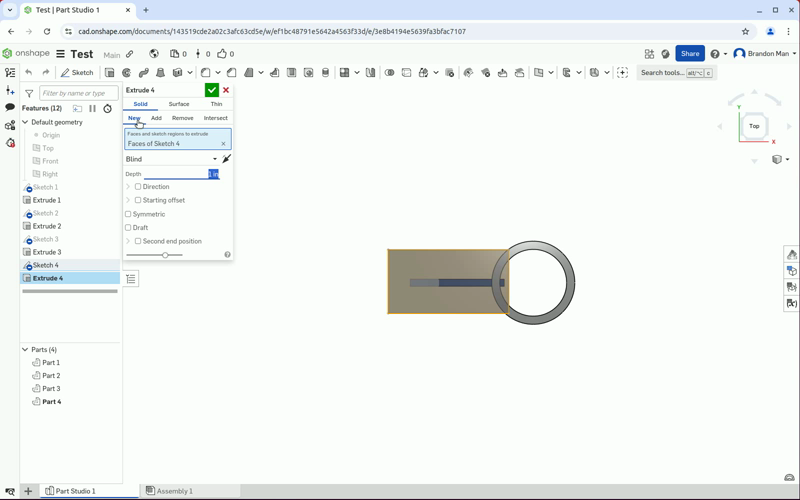
text(-1.444)
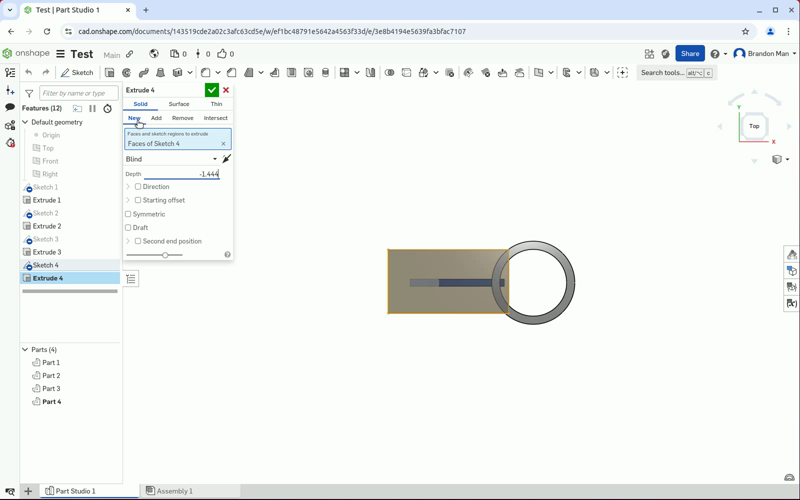
key(enter)
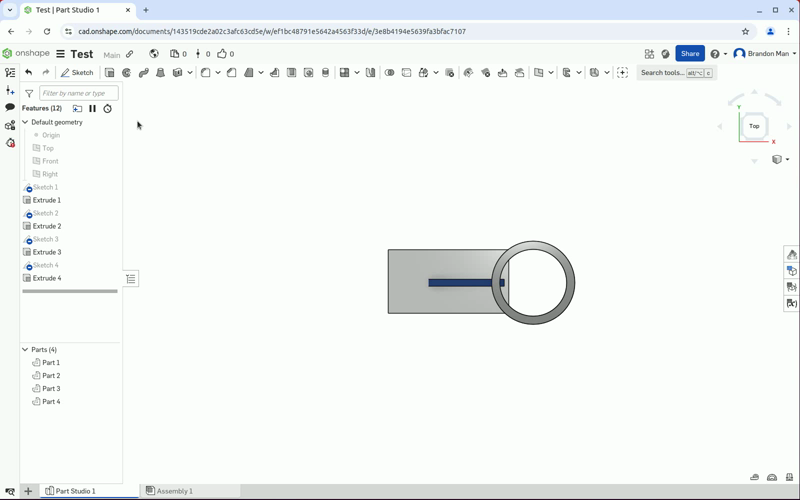
key(shift+h)
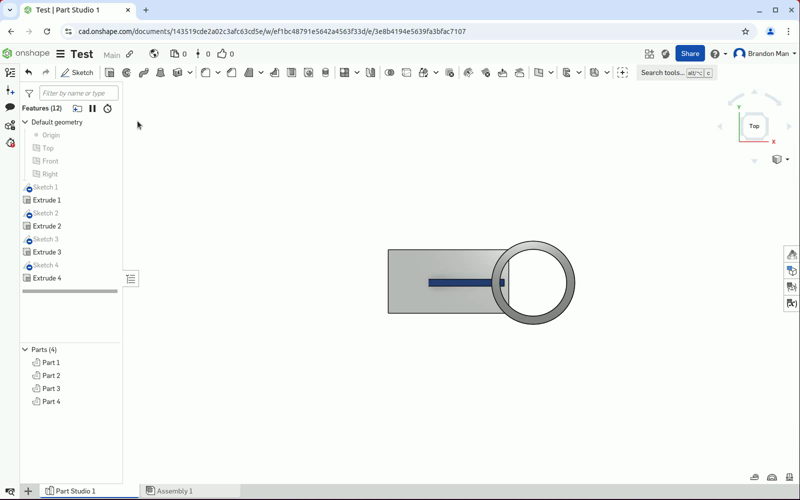
key(shift+h)
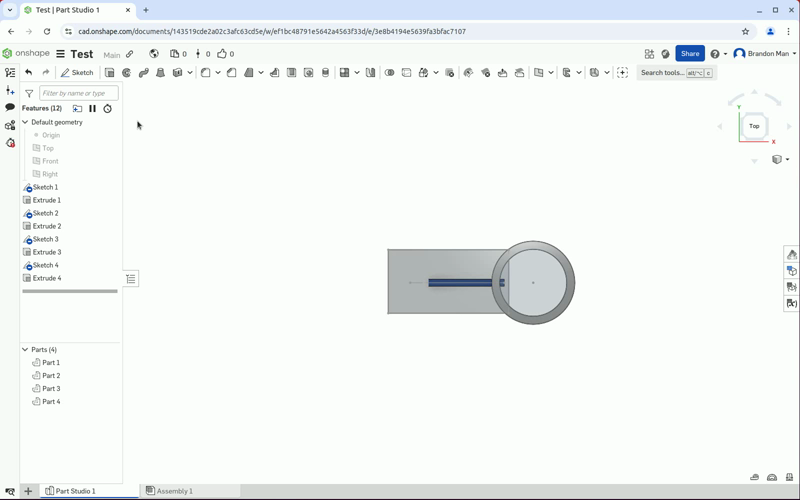
key(shift+7)
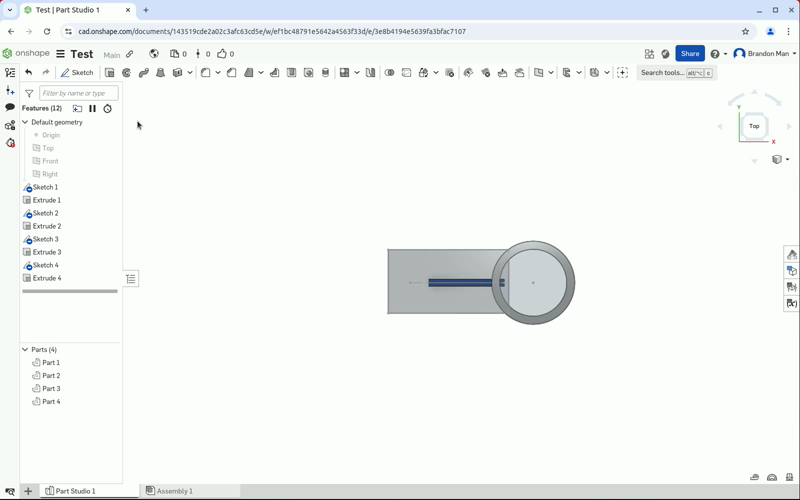
key(up, 3)
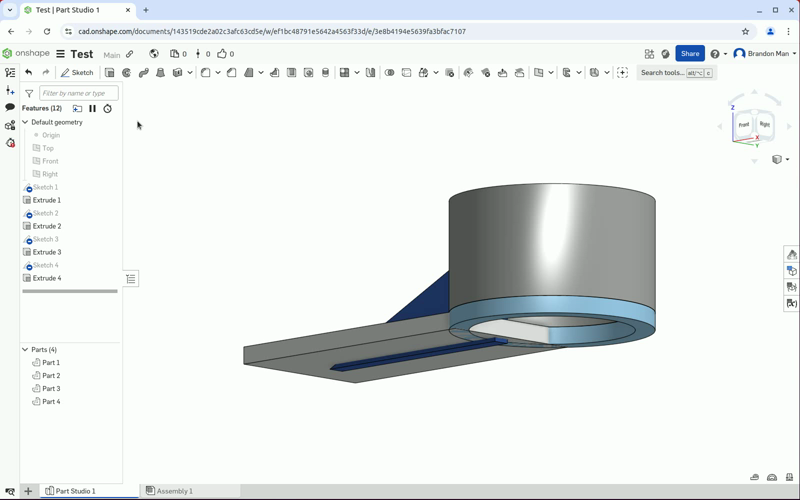
key(left, 3)
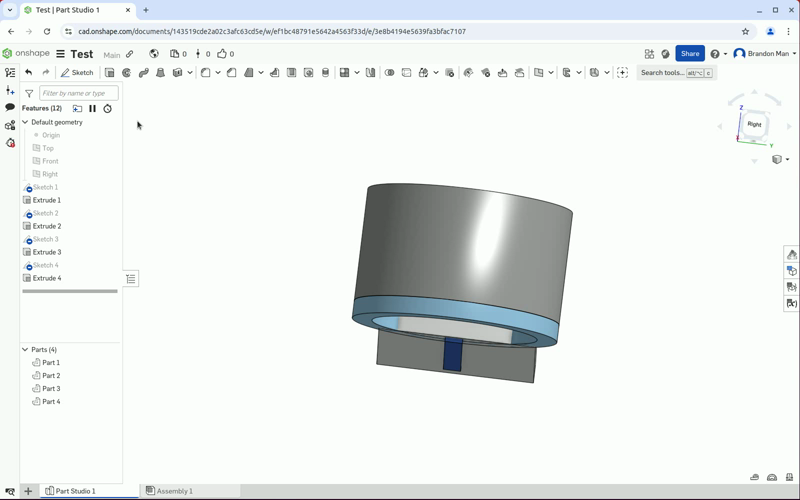
key(right, 3)
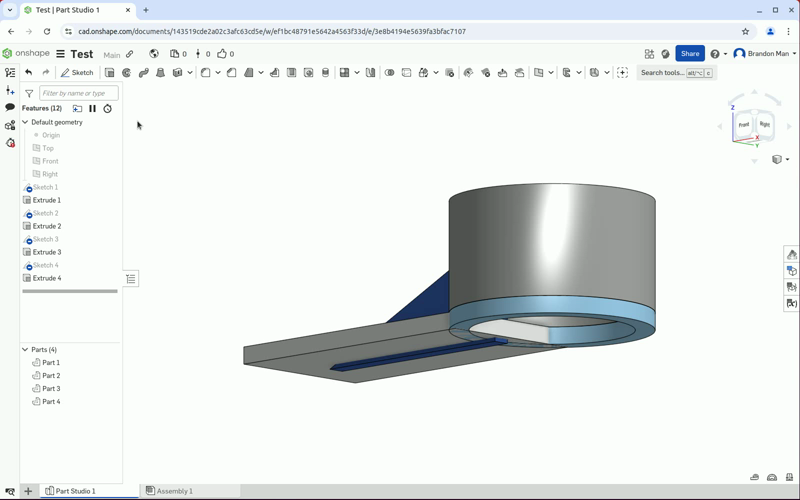
key(down, 3)
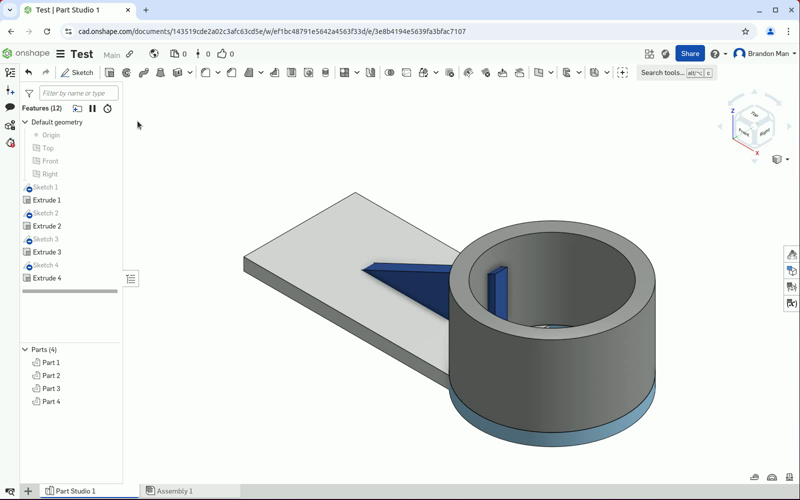
mouse_move(73, 189)
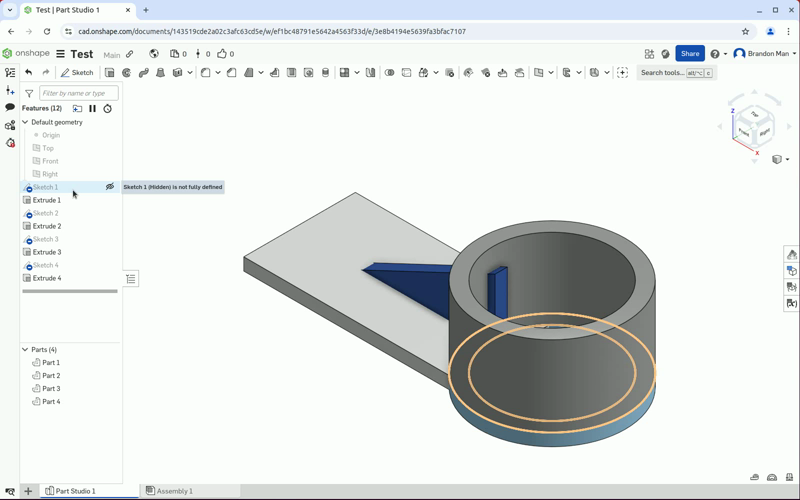
click(73, 189)